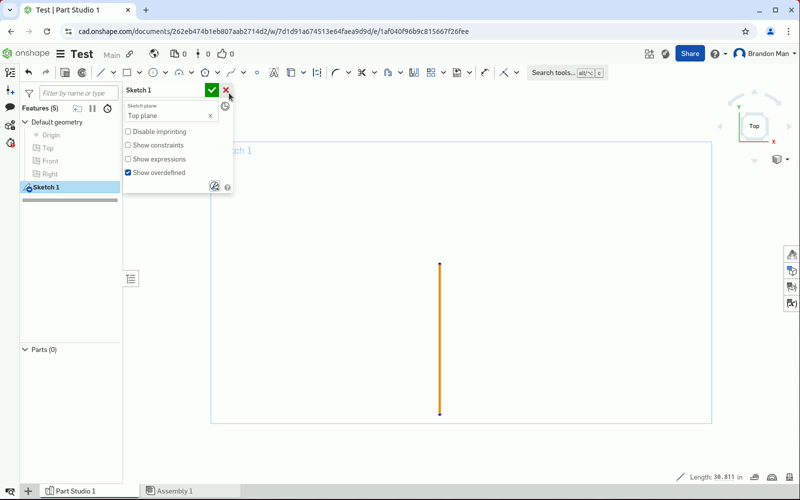
key(shift+h)
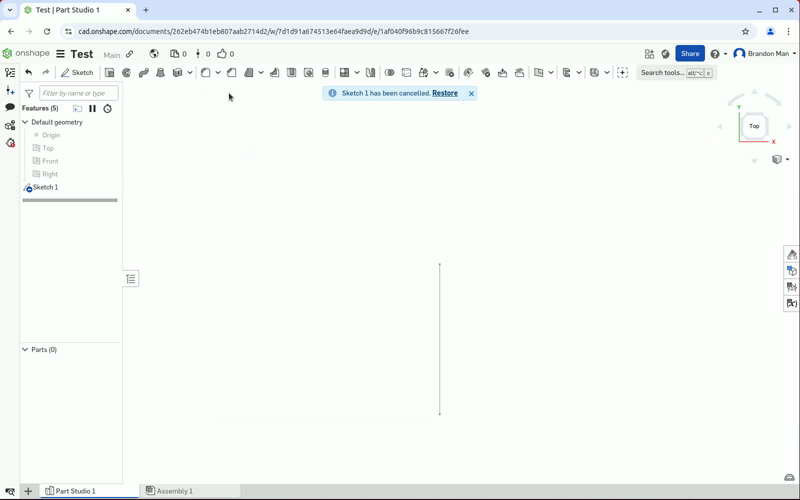
key(shift+s)
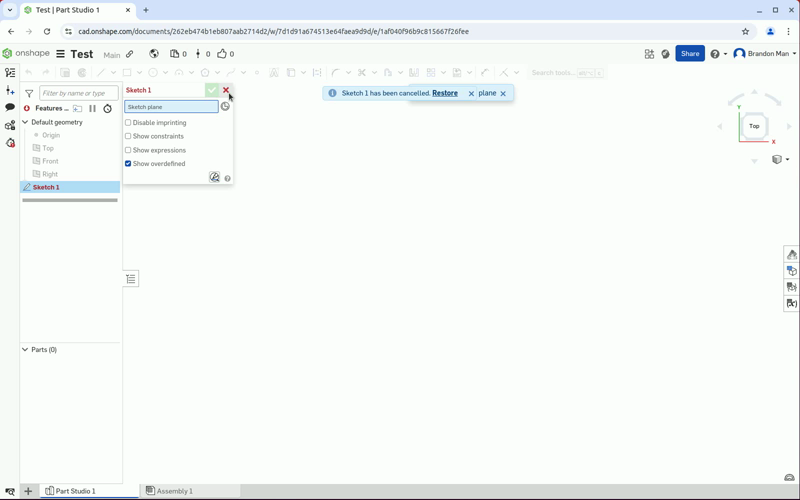
mouse_move(73, 150)
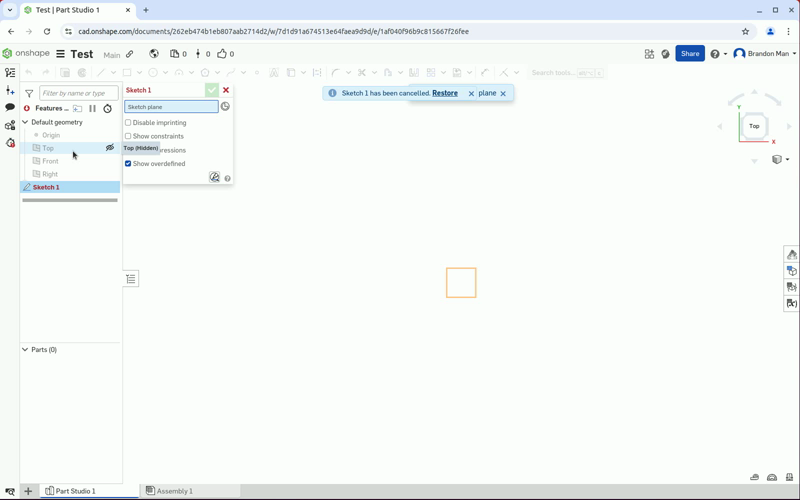
click(73, 150)
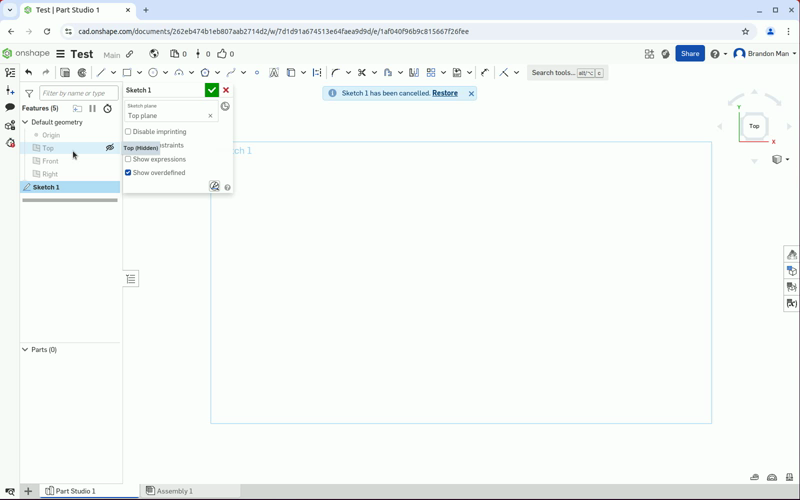
mouse_move(73, 352)
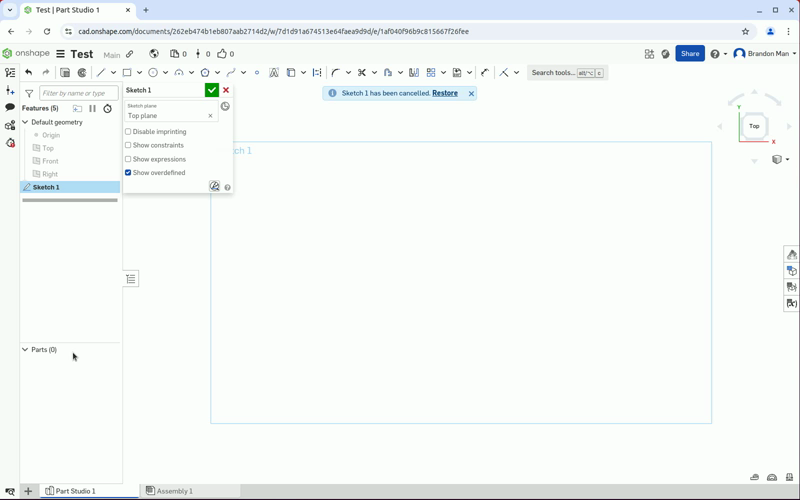
key(y)
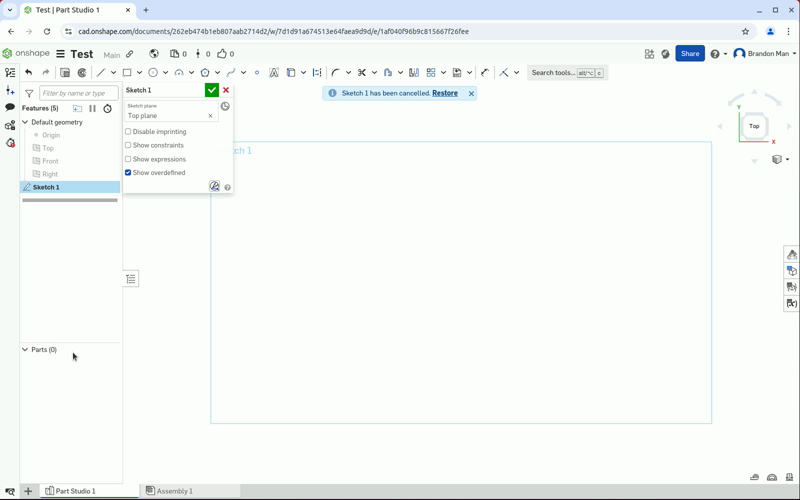
key(l)
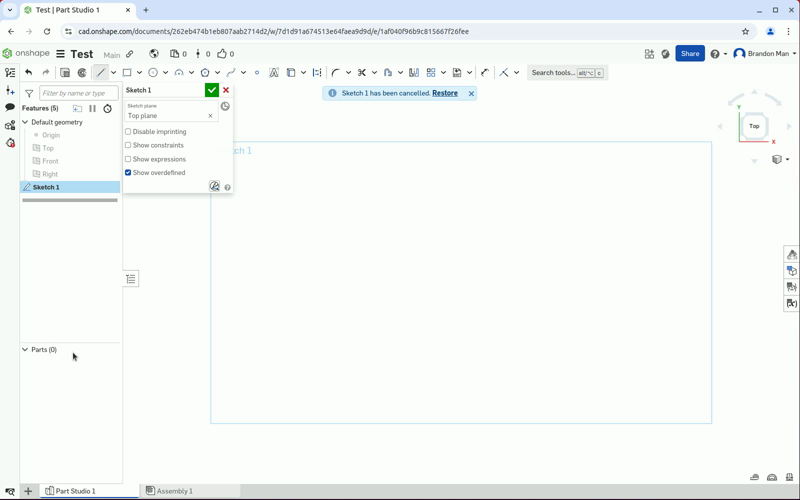
key_down(shift)
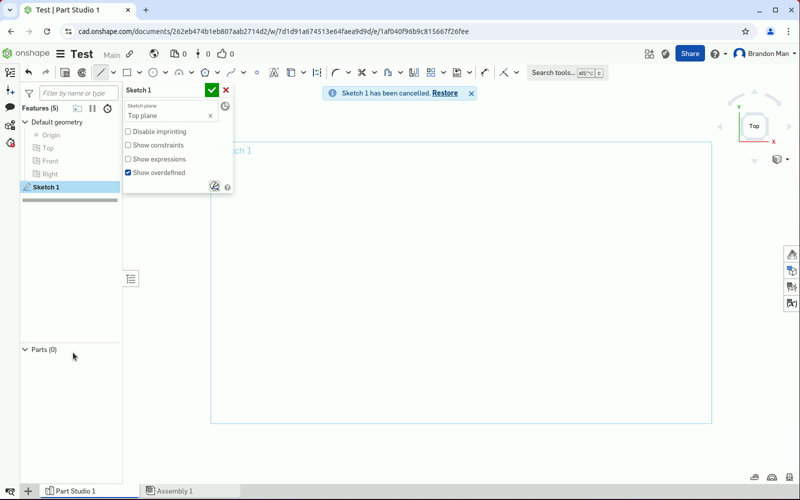
mouse_move(376, 339)
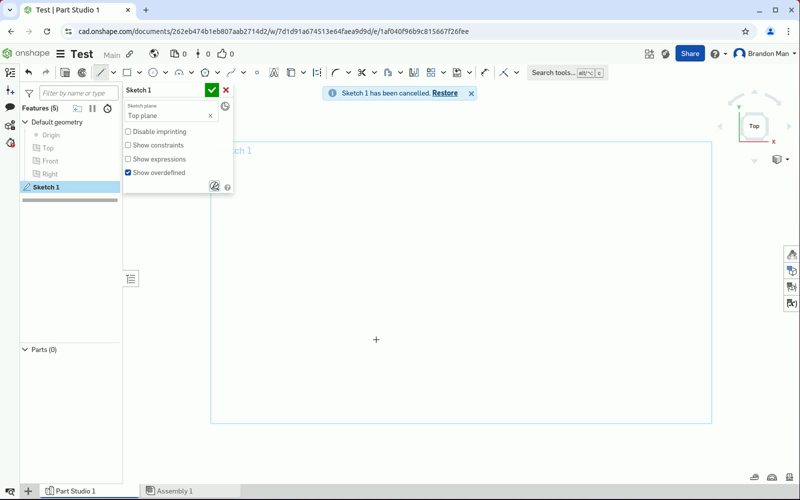
click(376, 339)
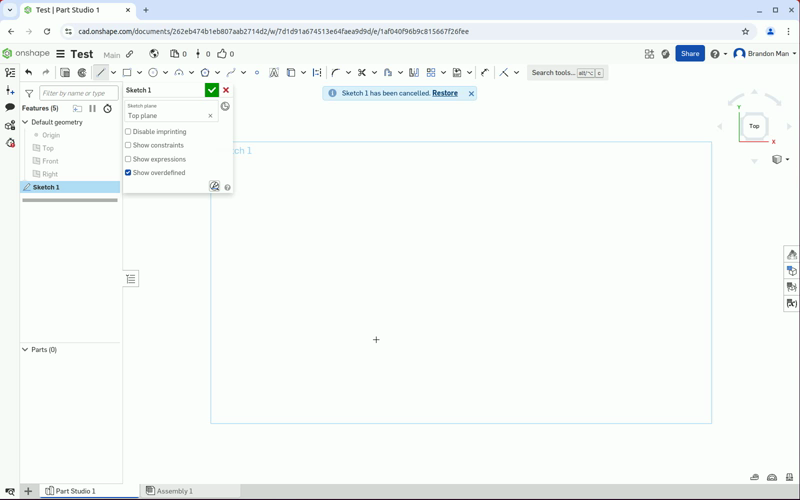
key_up(shift)
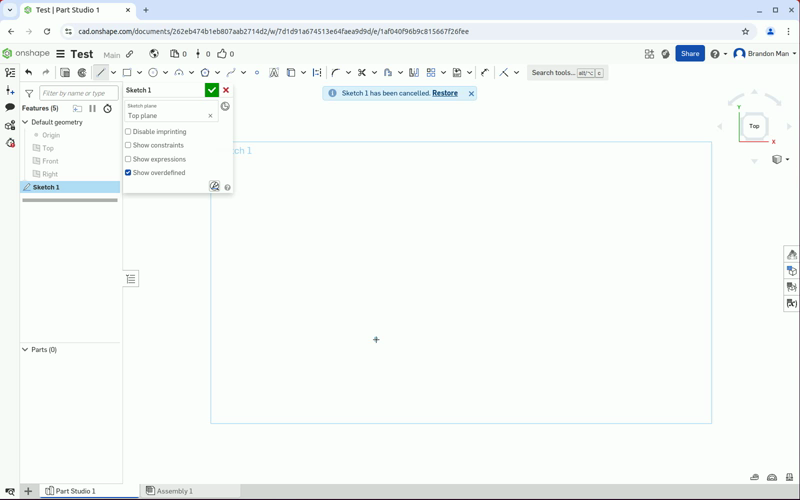
key_down(shift)
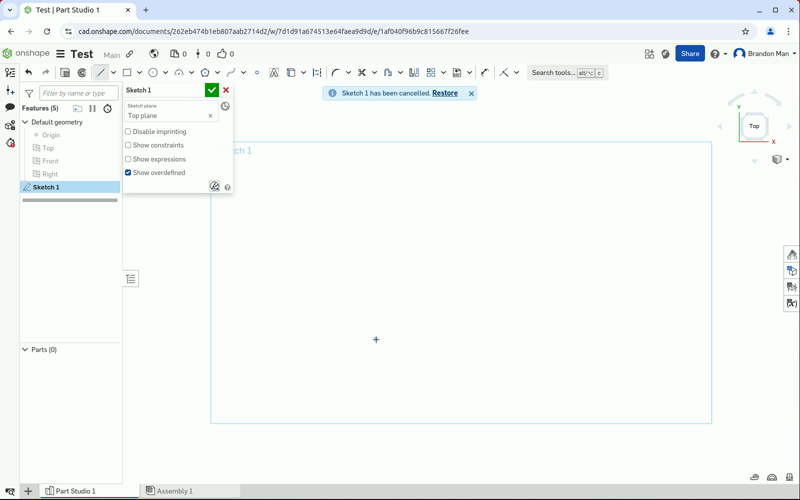
mouse_move(544, 339)
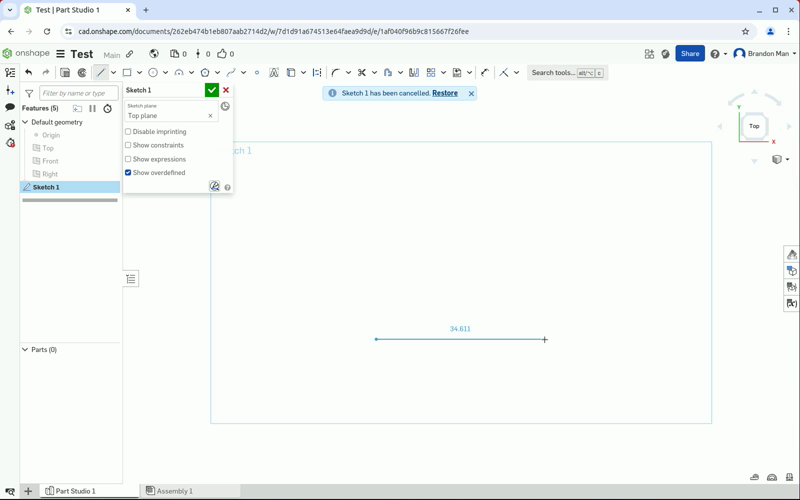
click(544, 339)
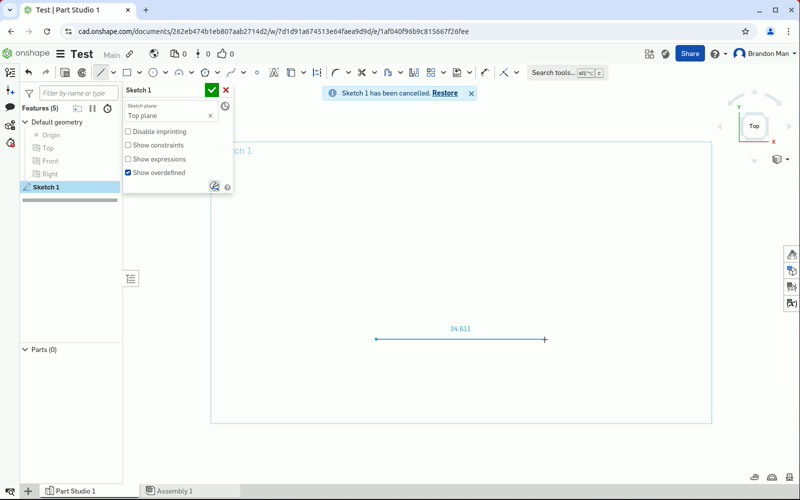
key_up(shift)
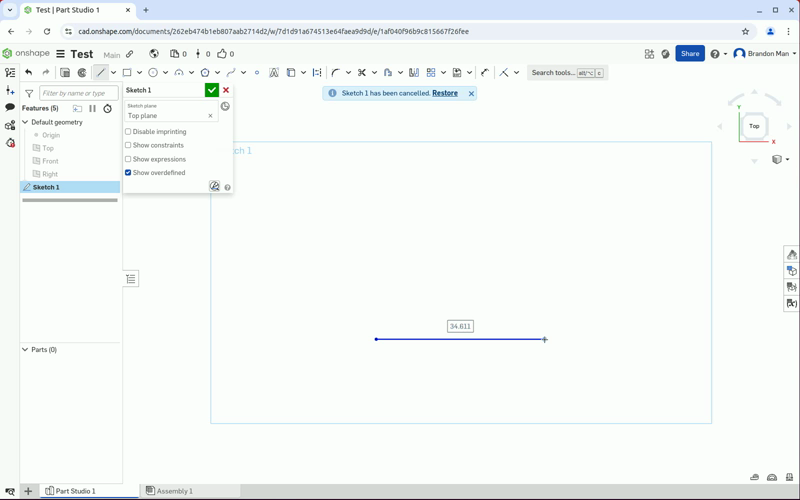
key_down(shift)
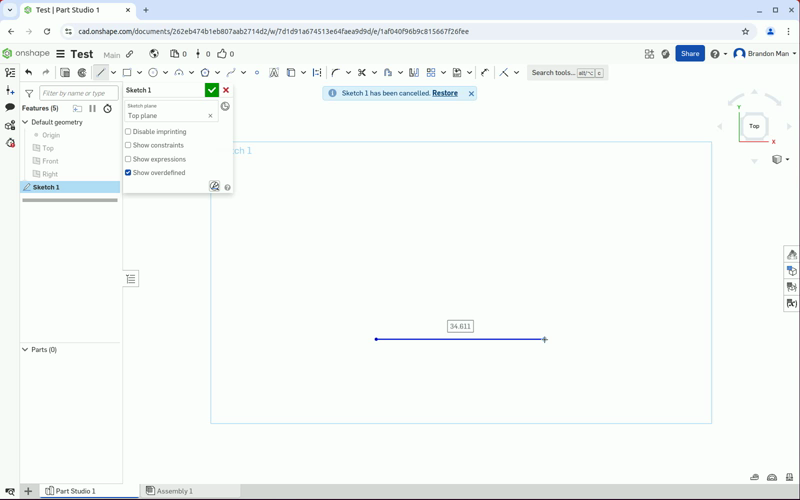
mouse_move(544, 227)
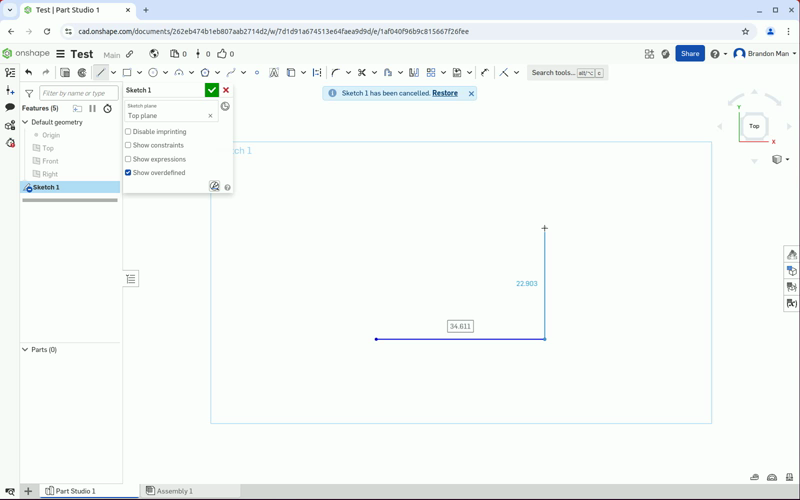
click(544, 227)
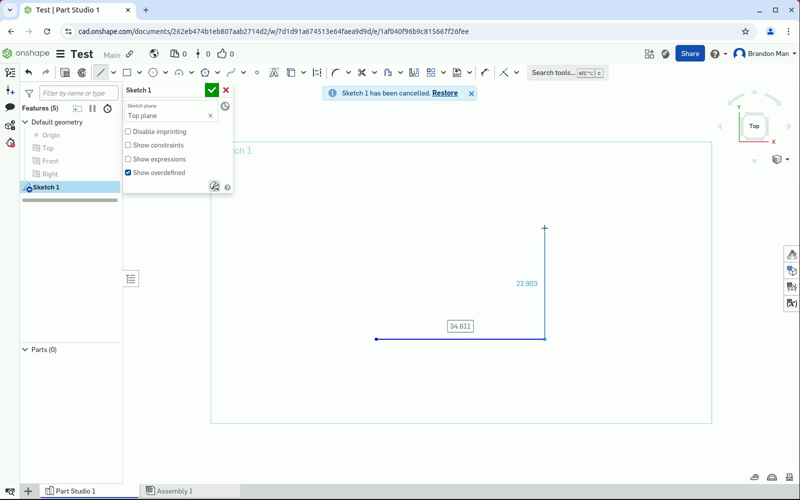
key_up(shift)
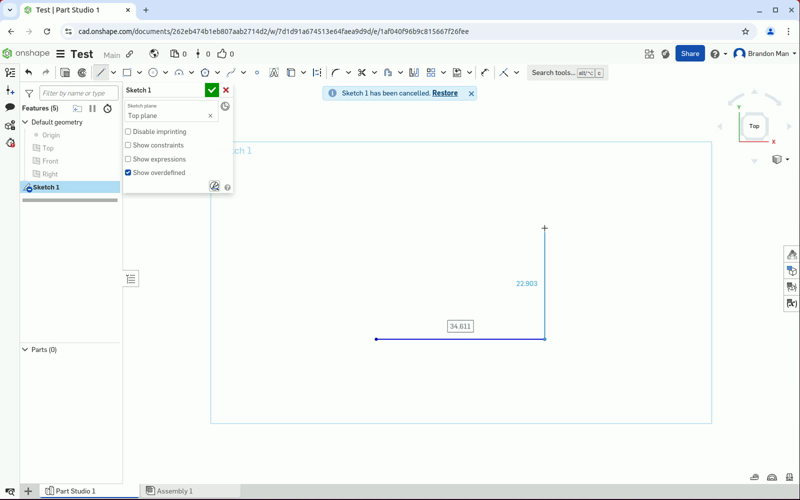
key_down(shift)
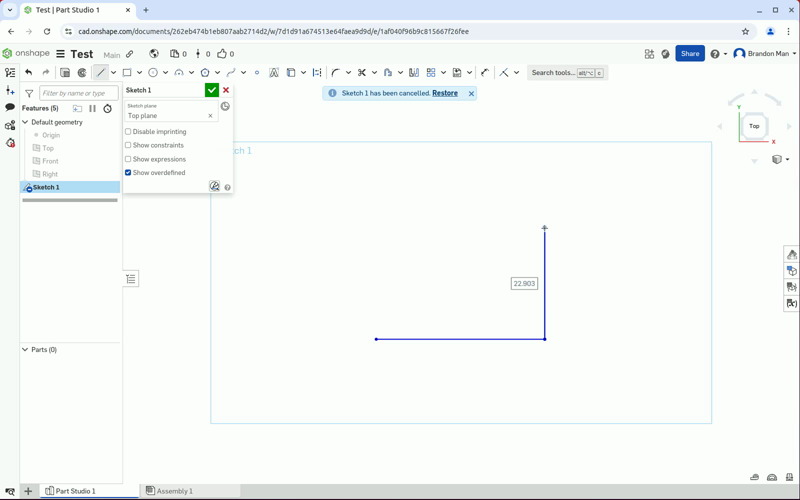
mouse_move(376, 227)
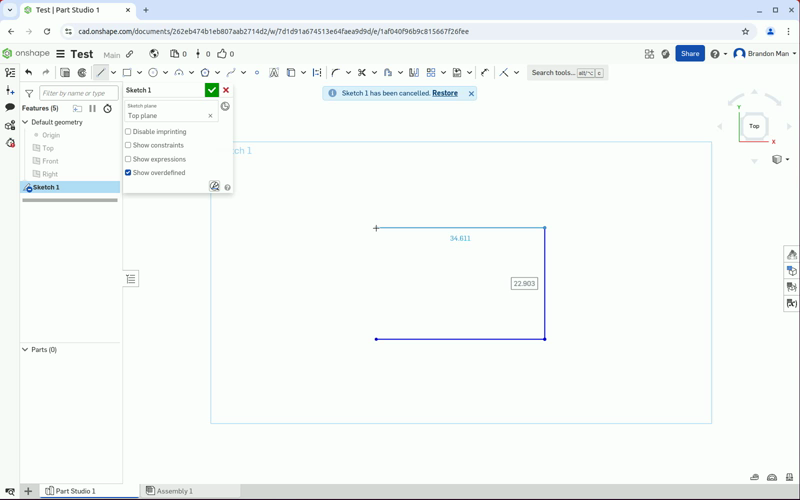
click(376, 227)
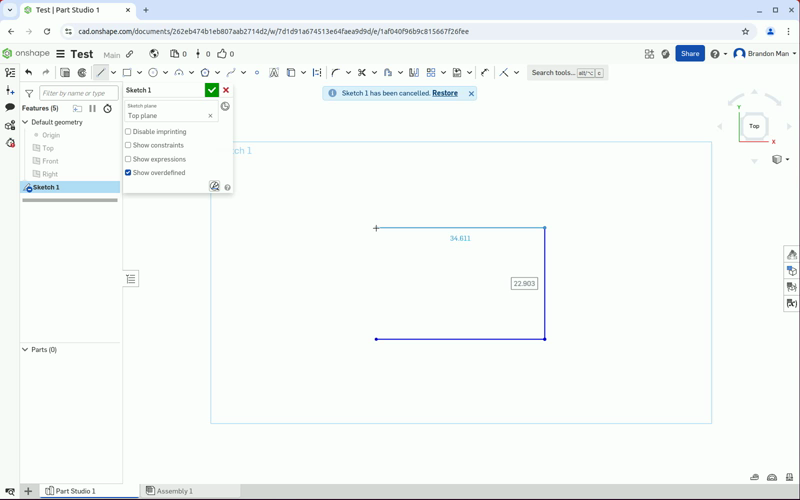
key_up(shift)
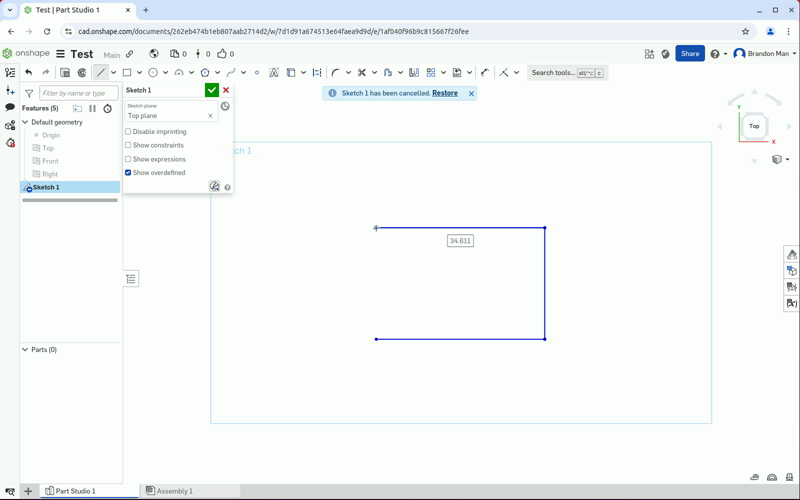
key_down(shift)
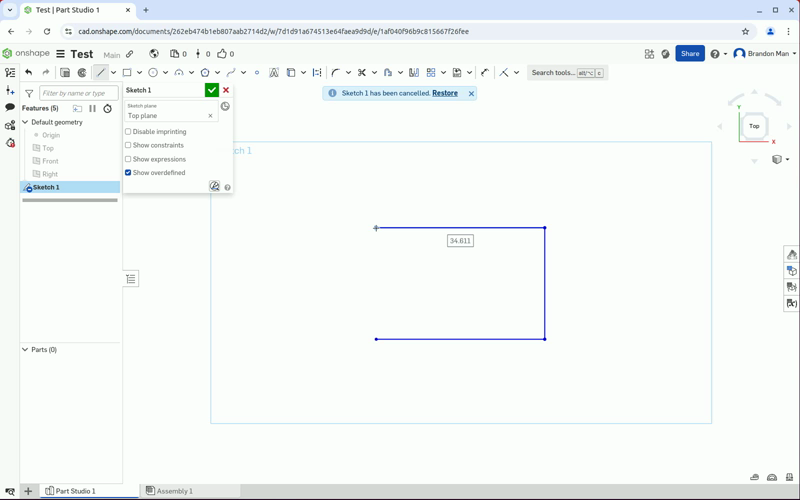
mouse_move(376, 339)
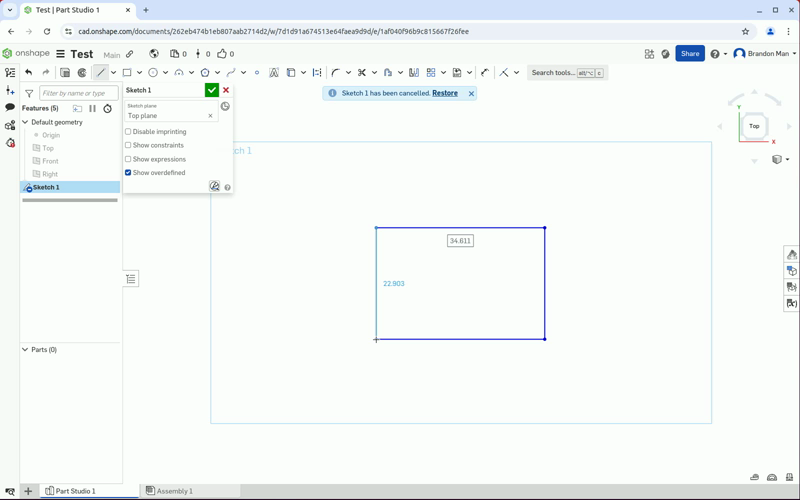
key_up(shift)
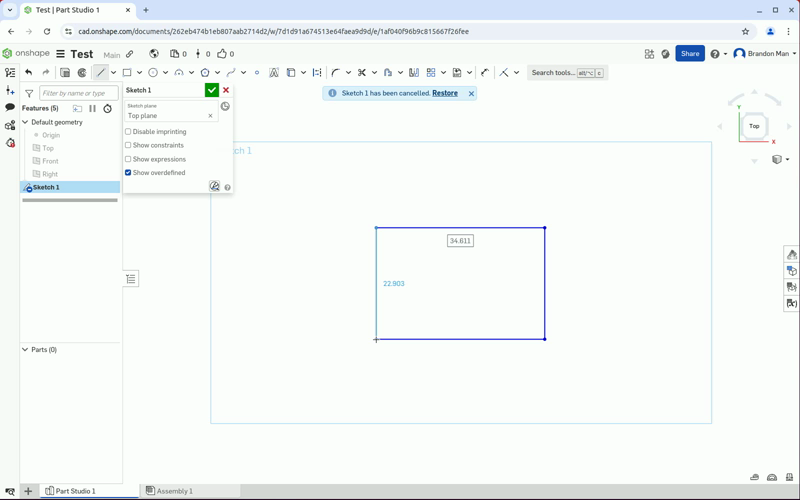
click(376, 339)
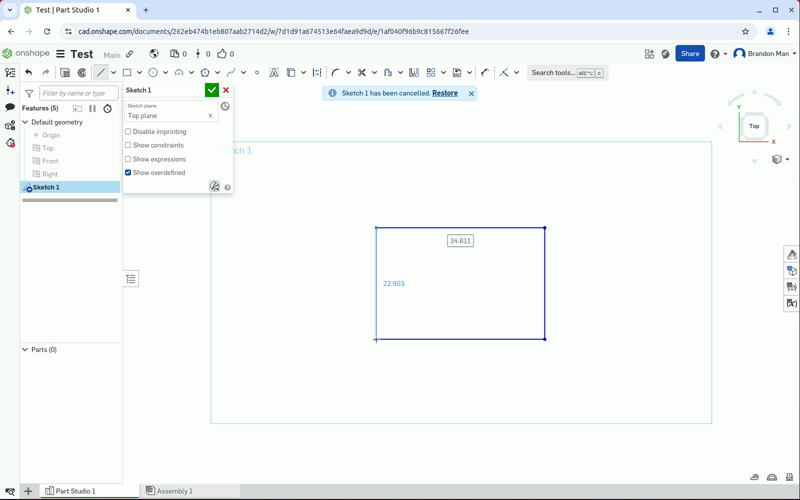
key(esc)
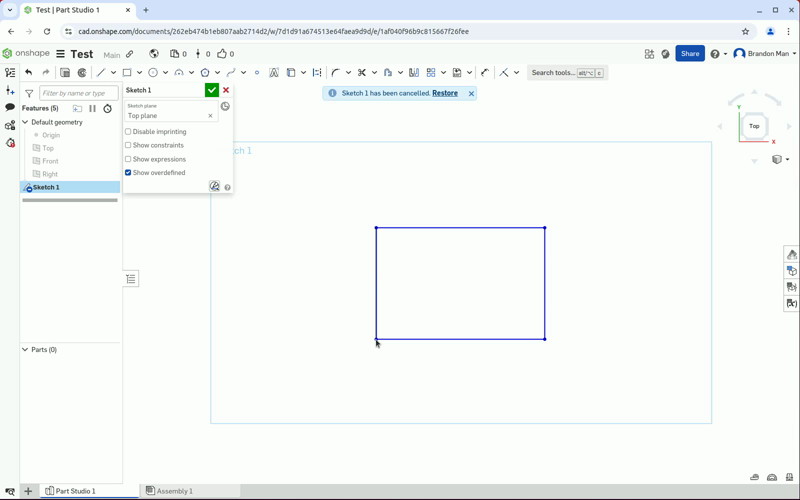
key(c)
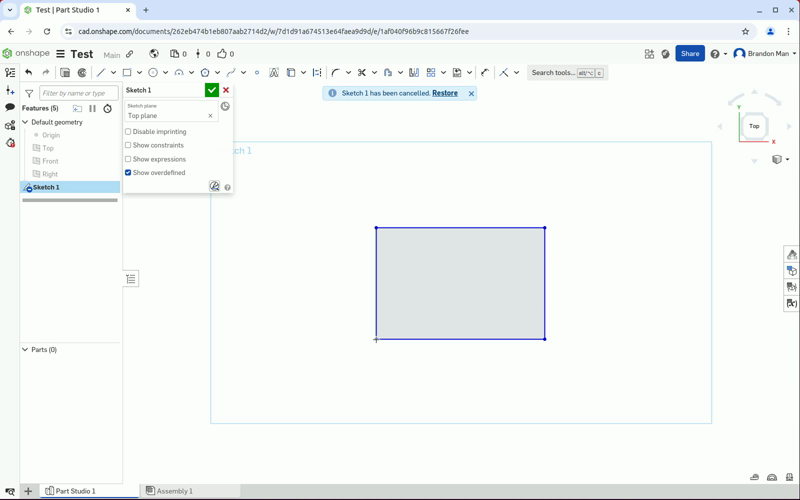
key_down(shift)
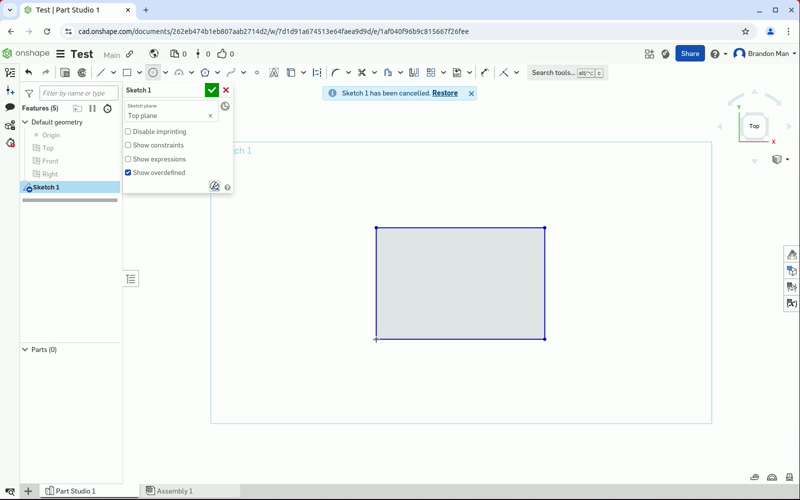
mouse_move(461, 282)
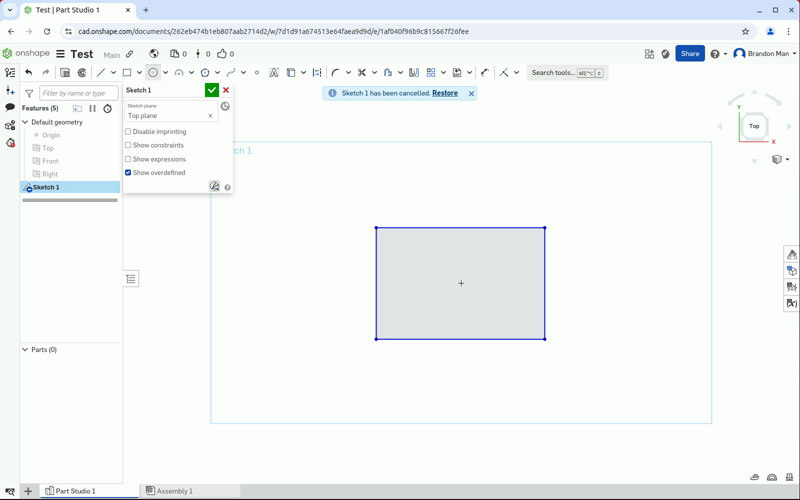
click(461, 282)
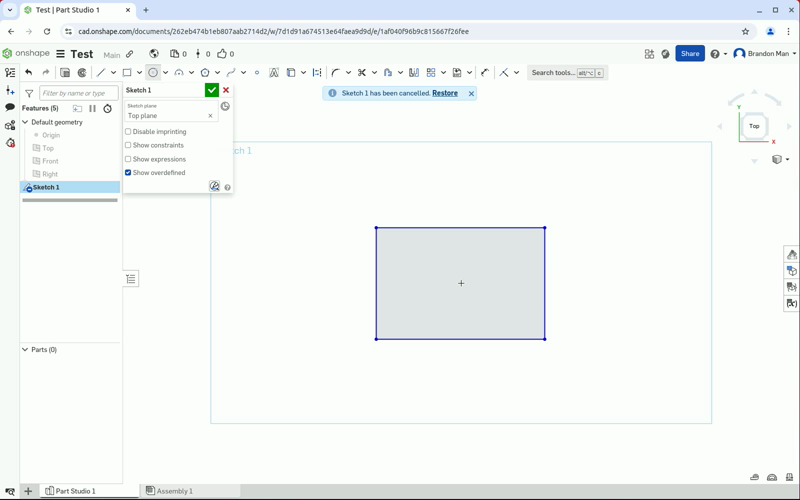
key_up(shift)
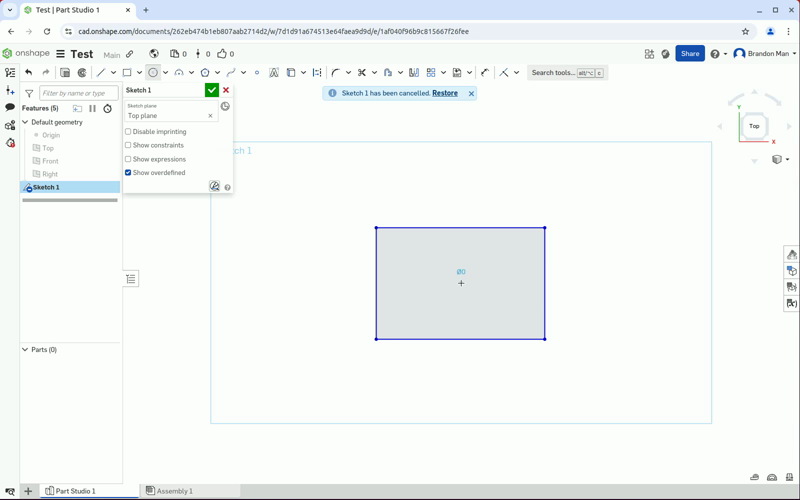
mouse_move(489, 282)
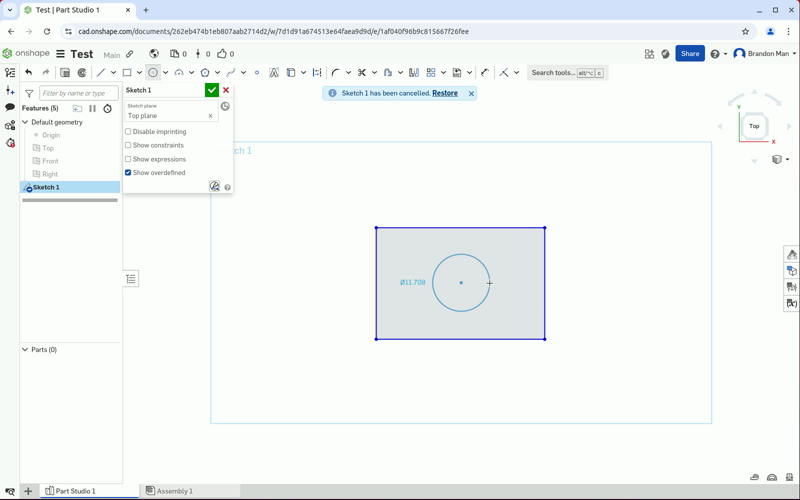
click(489, 282)
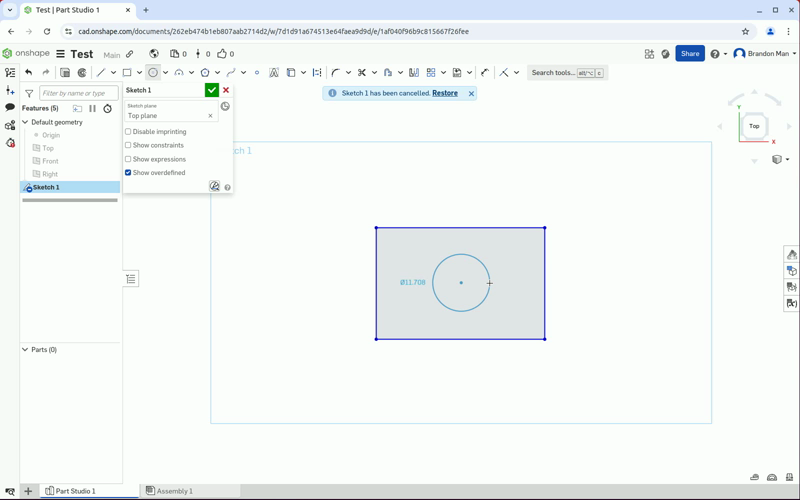
key(esc)
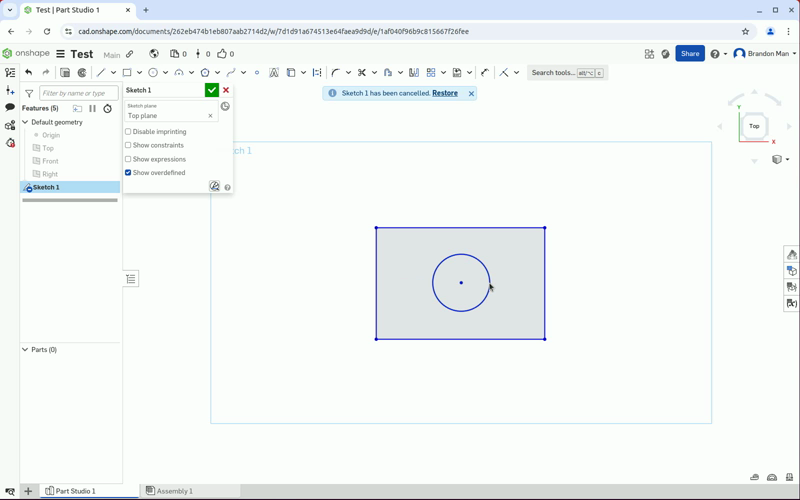
mouse_move(437, 323)
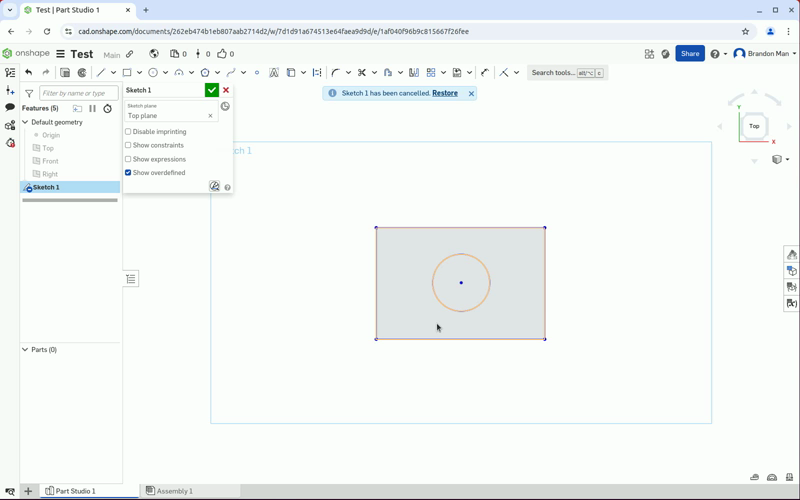
click(437, 323)
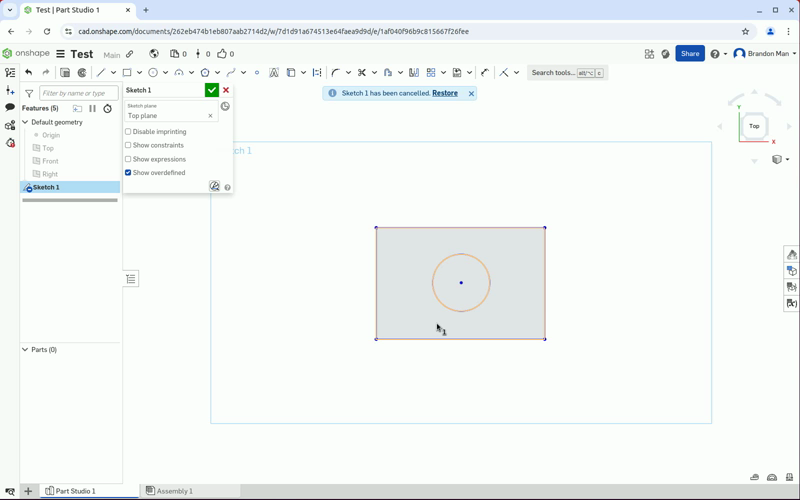
mouse_move(73, 352)
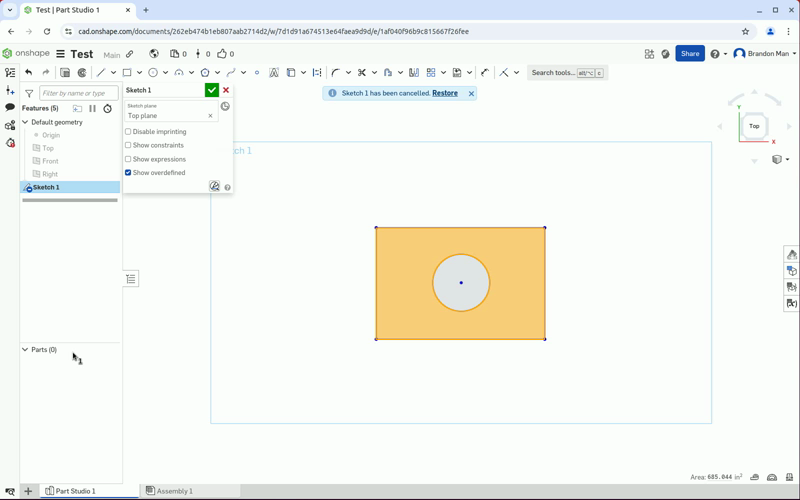
key(shift+y)
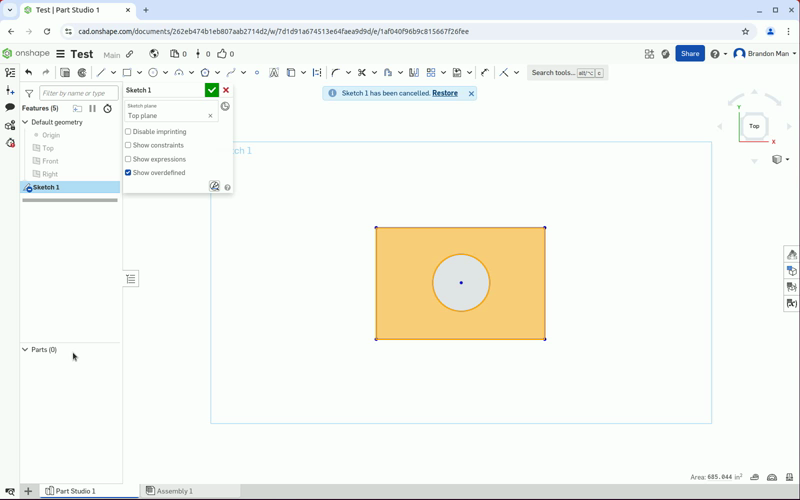
key(shift+e)
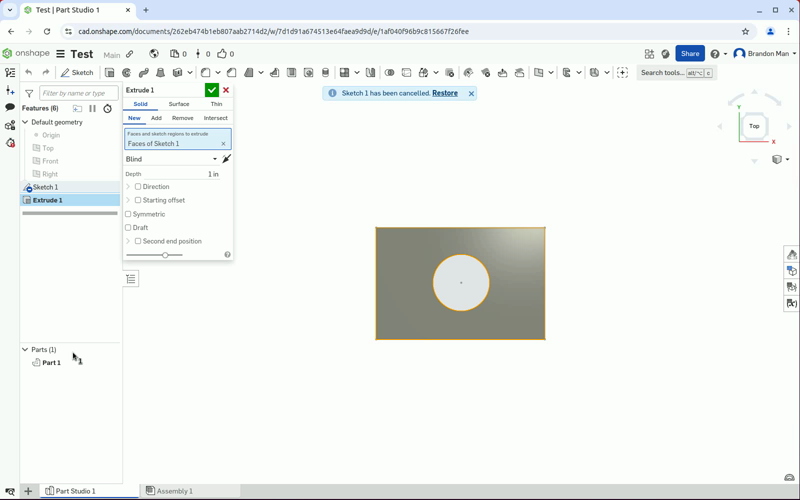
mouse_move(143, 106)
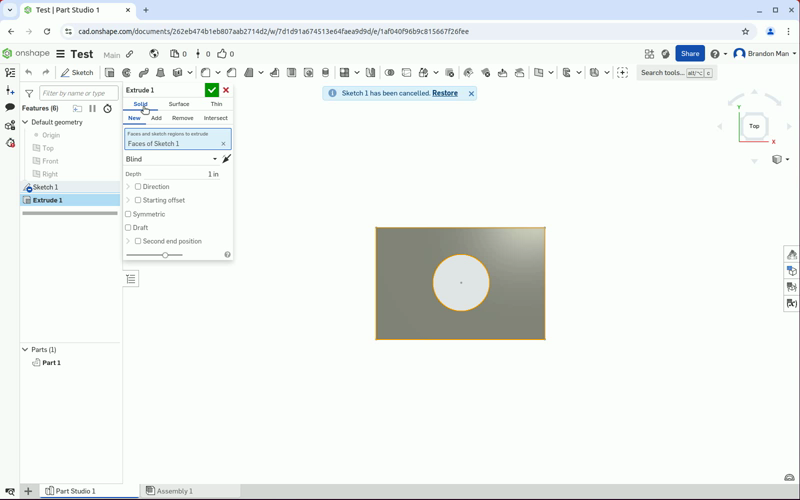
click(143, 106)
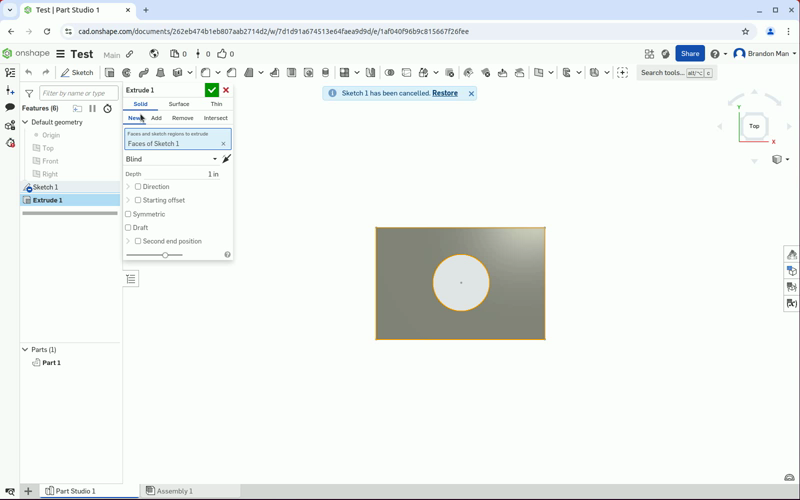
mouse_move(137, 120)
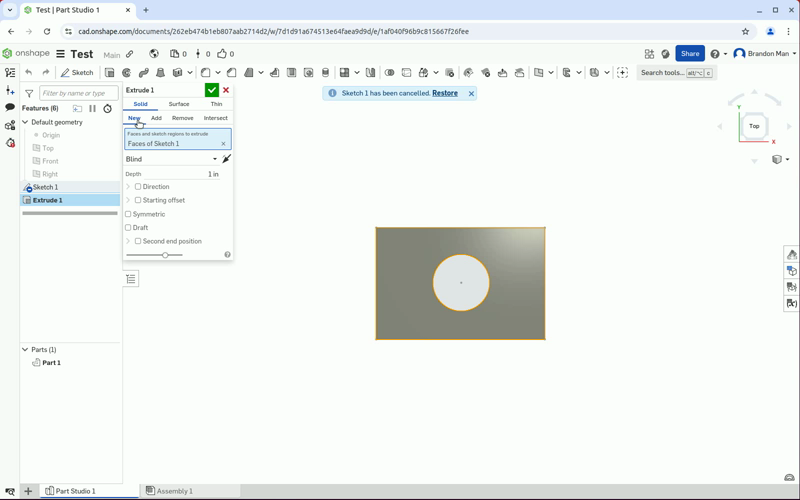
click(137, 120)
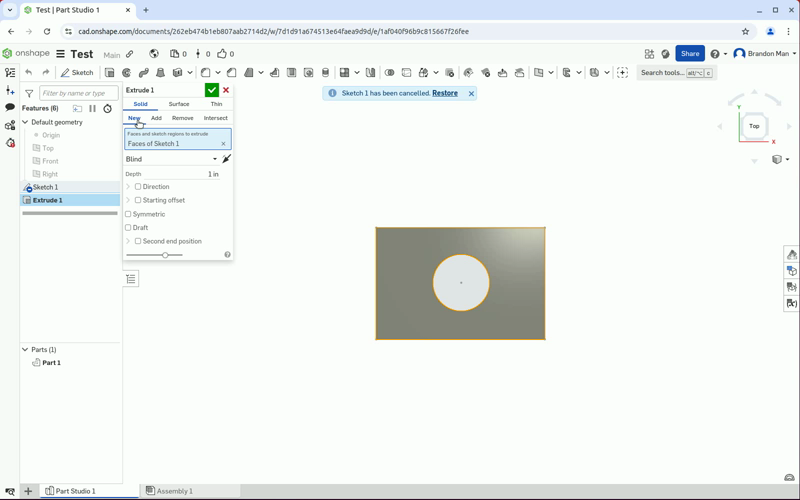
key(tab, 4)
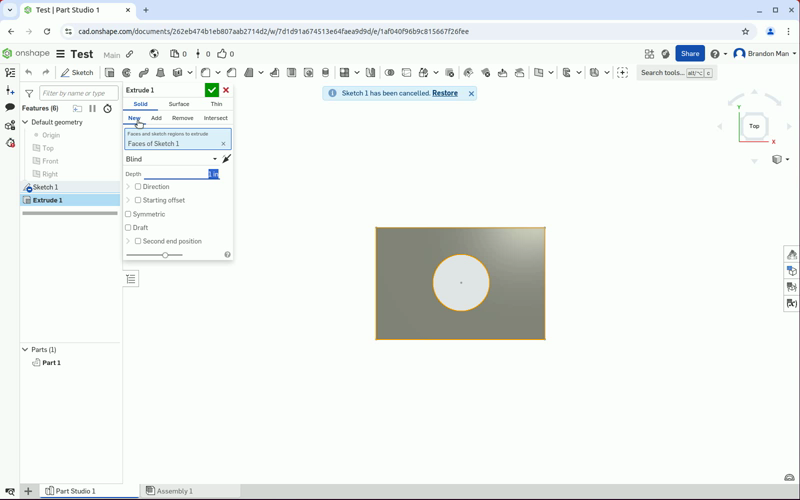
text(5.777)
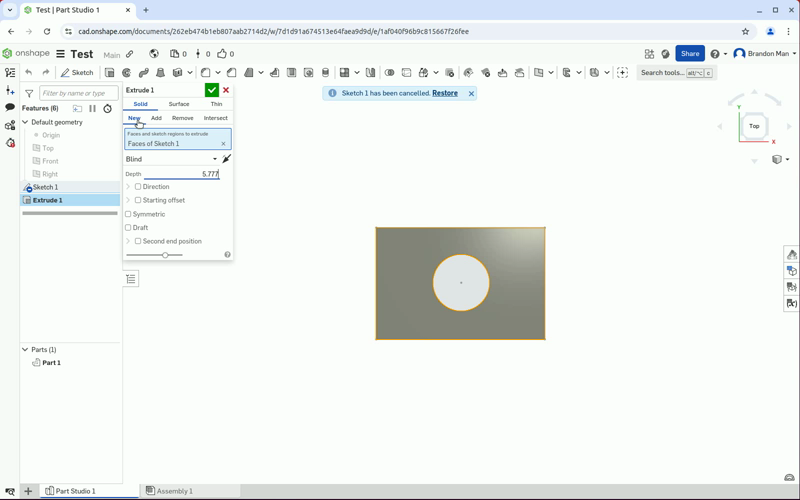
key(enter)
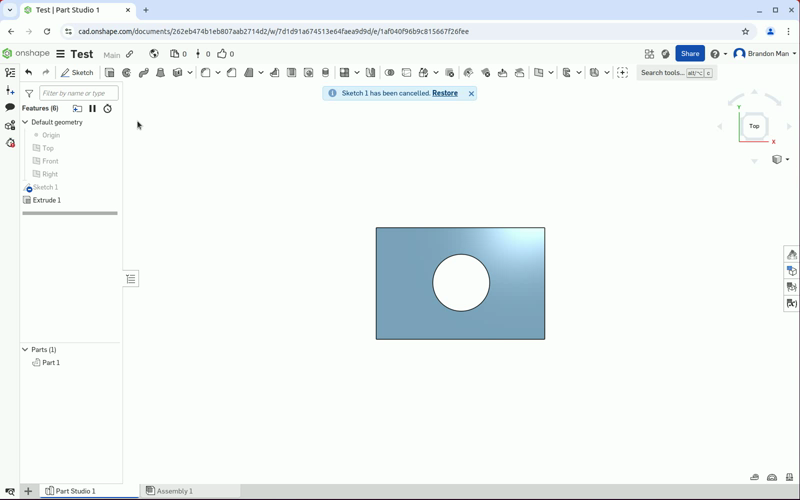
key(shift+h)
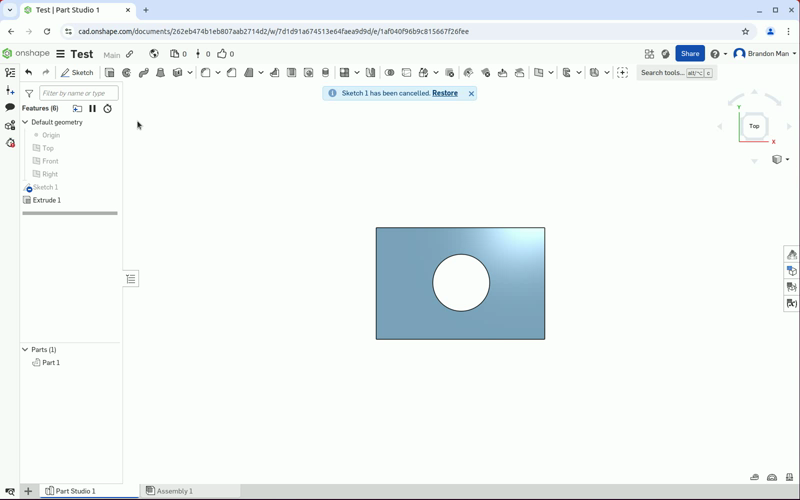
key(shift+h)
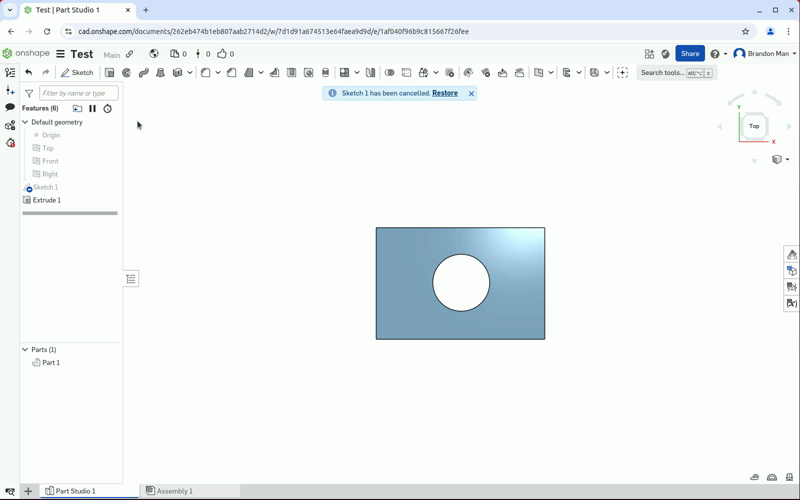
mouse_move(73, 189)
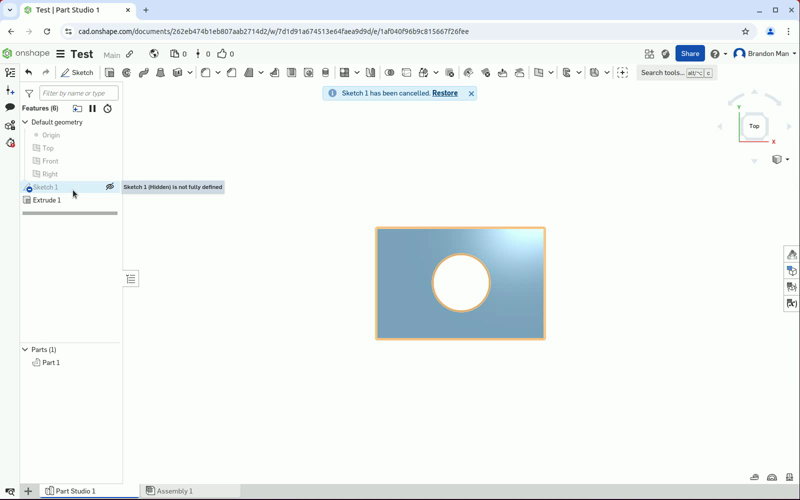
click(73, 189)
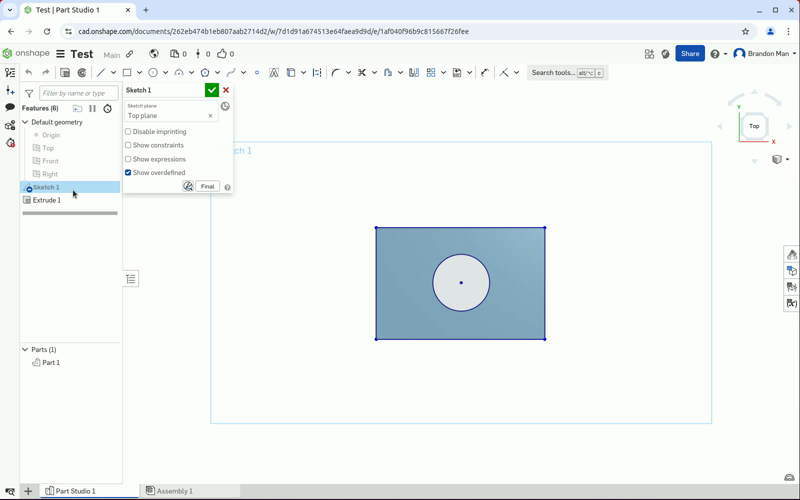
mouse_move(229, 92)
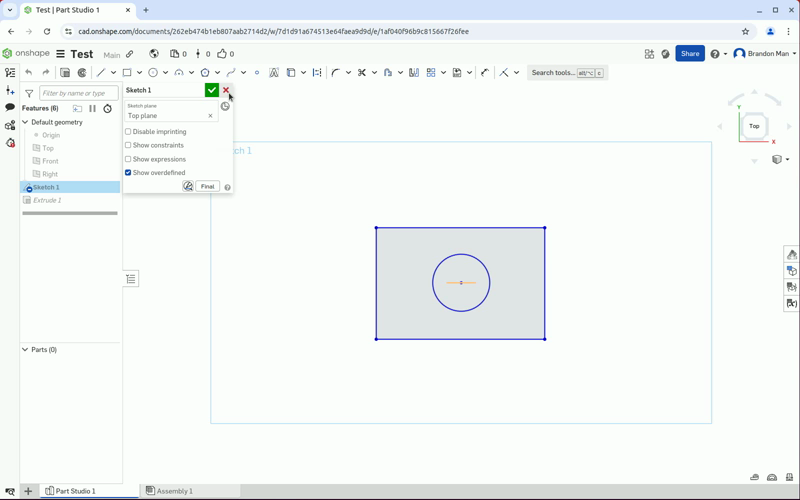
click(229, 92)
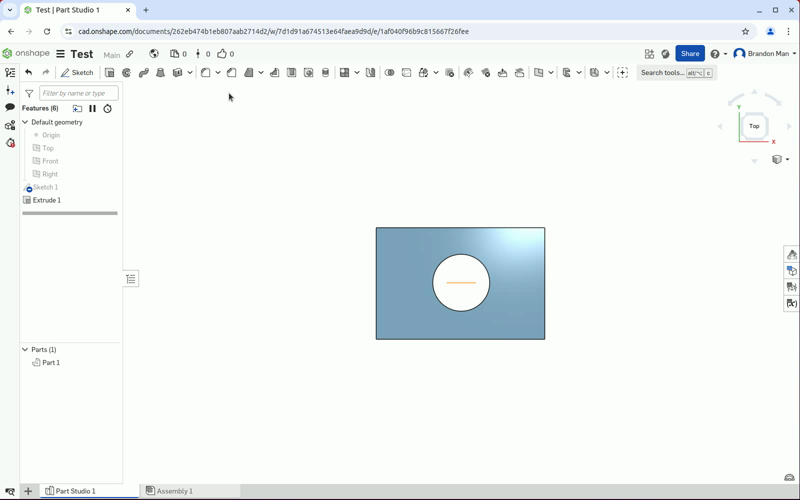
mouse_move(541, 75)
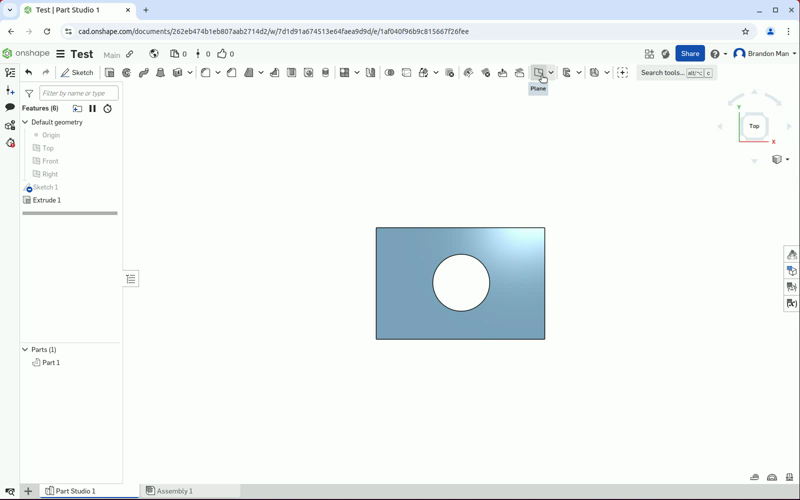
click(541, 75)
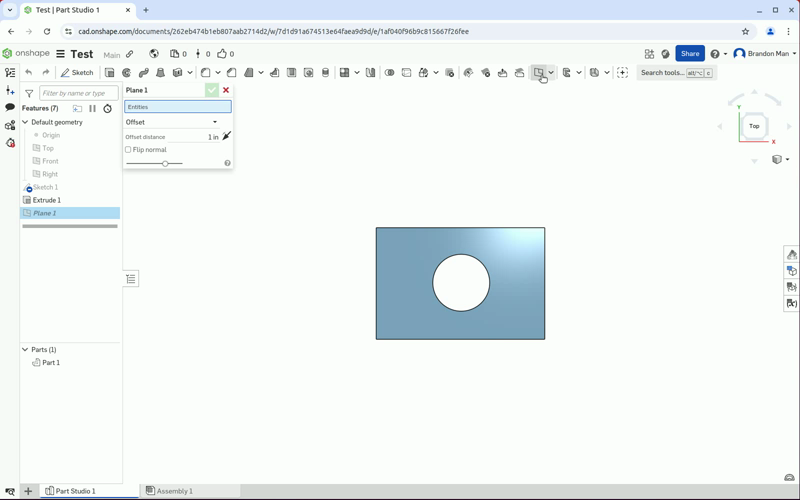
mouse_move(73, 150)
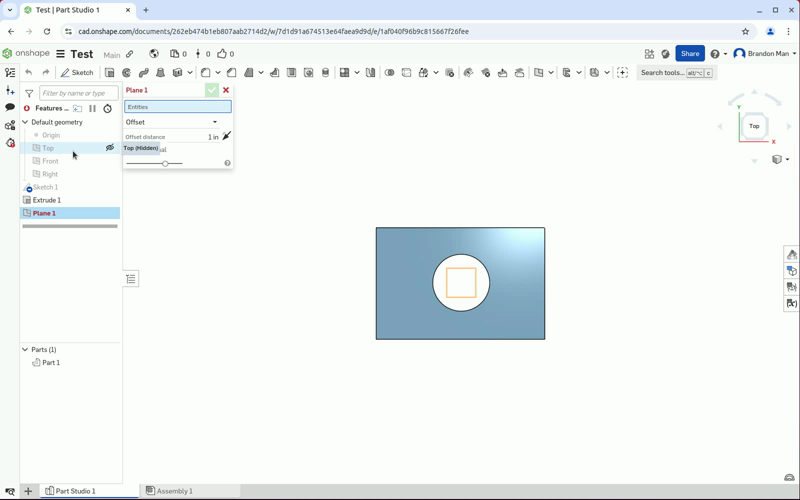
click(73, 150)
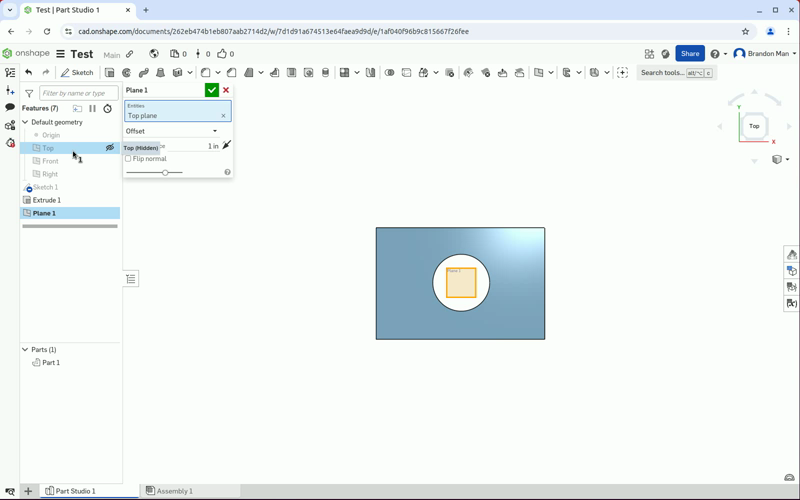
key(tab, 2)
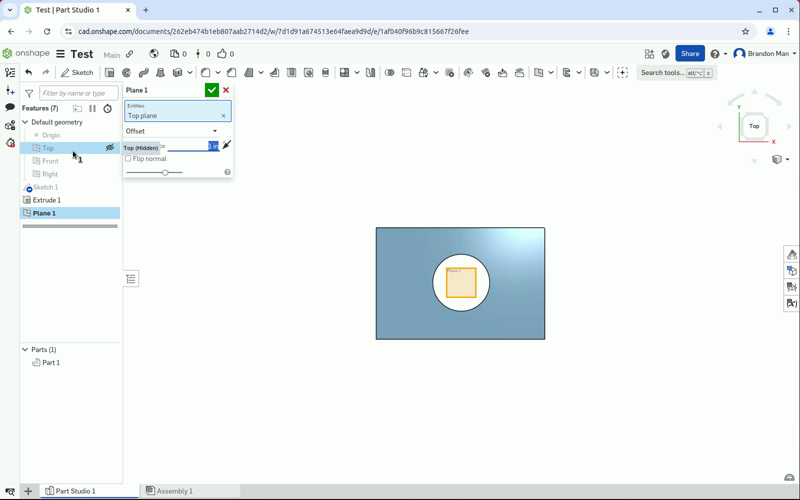
text(5.792)
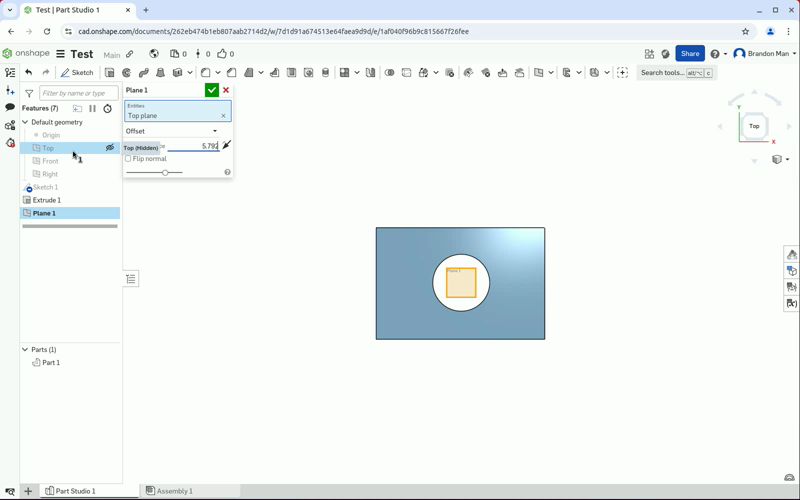
key(enter, 2)
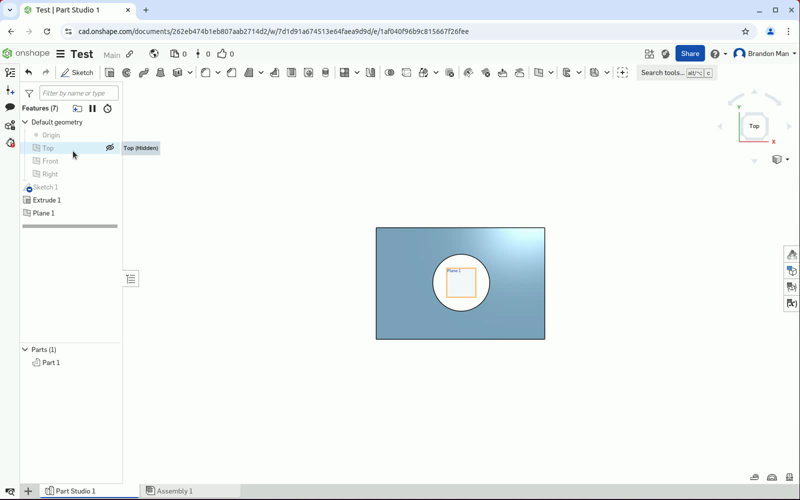
key(shift+s)
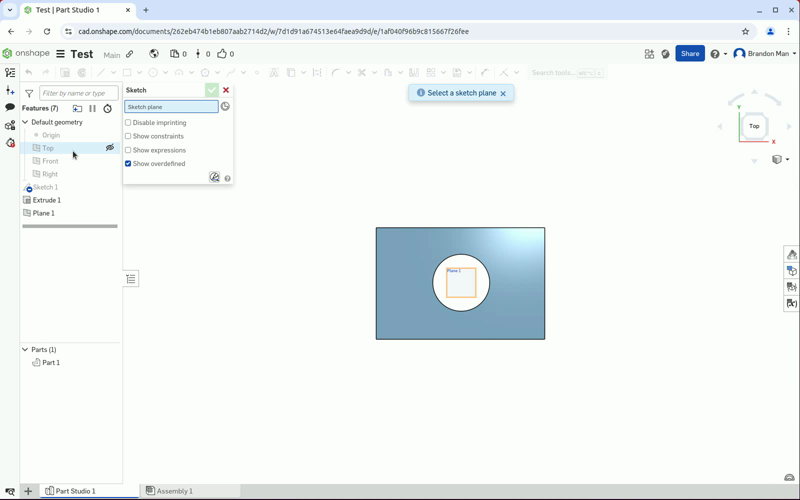
mouse_move(73, 215)
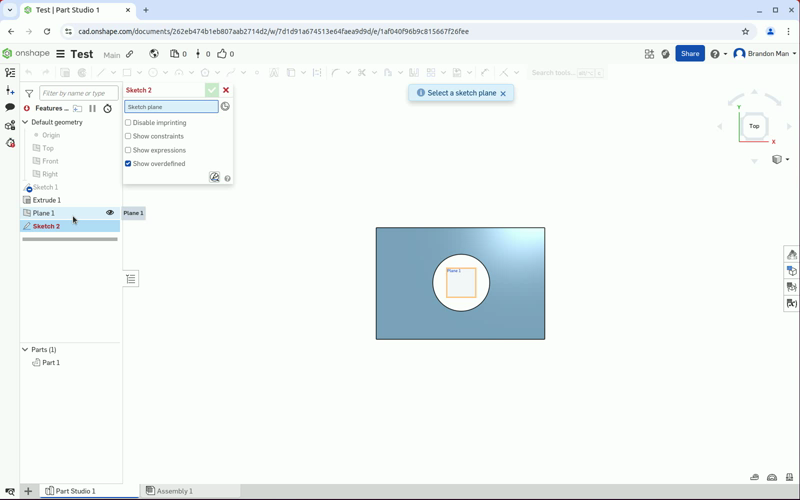
click(73, 215)
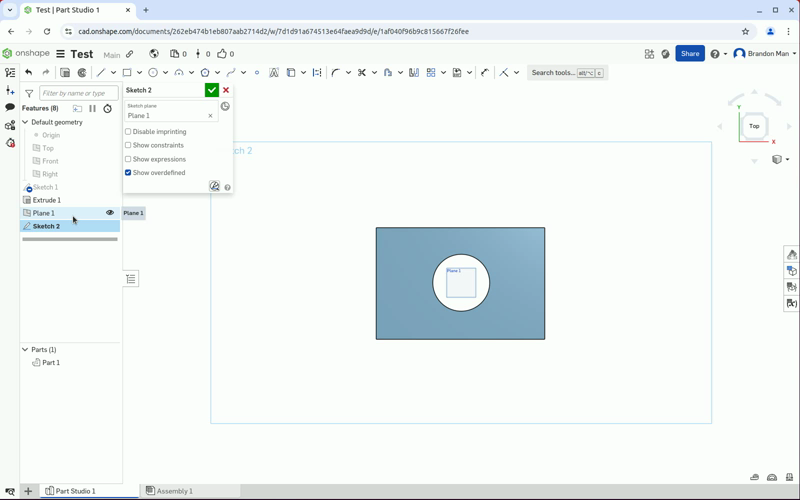
mouse_move(73, 352)
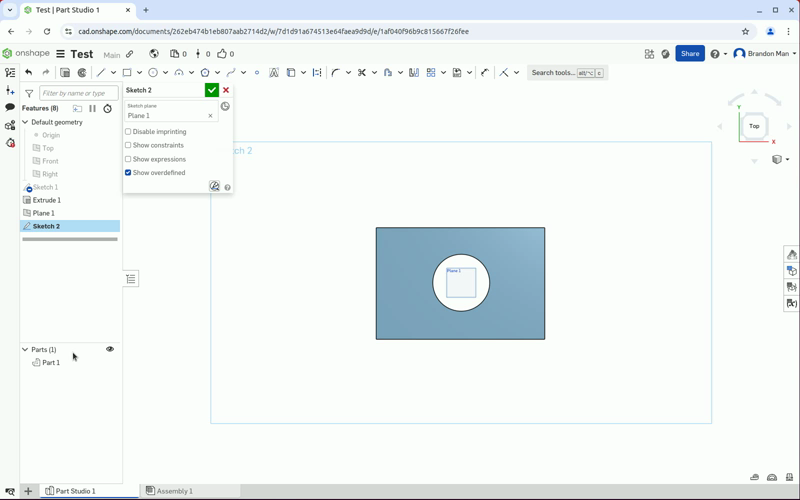
key(y)
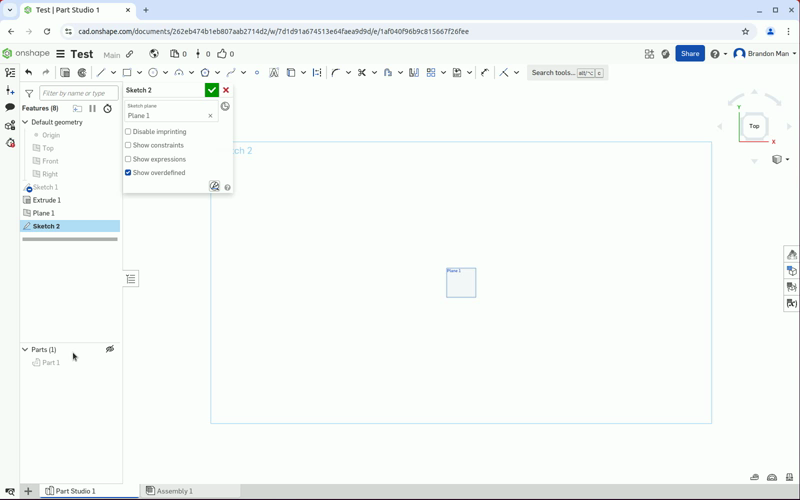
key(l)
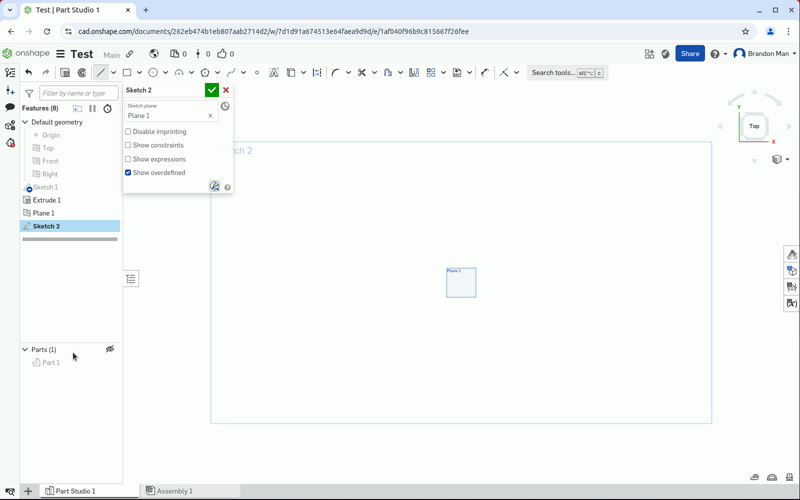
key_down(shift)
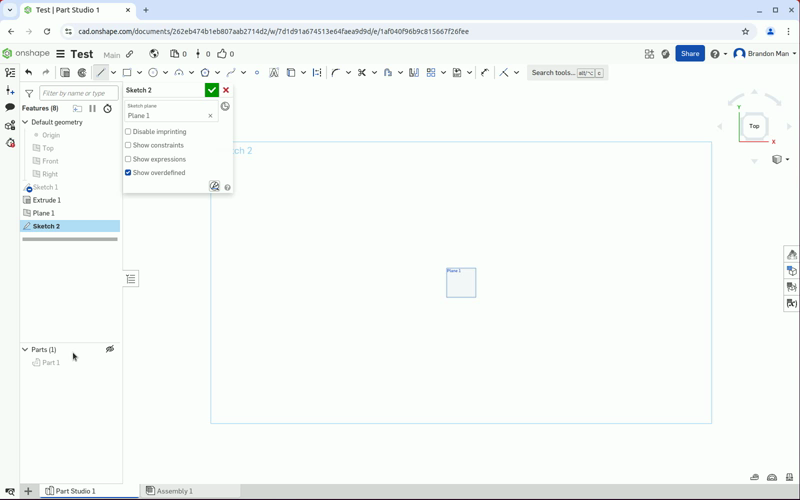
mouse_move(398, 339)
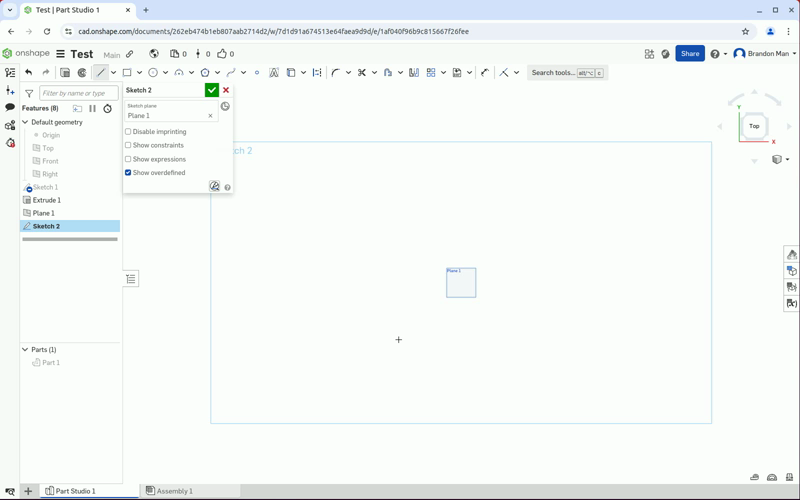
click(398, 339)
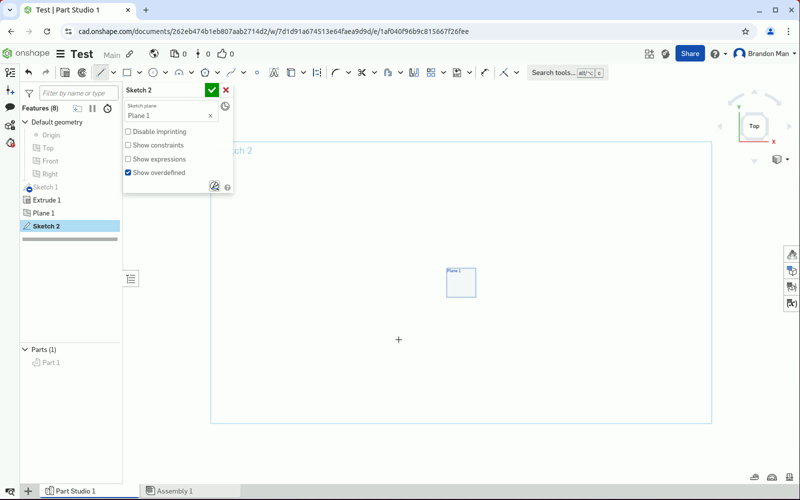
key_up(shift)
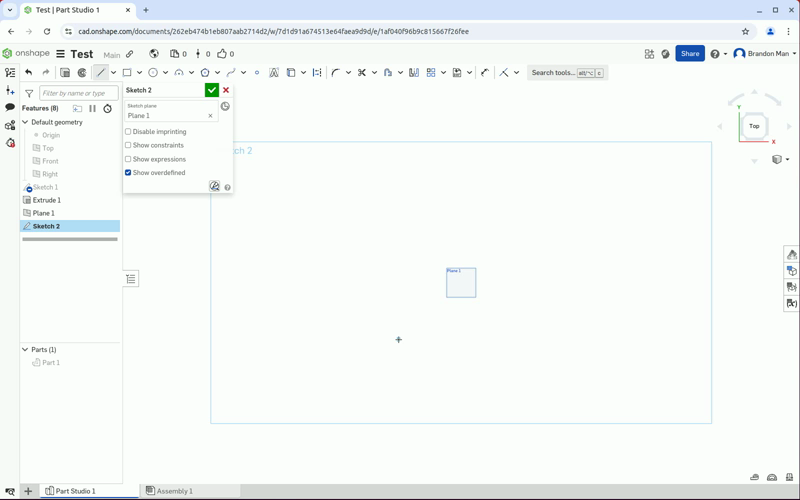
key_down(shift)
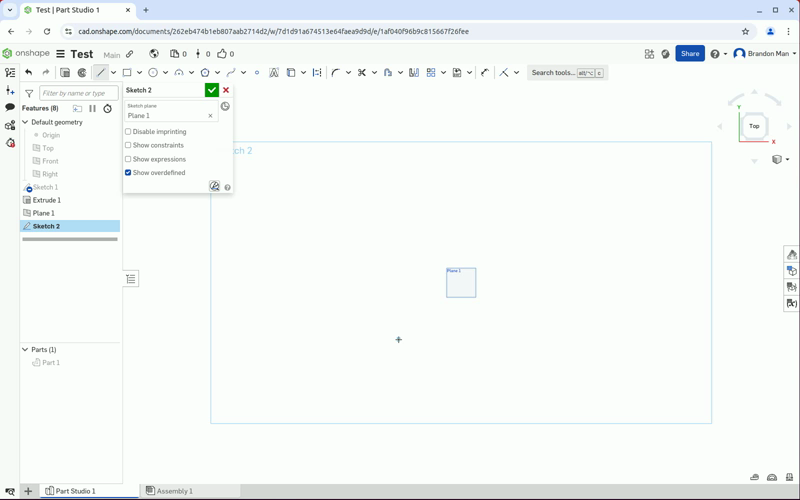
mouse_move(428, 339)
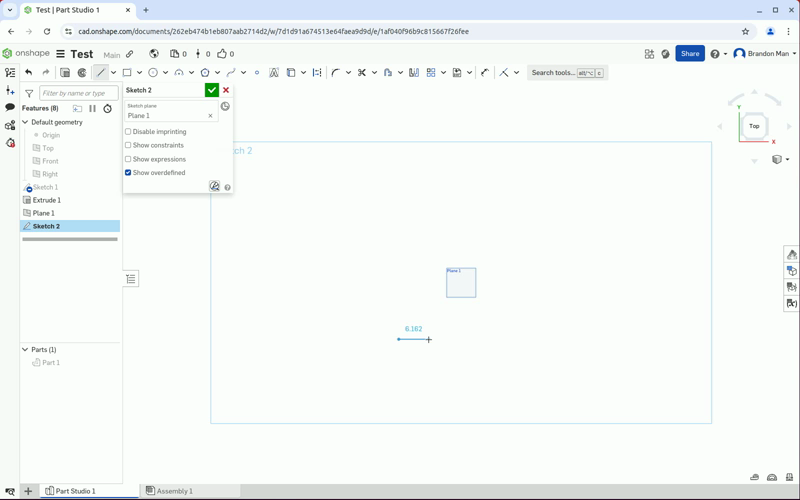
mouse_move(401, 339)
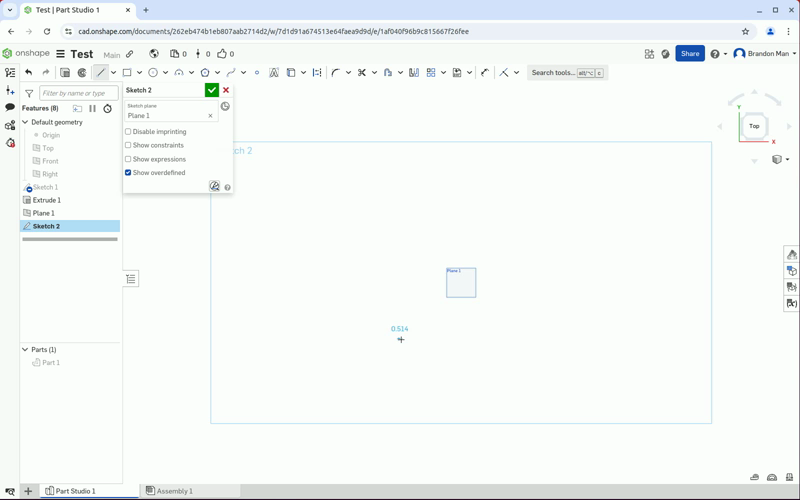
scroll(6)
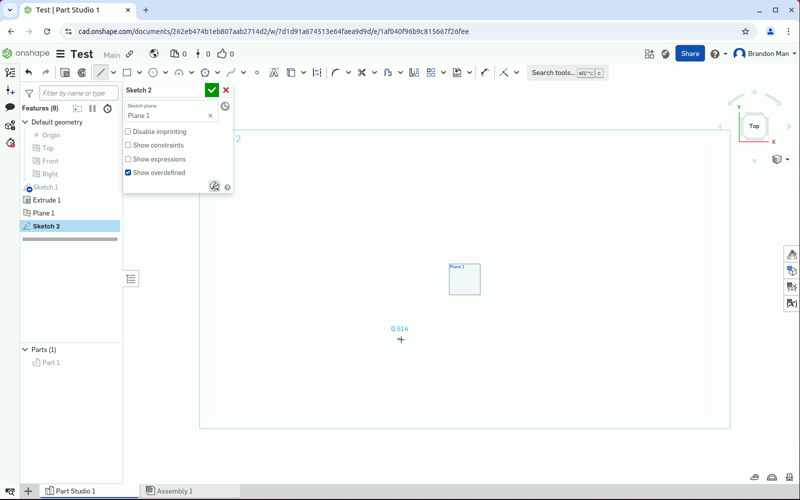
scroll(6)
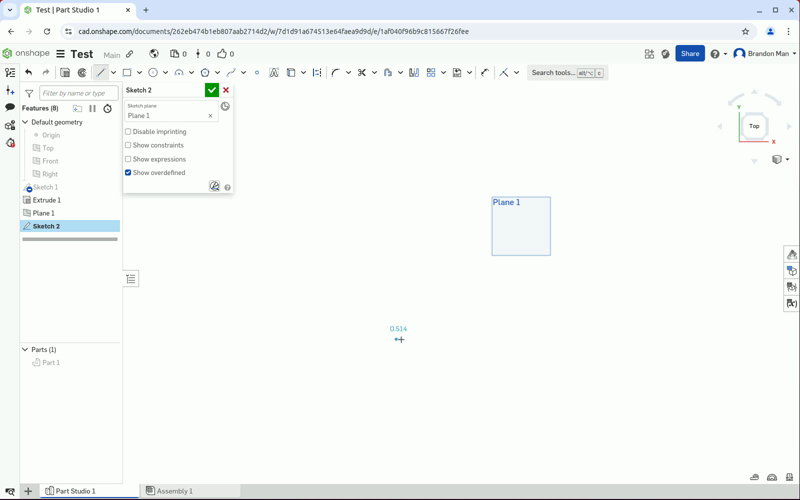
scroll(6)
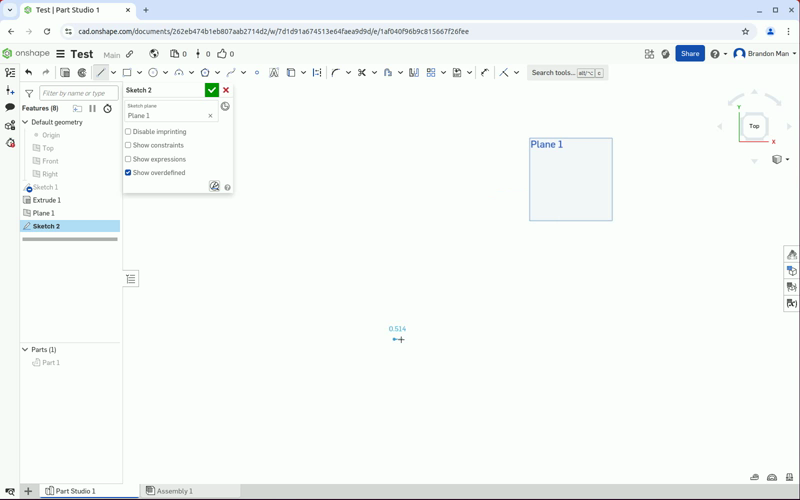
scroll(6)
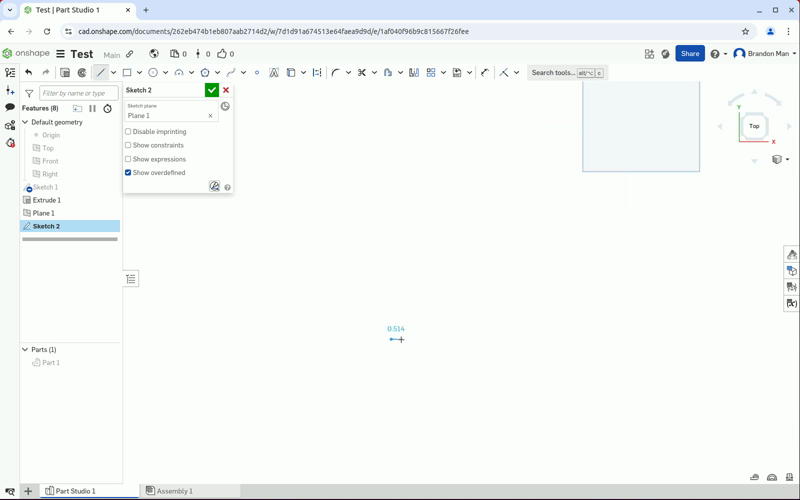
scroll(6)
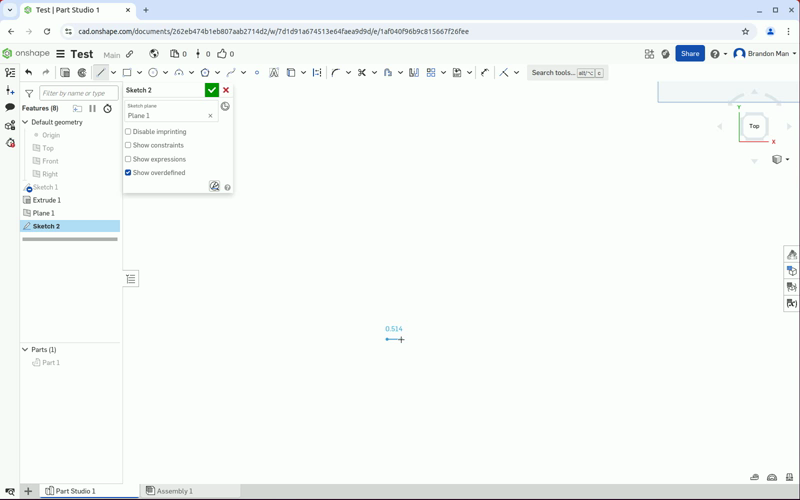
scroll(6)
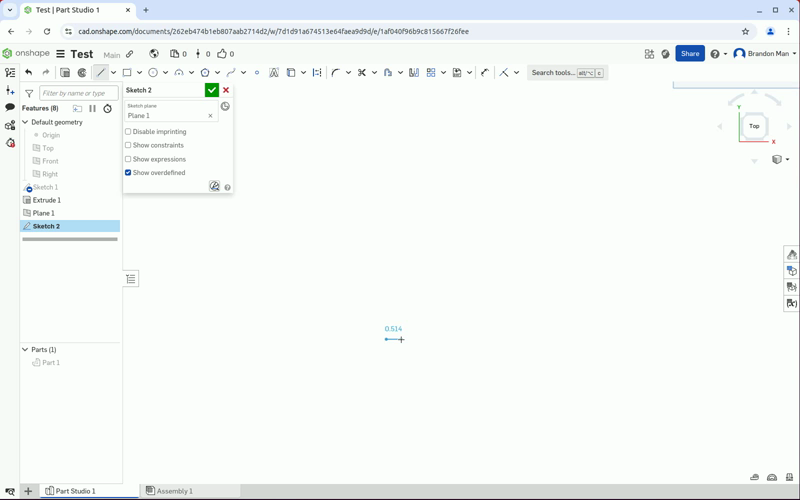
scroll(6)
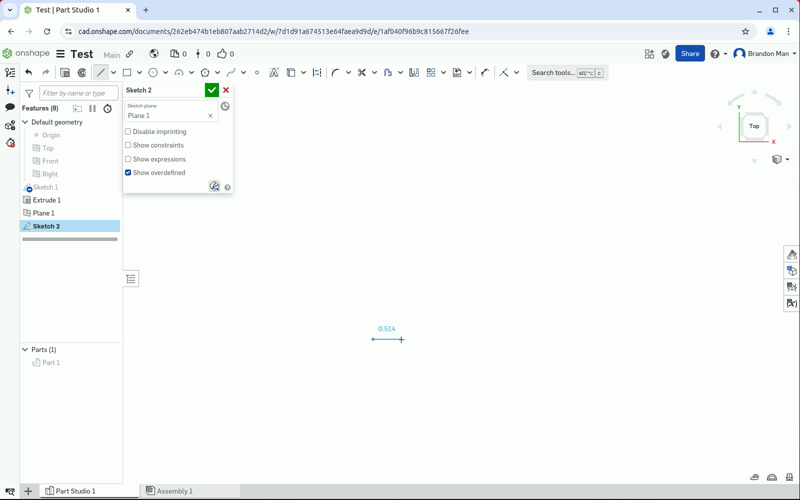
click(401, 339)
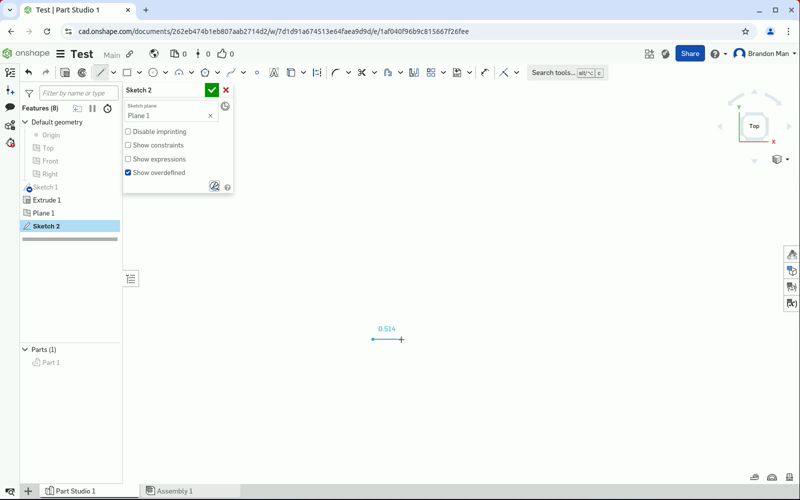
scroll(-6)
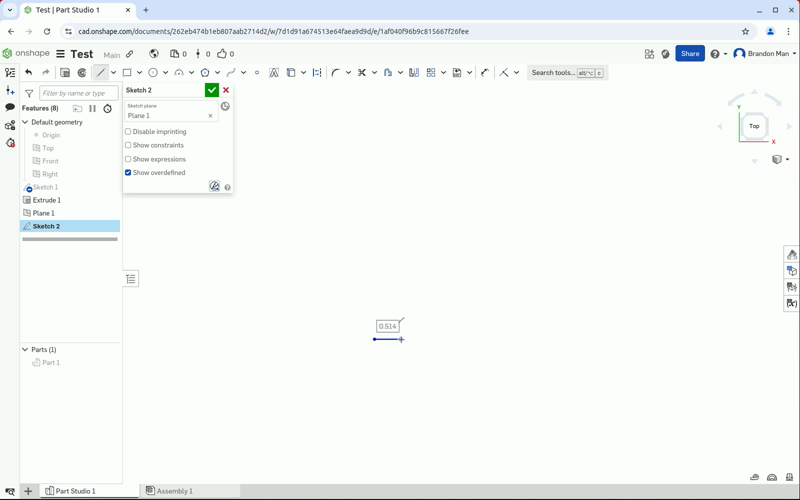
scroll(-6)
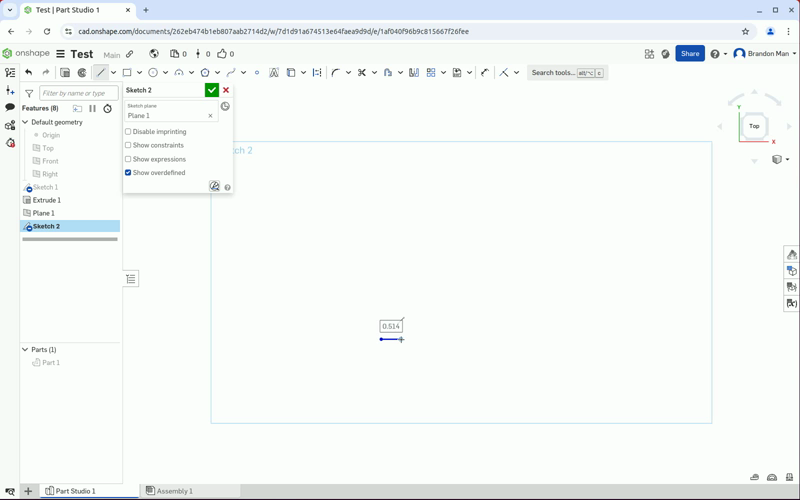
scroll(-6)
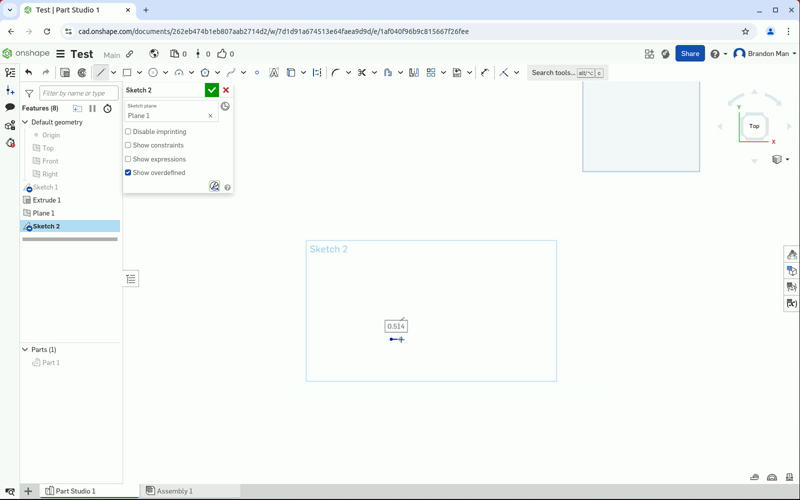
scroll(-6)
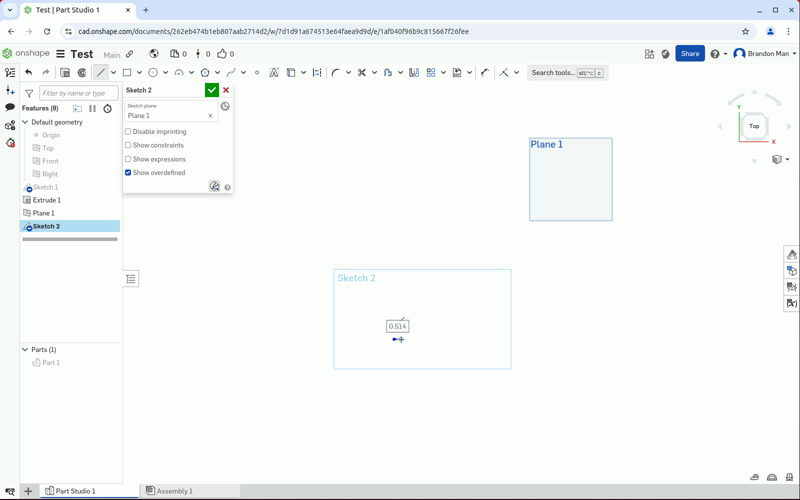
scroll(-6)
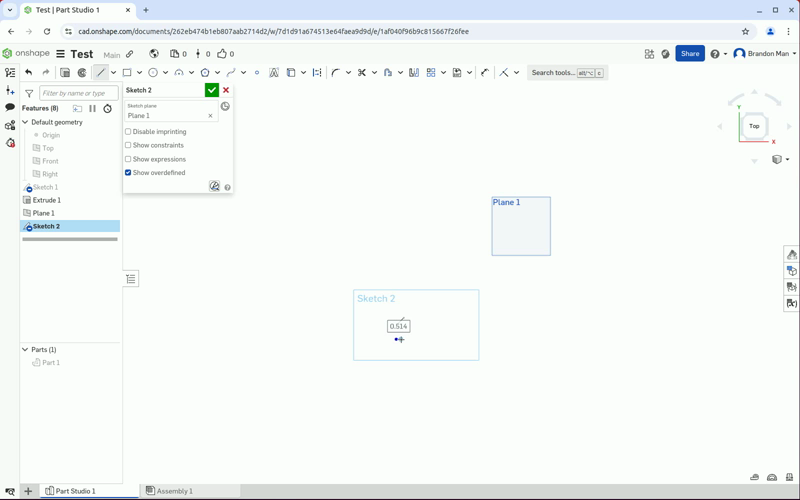
scroll(-6)
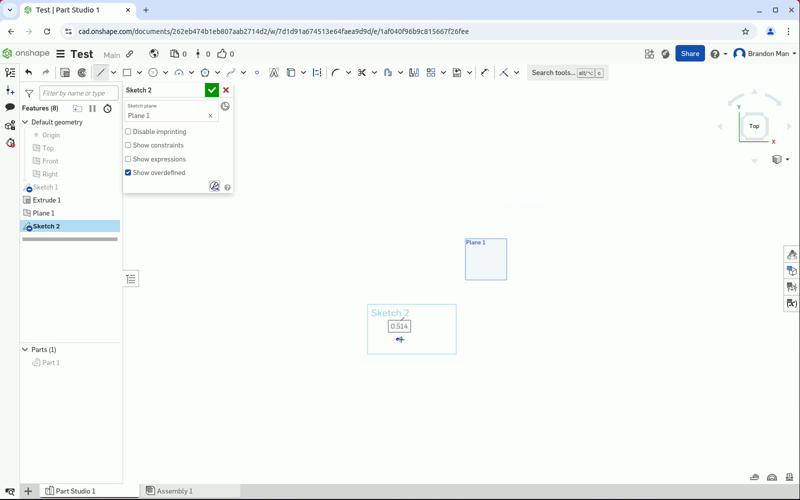
scroll(-6)
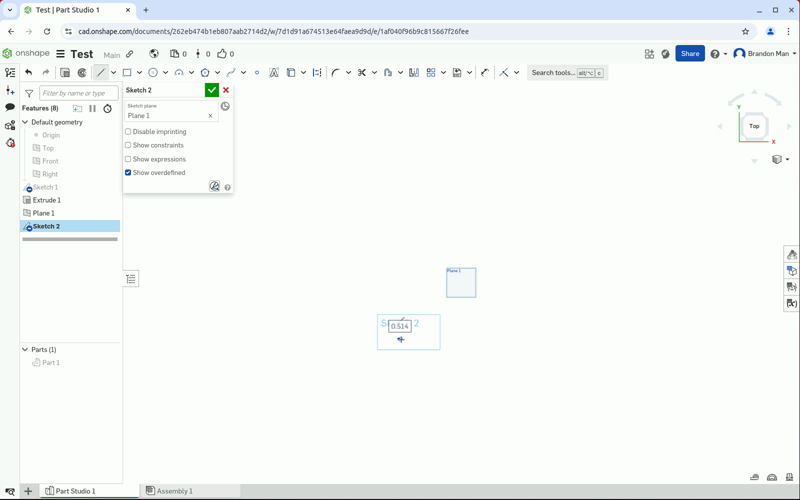
key_up(shift)
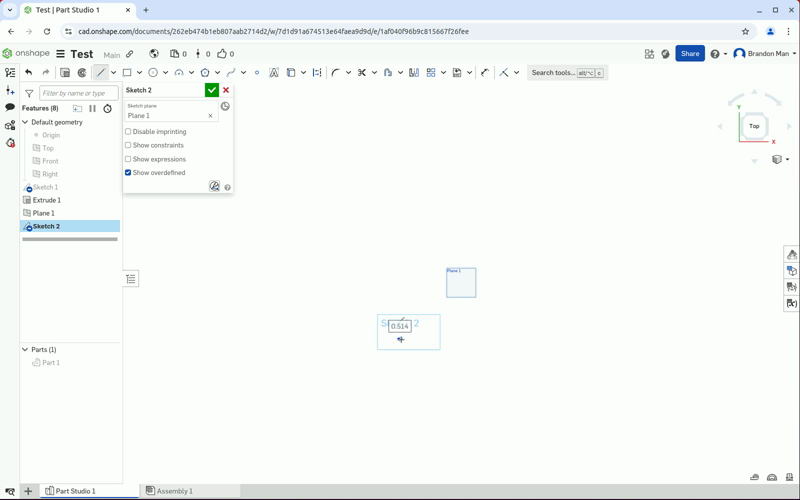
key_down(shift)
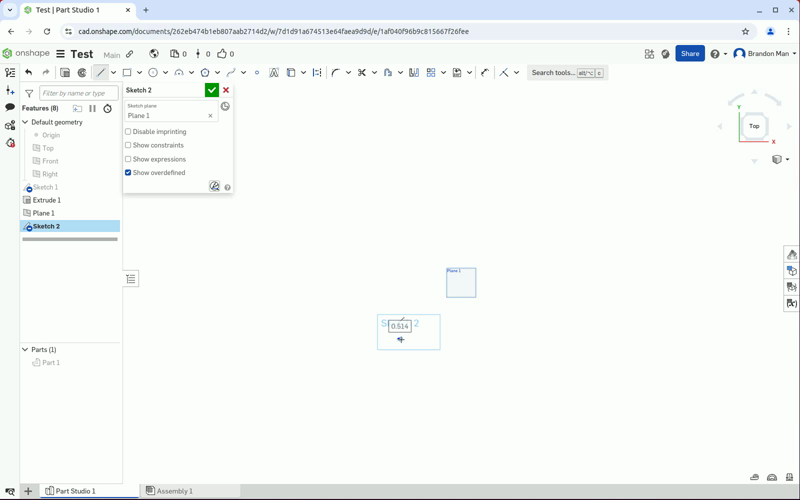
mouse_move(401, 226)
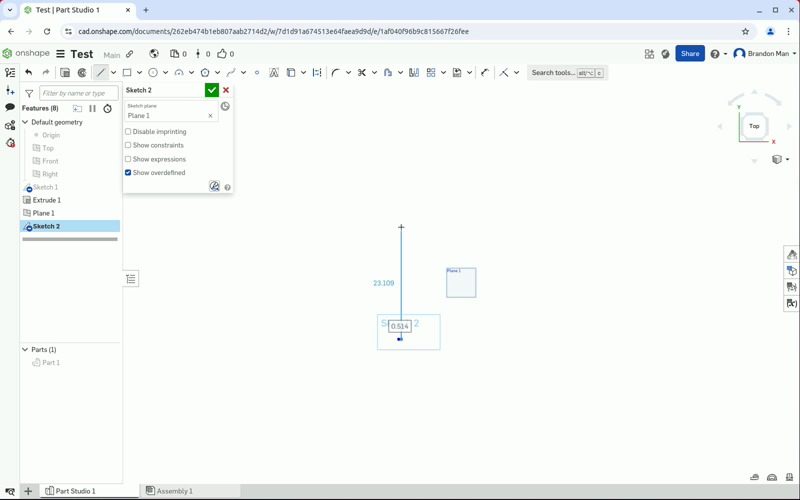
click(401, 226)
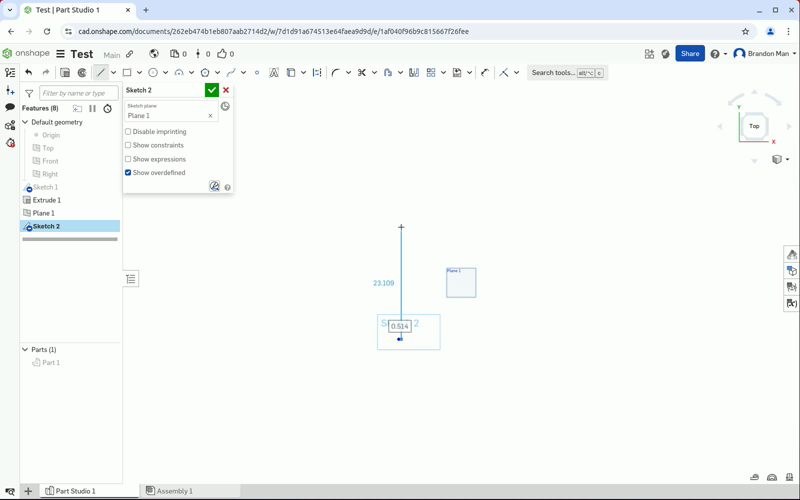
key_up(shift)
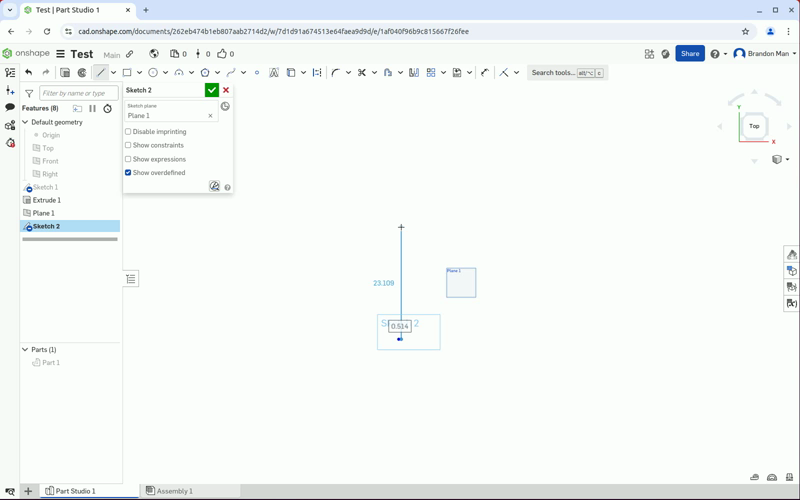
key_down(shift)
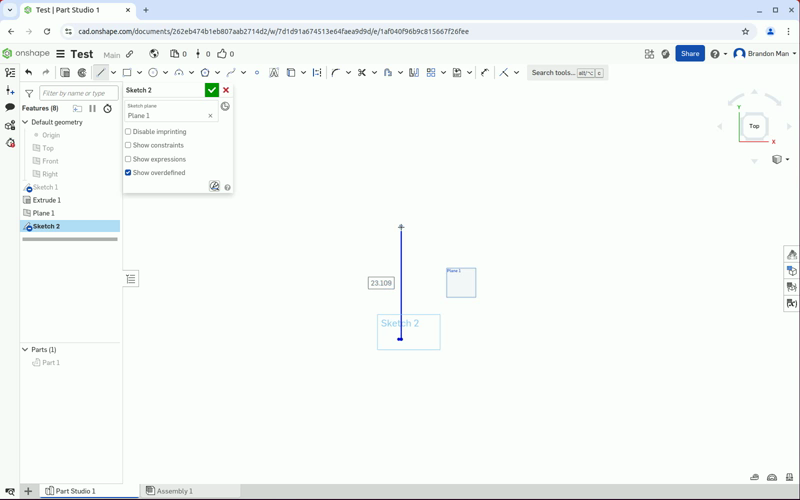
mouse_move(431, 226)
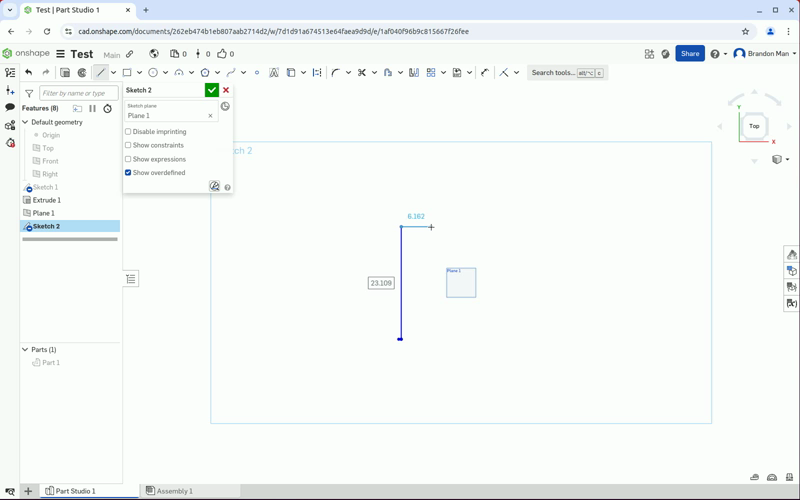
mouse_move(398, 226)
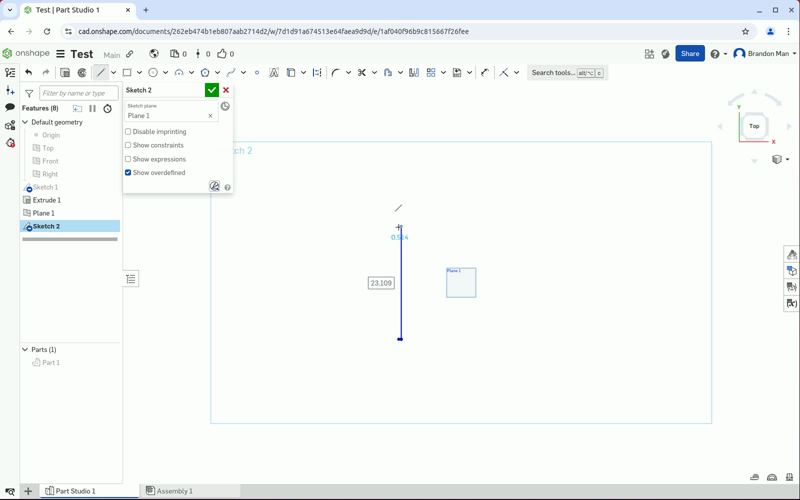
scroll(6)
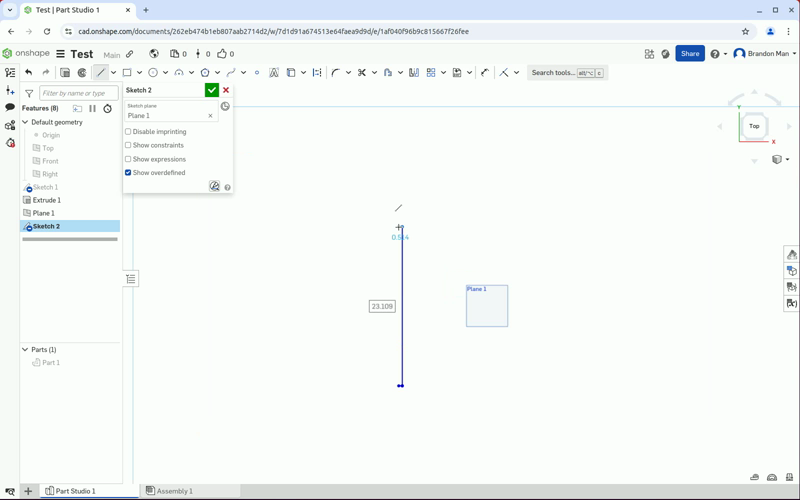
scroll(6)
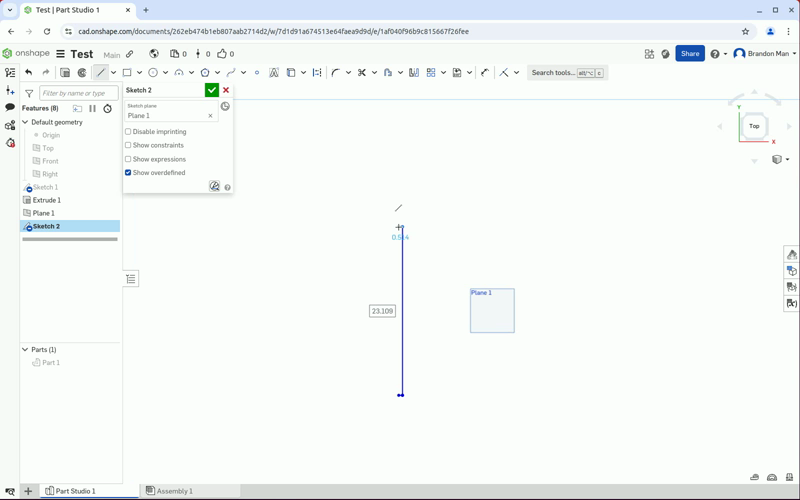
scroll(6)
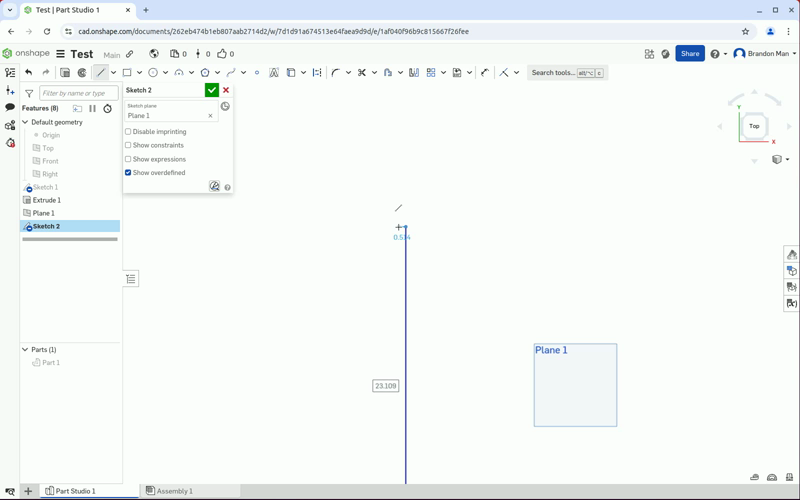
scroll(6)
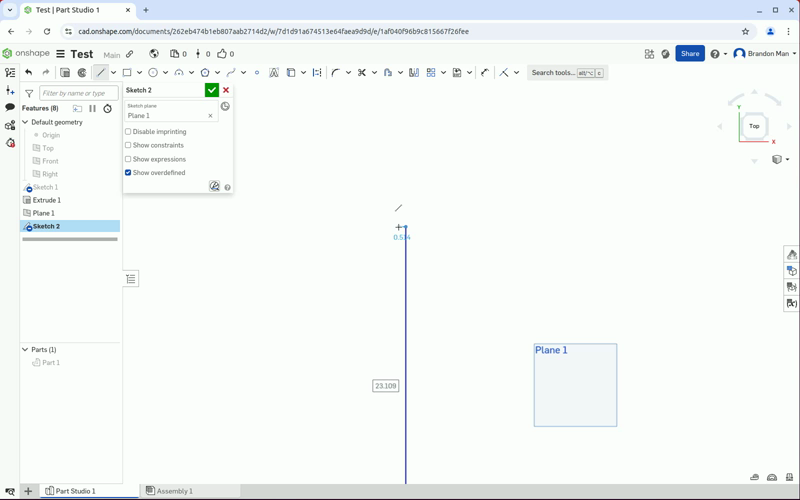
scroll(6)
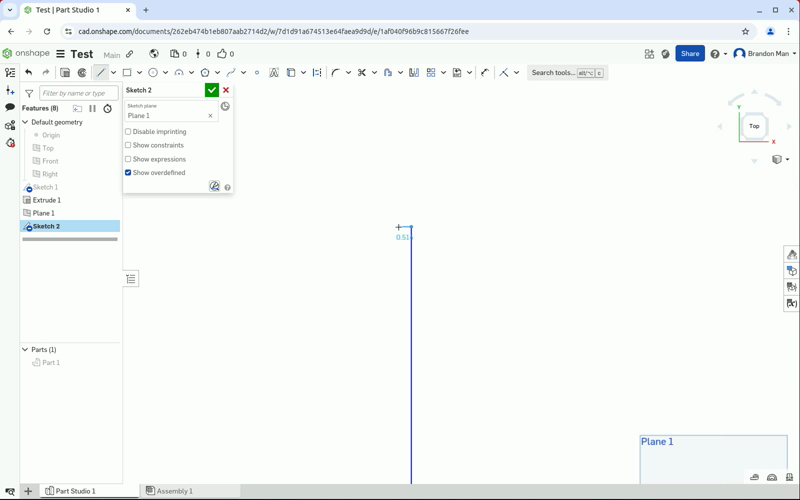
scroll(6)
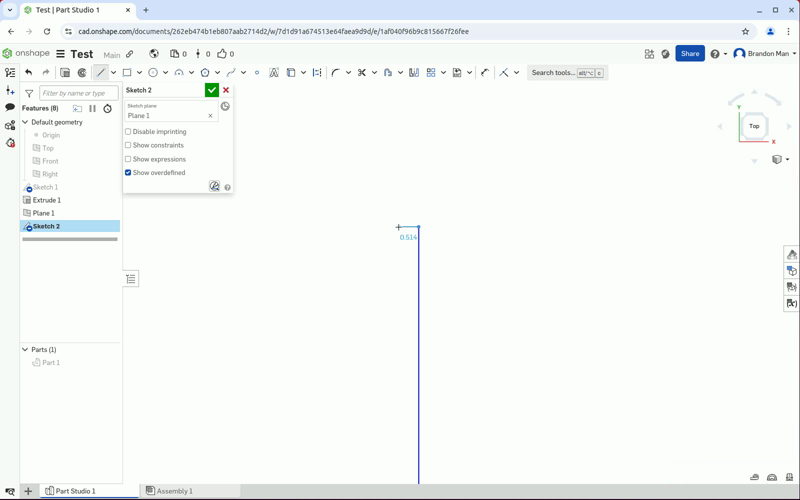
scroll(6)
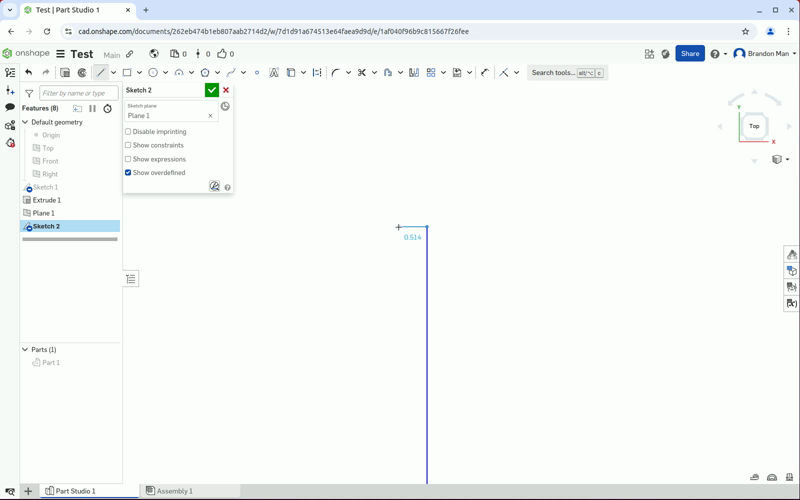
click(398, 226)
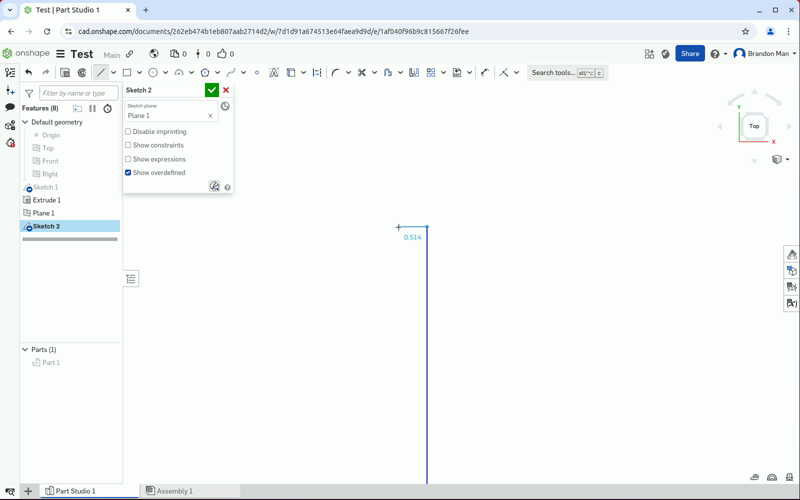
scroll(-6)
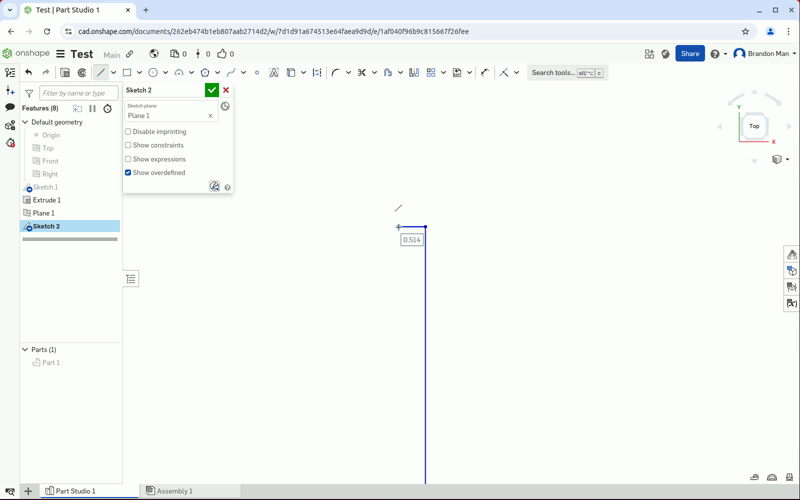
scroll(-6)
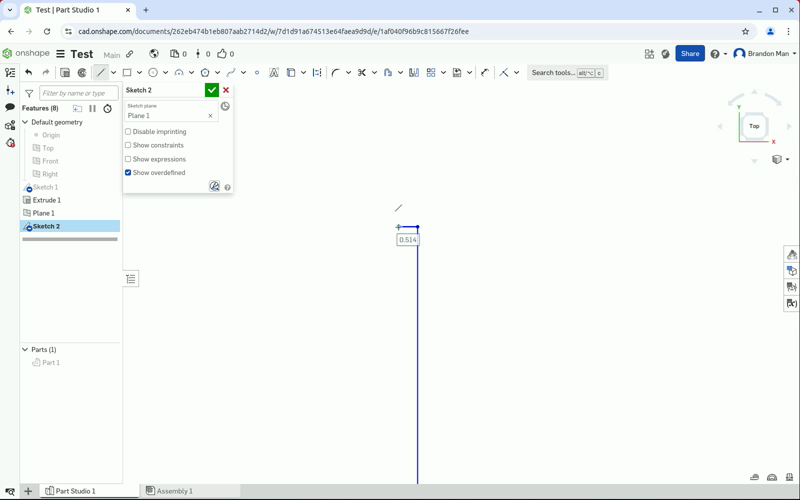
scroll(-6)
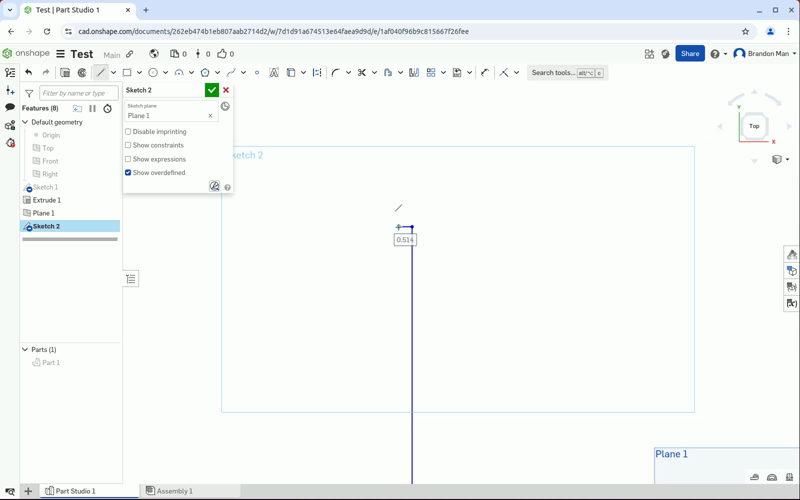
scroll(-6)
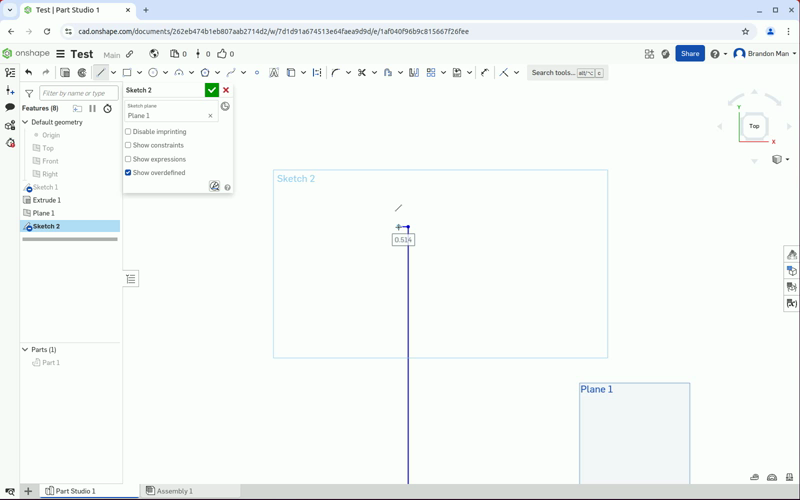
scroll(-6)
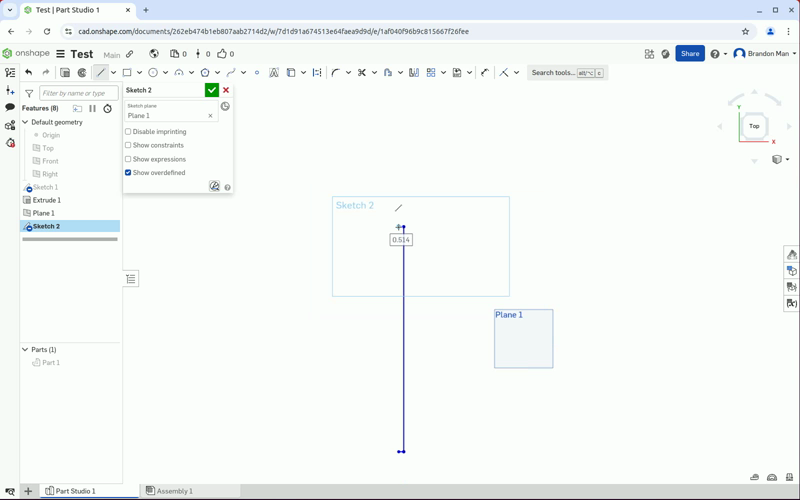
scroll(-6)
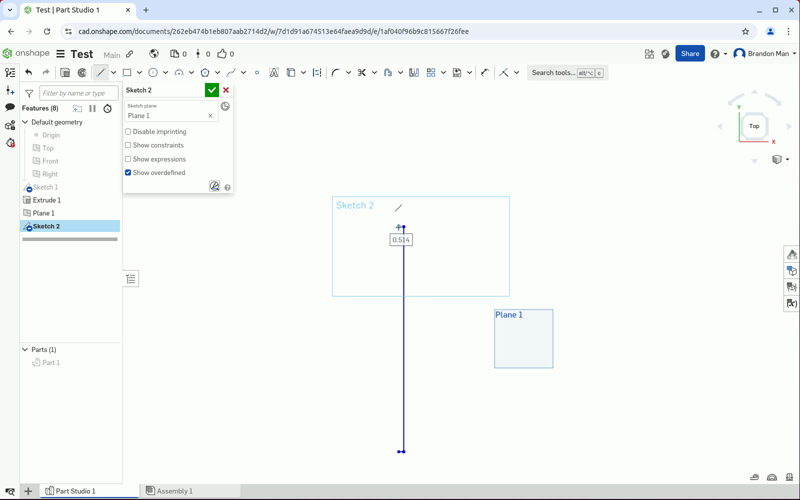
scroll(-6)
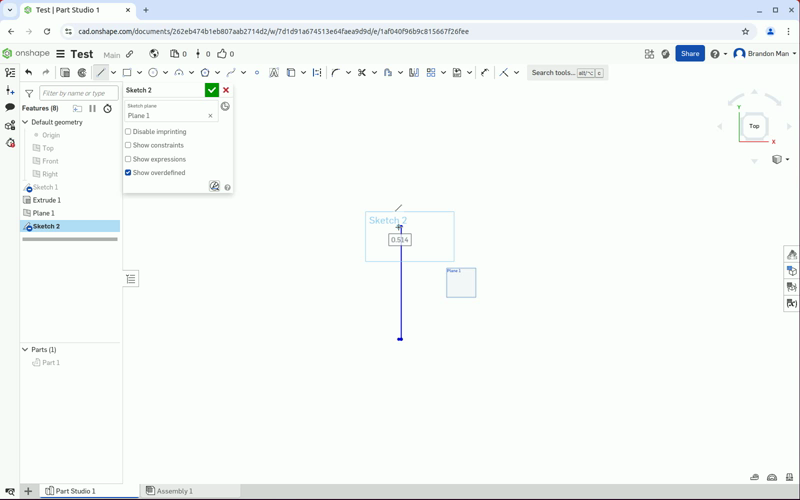
key_up(shift)
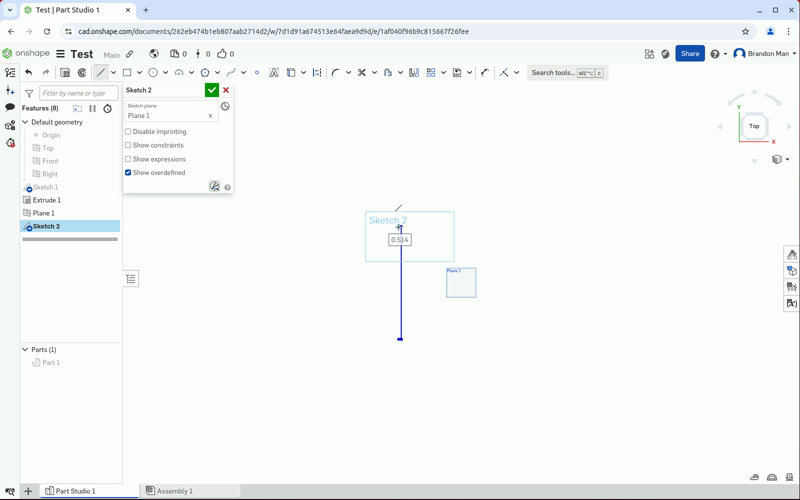
key_down(shift)
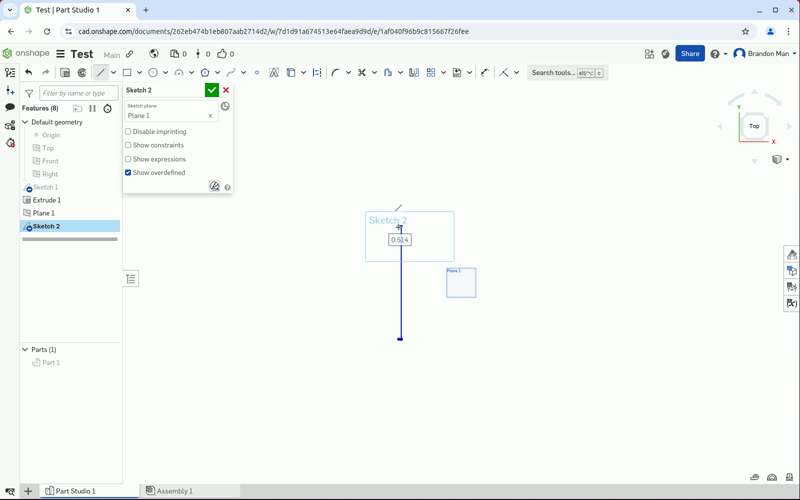
mouse_move(398, 339)
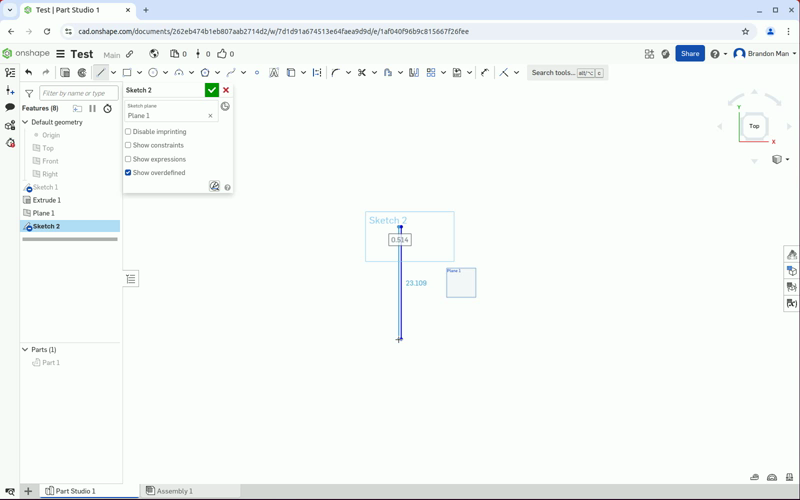
scroll(6)
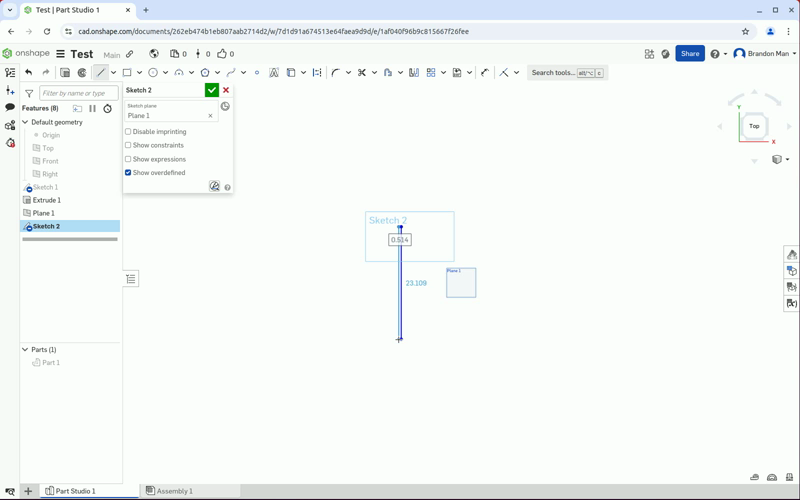
scroll(6)
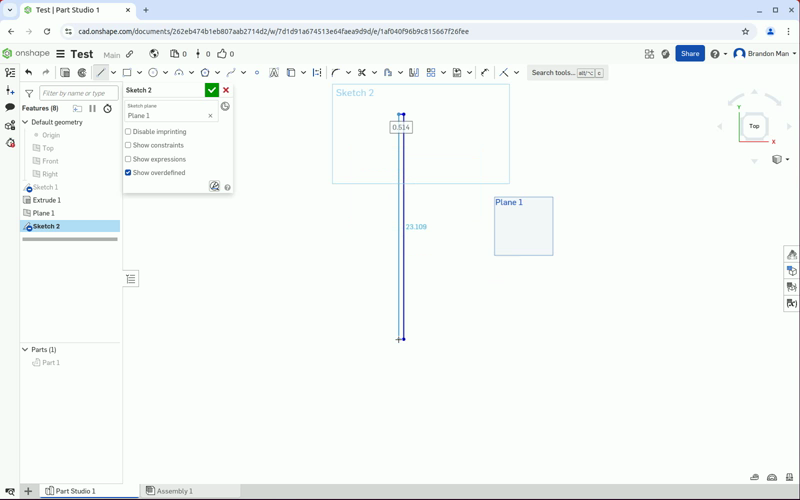
scroll(6)
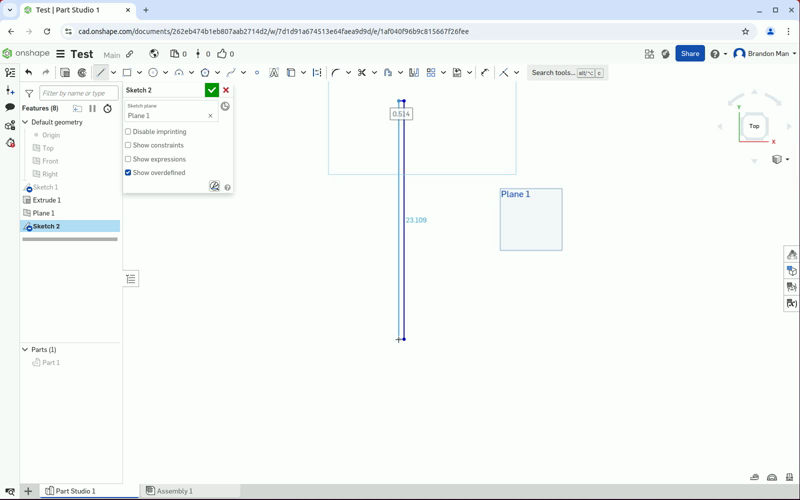
scroll(6)
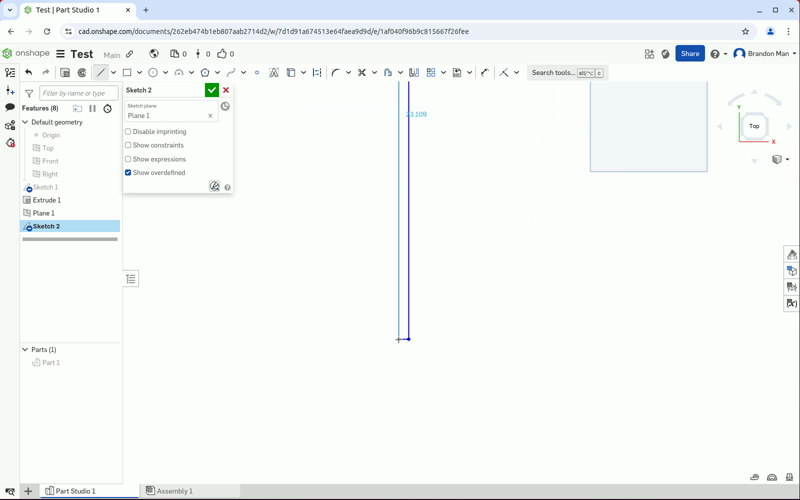
scroll(6)
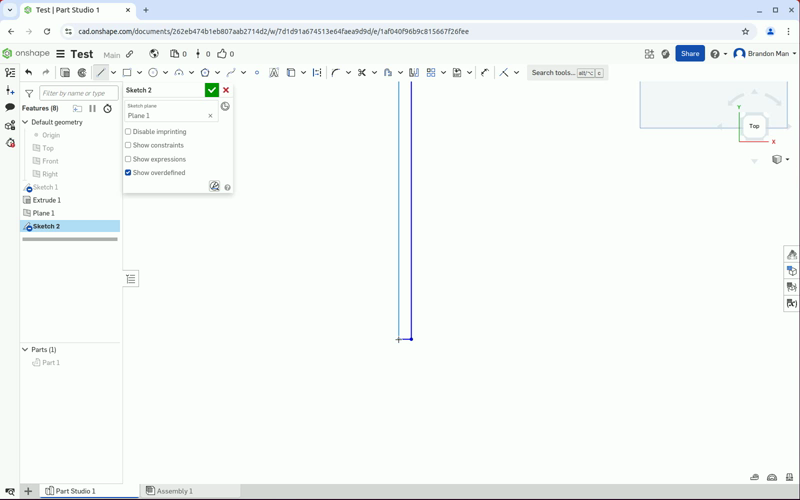
scroll(6)
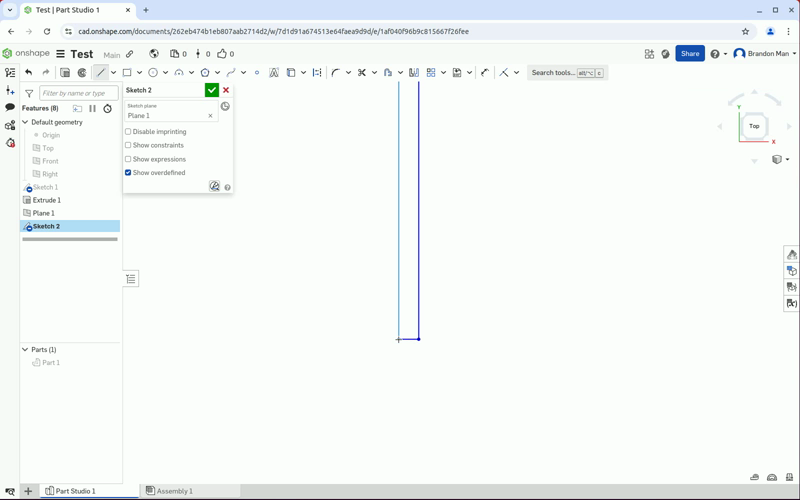
scroll(6)
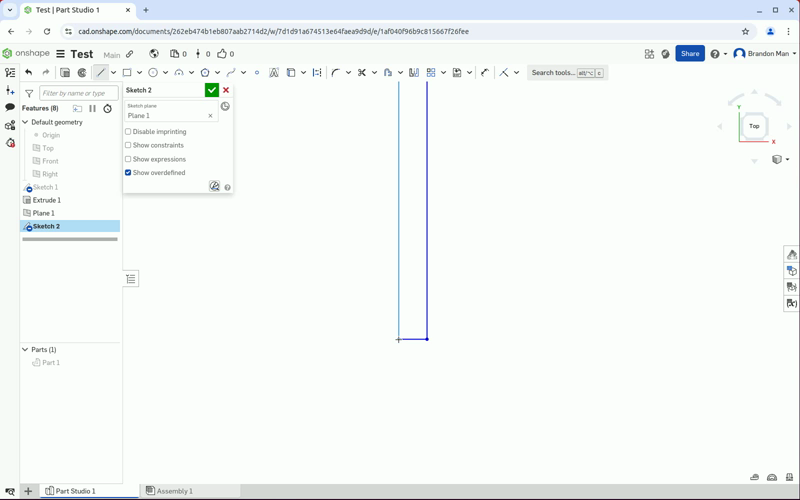
key_up(shift)
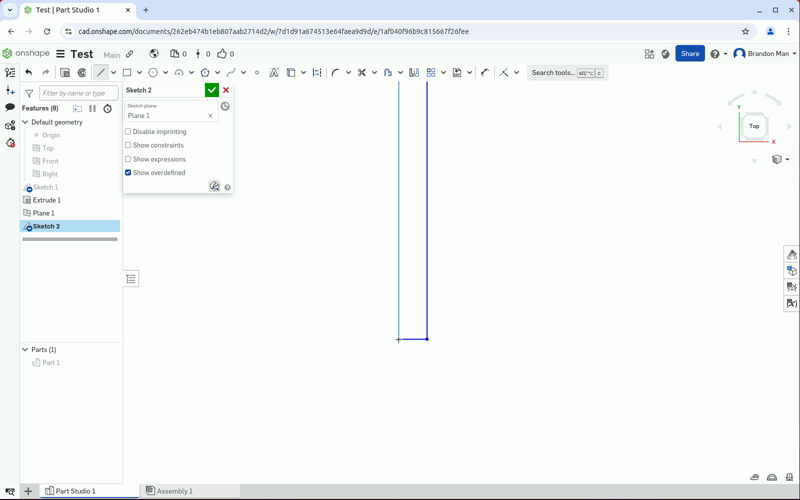
click(398, 339)
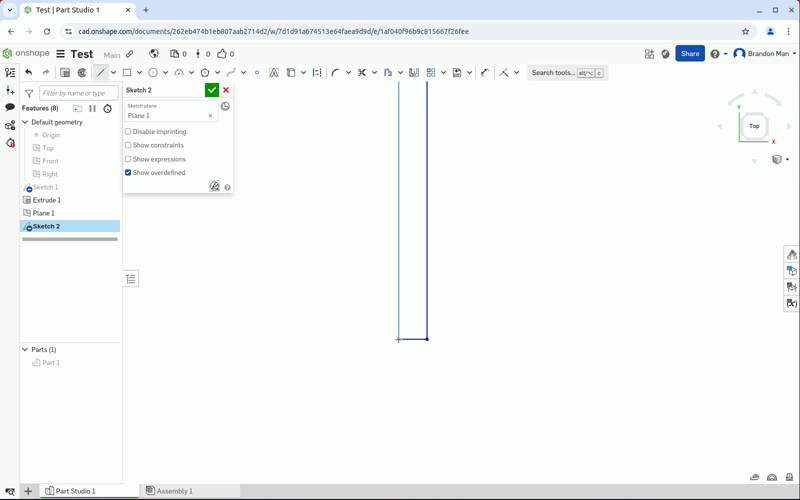
scroll(-6)
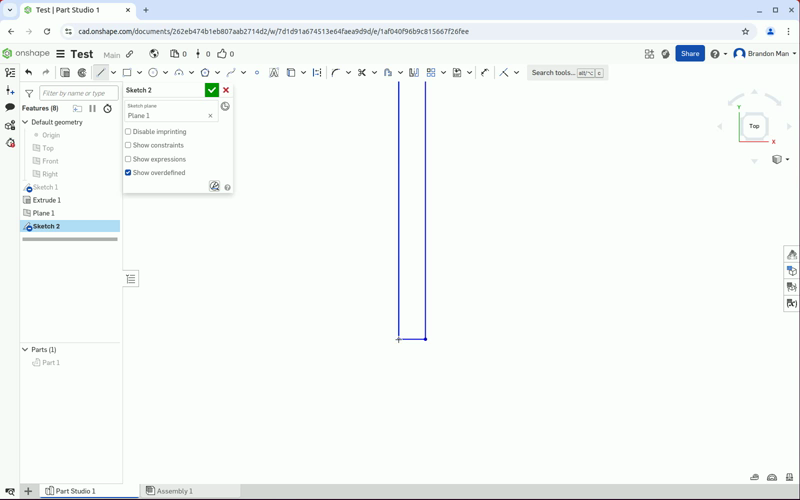
scroll(-6)
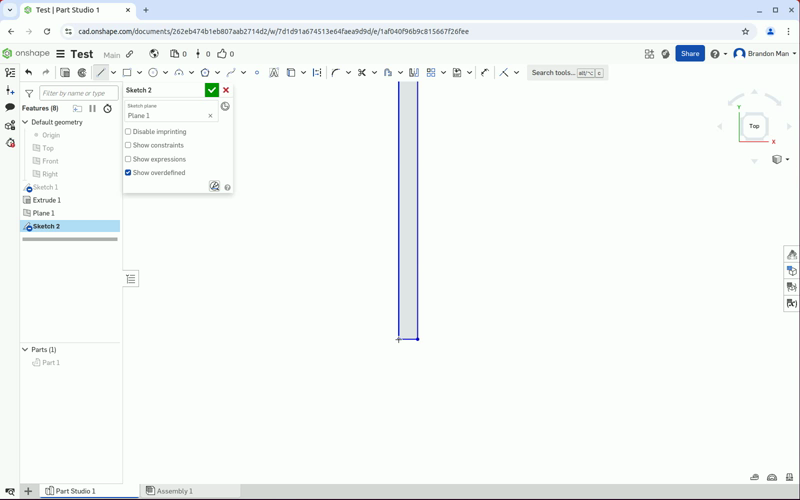
scroll(-6)
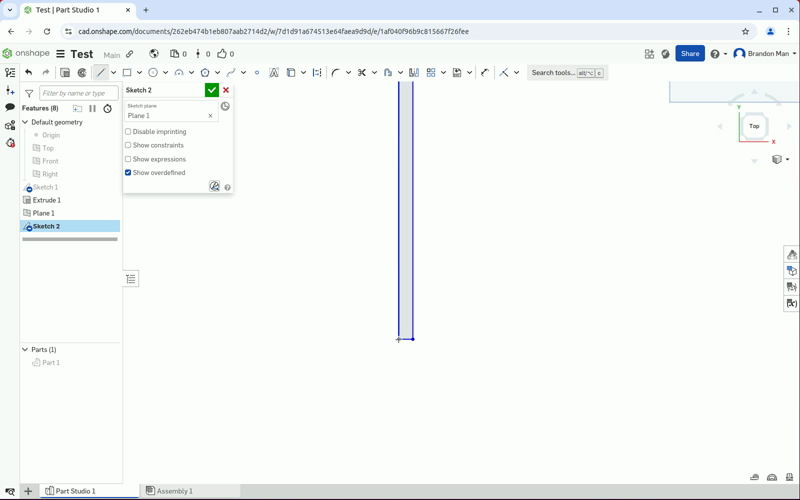
scroll(-6)
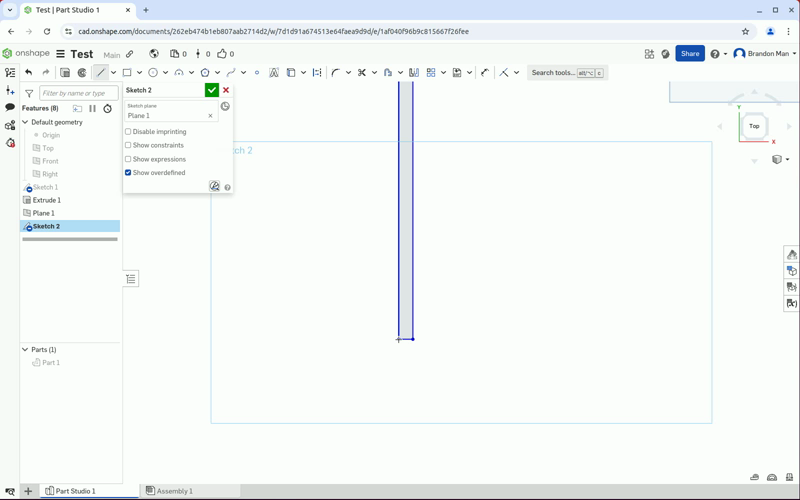
scroll(-6)
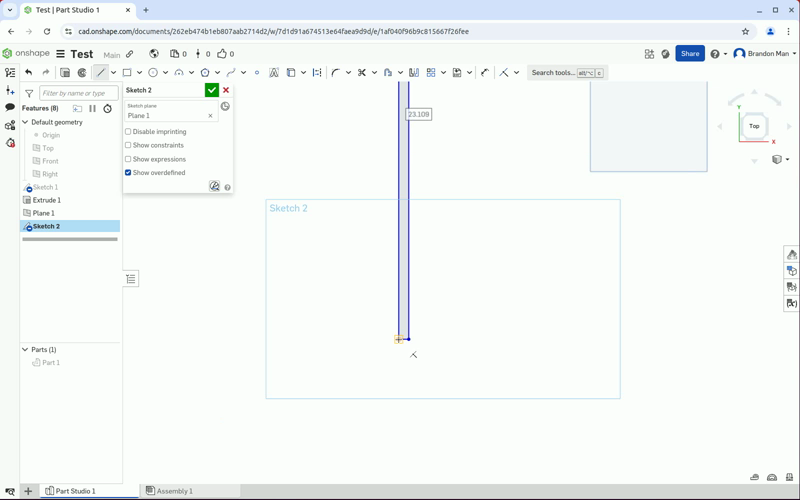
scroll(-6)
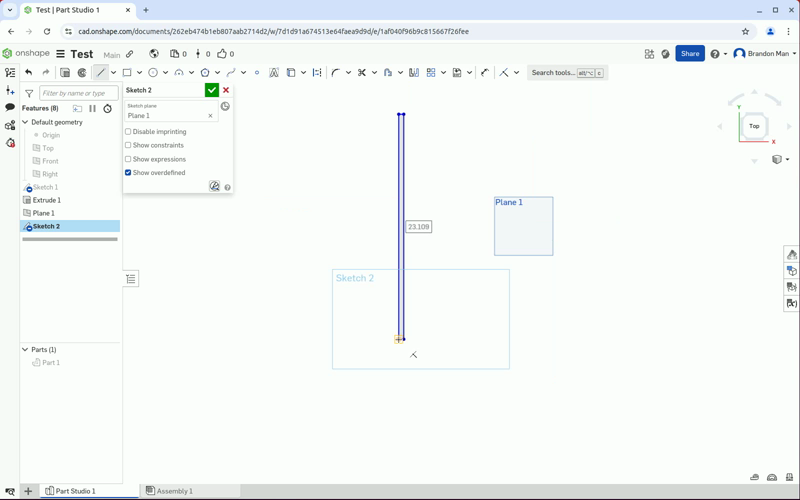
scroll(-6)
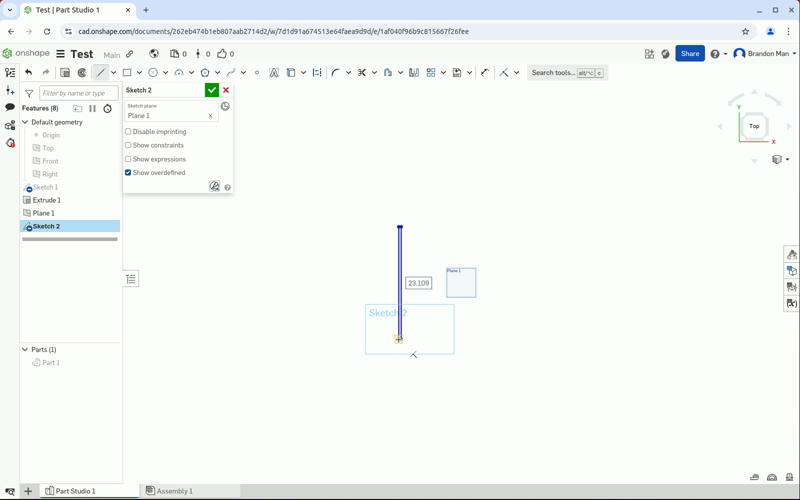
key(esc)
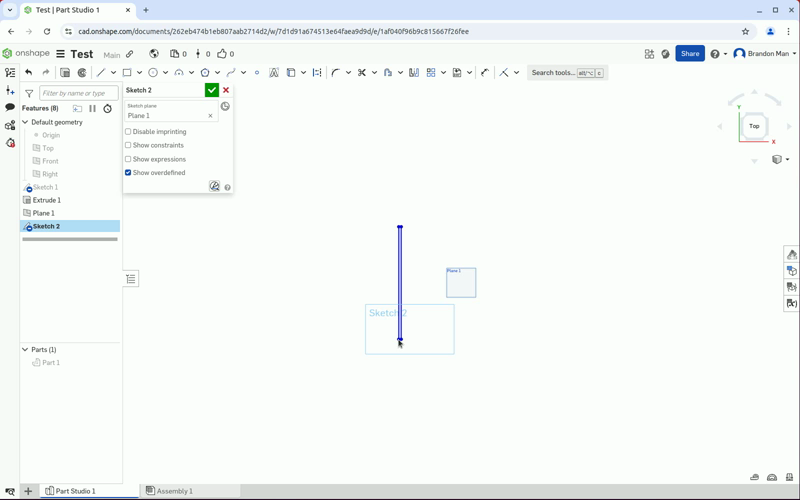
mouse_move(399, 306)
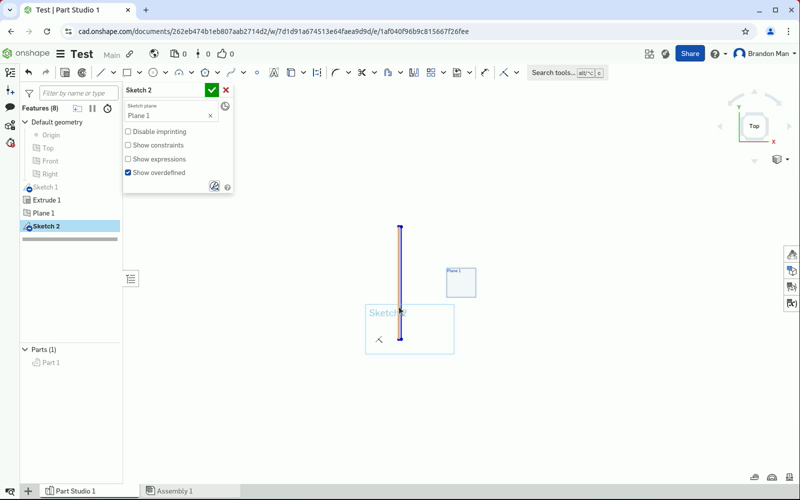
scroll(6)
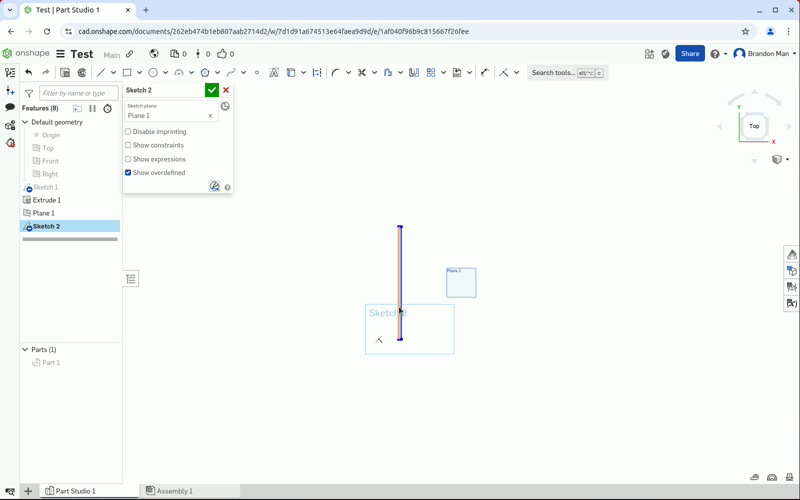
scroll(6)
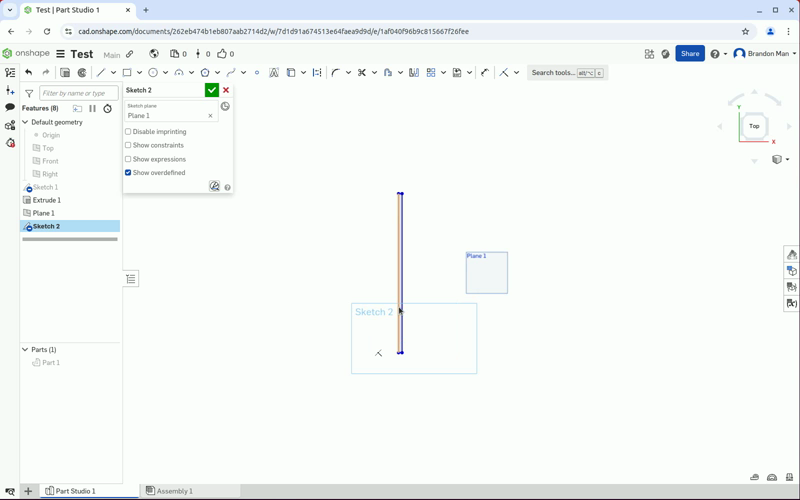
scroll(6)
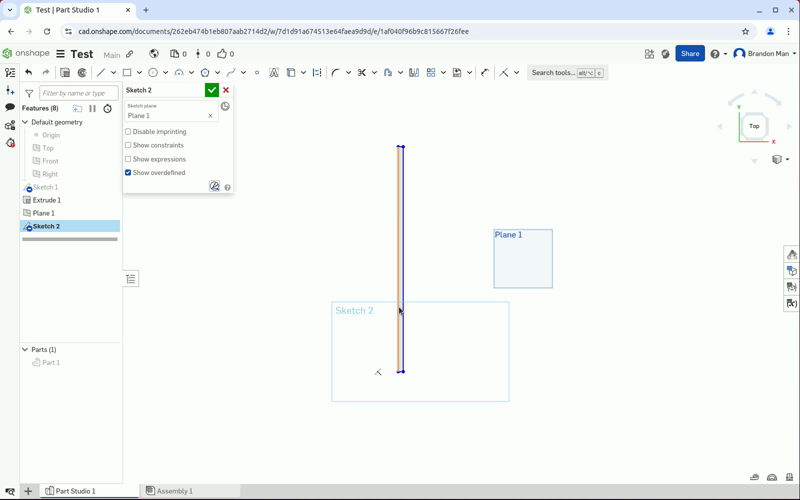
scroll(6)
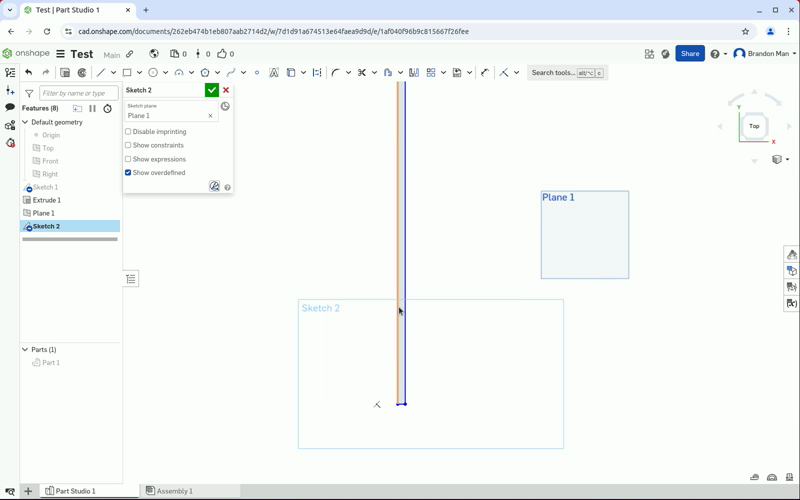
scroll(6)
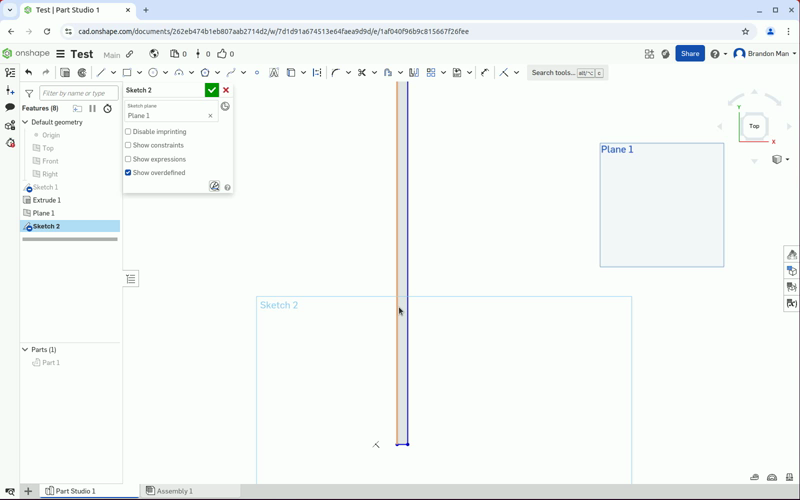
scroll(6)
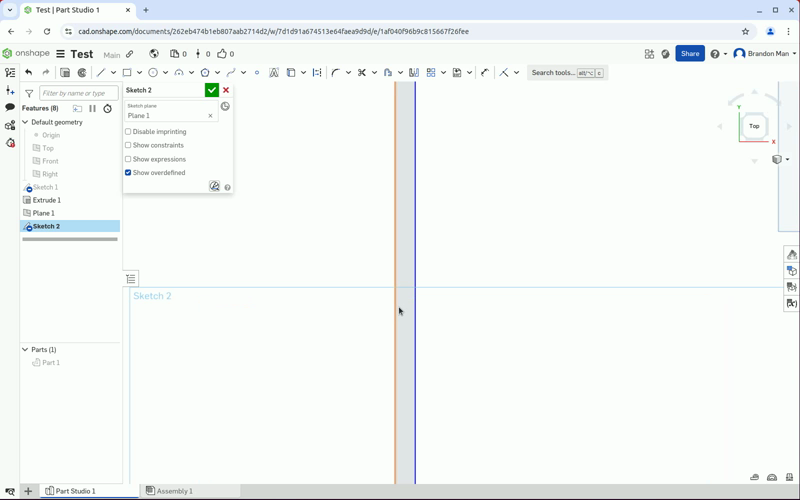
scroll(6)
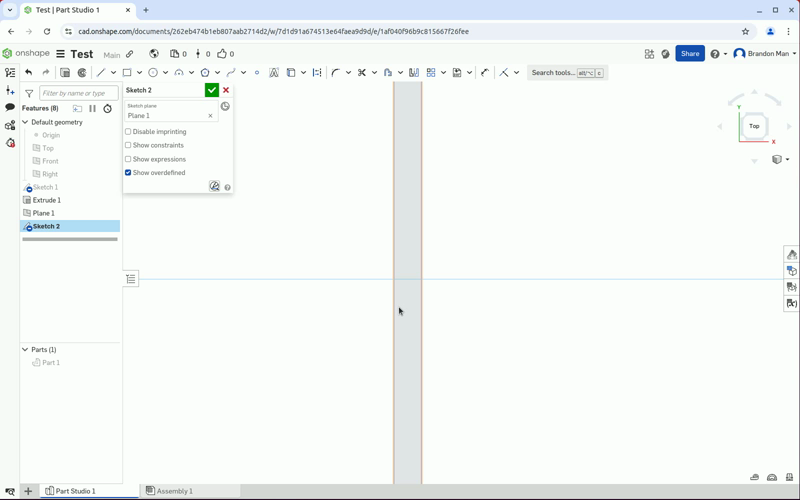
click(399, 306)
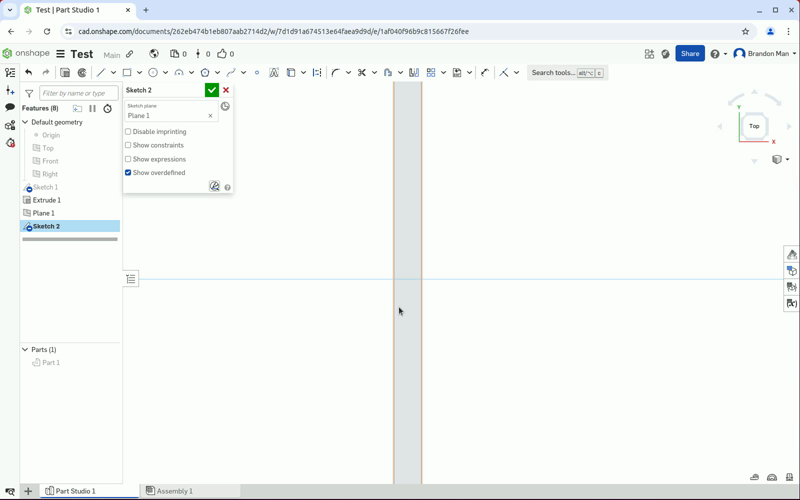
scroll(-6)
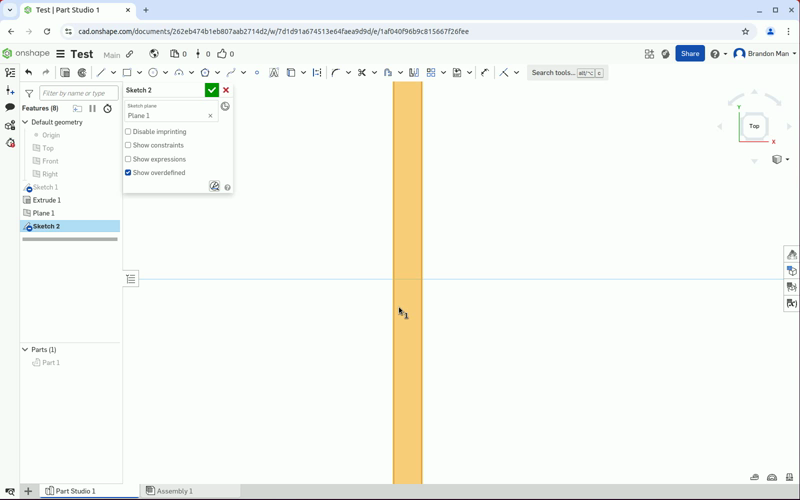
scroll(-6)
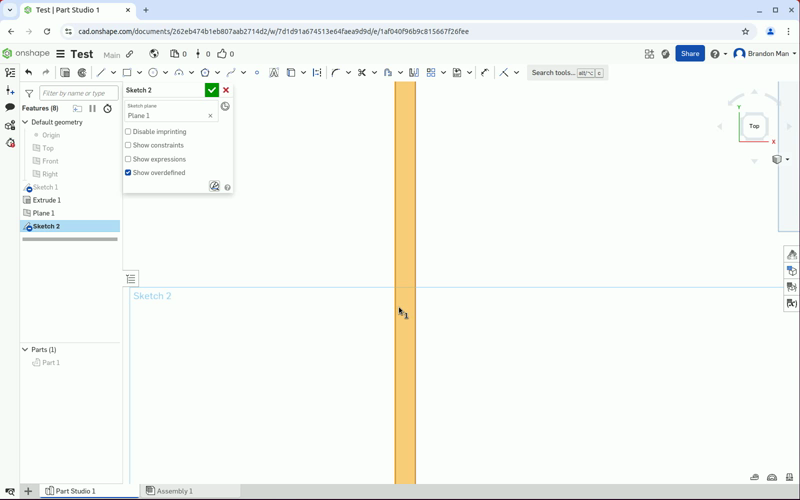
scroll(-6)
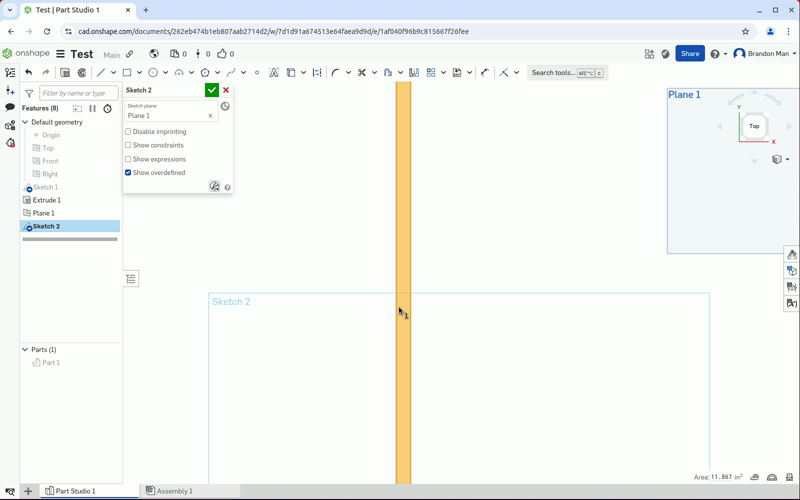
scroll(-6)
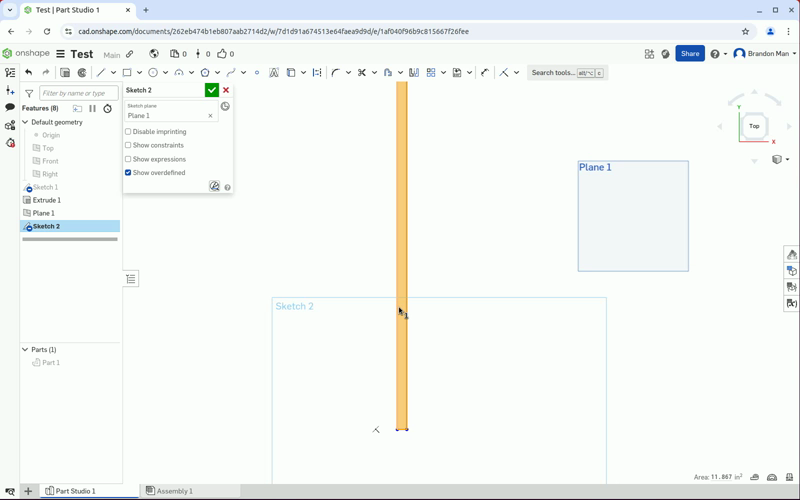
scroll(-6)
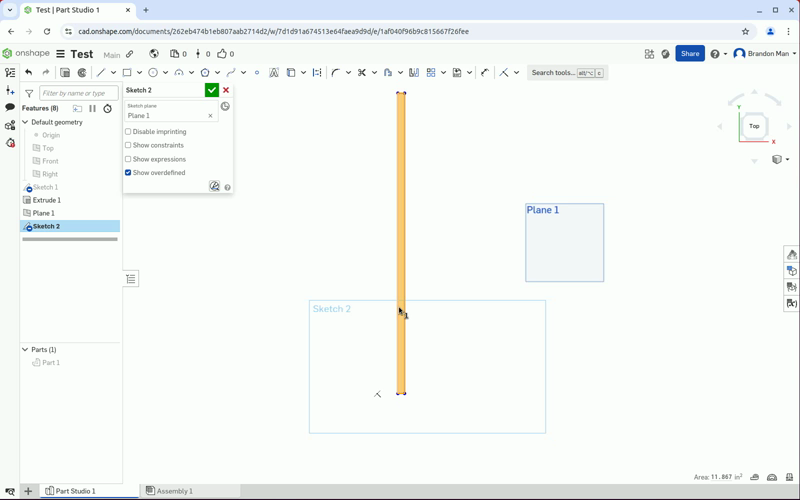
scroll(-6)
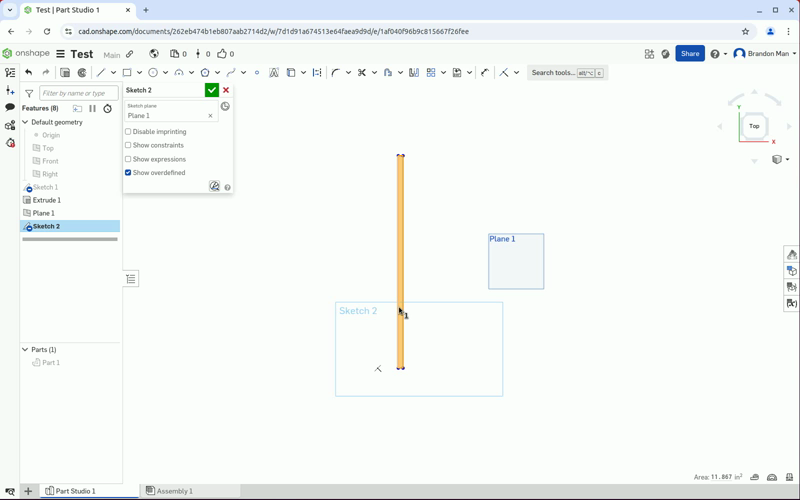
scroll(-6)
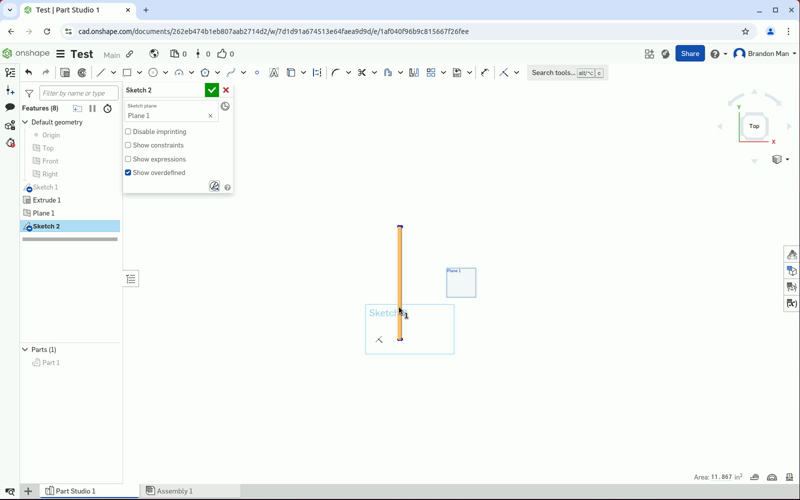
mouse_move(73, 352)
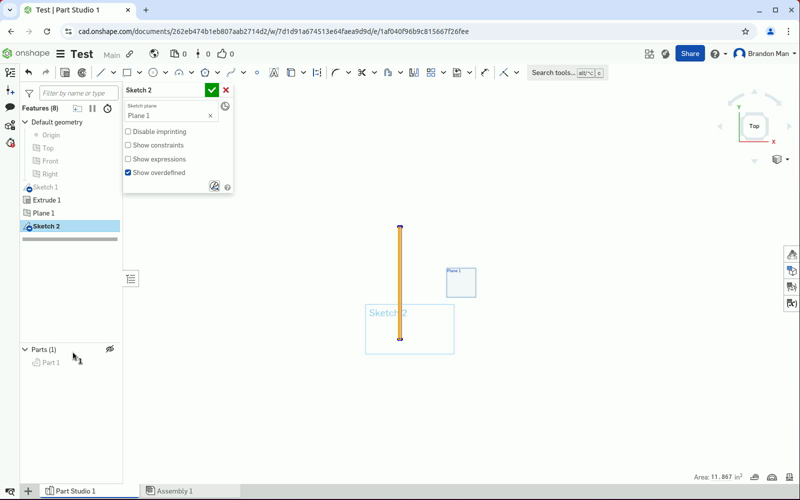
key(shift+y)
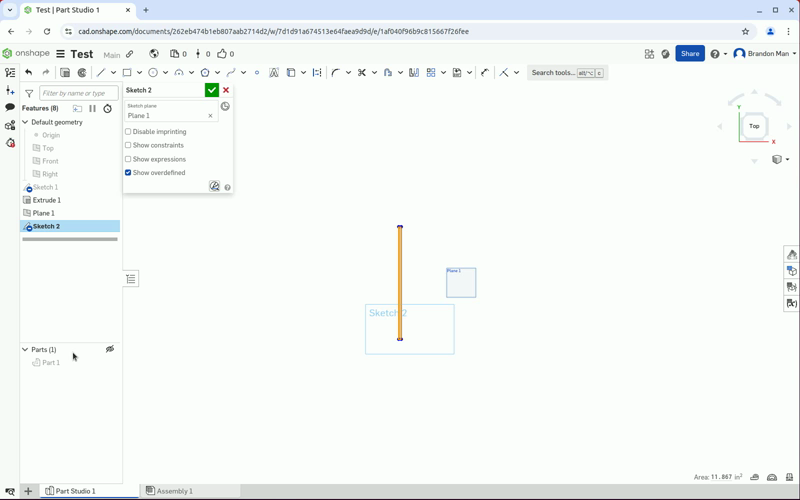
key(shift+e)
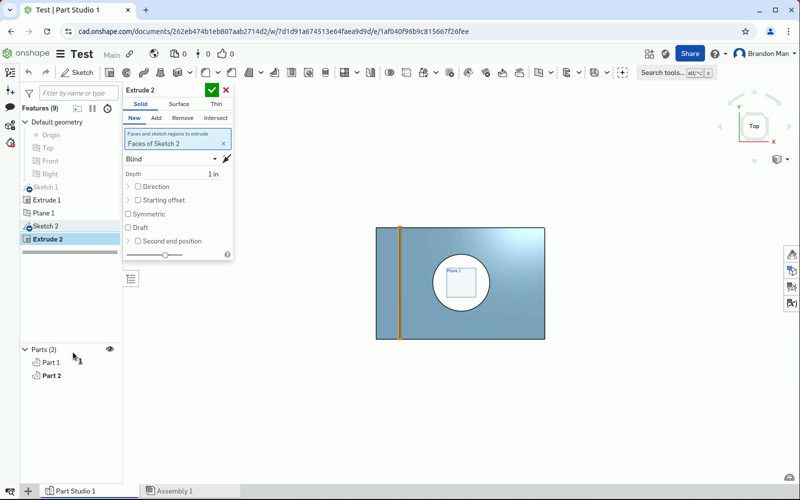
mouse_move(143, 106)
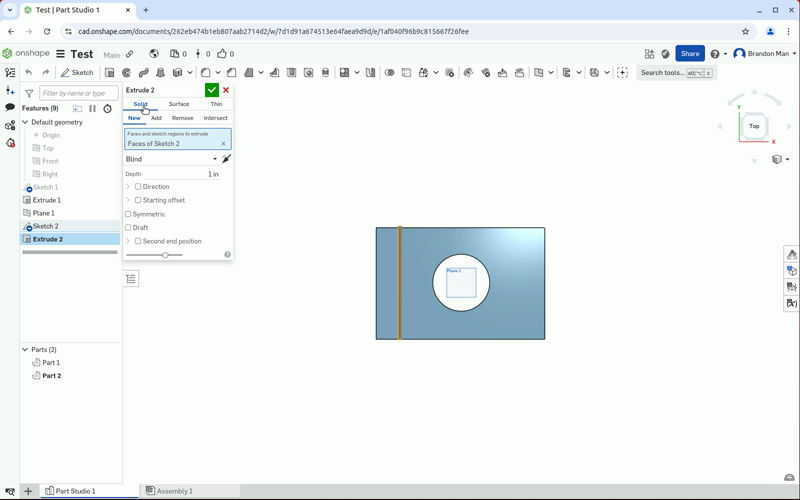
click(143, 106)
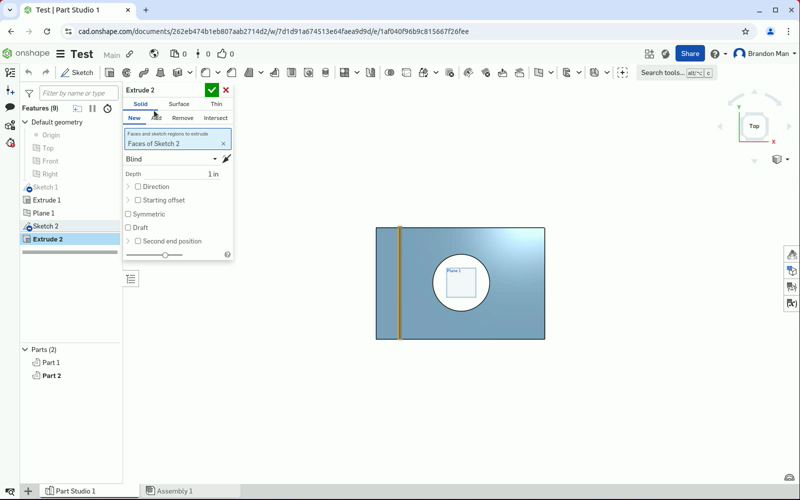
mouse_move(186, 120)
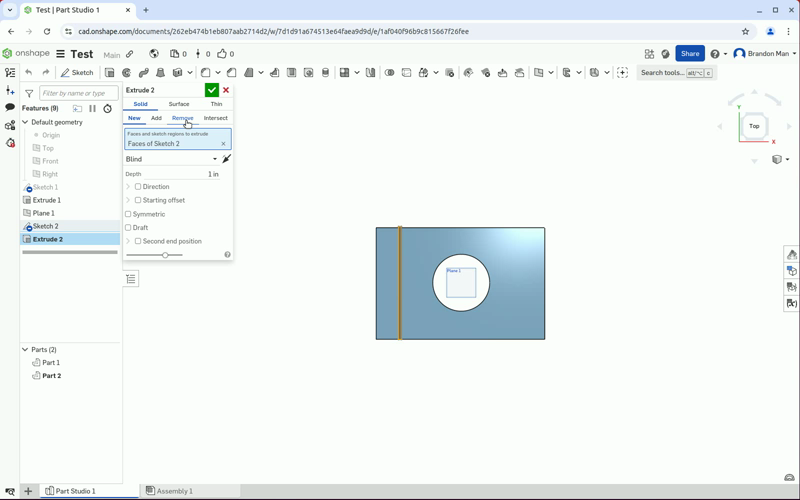
click(186, 120)
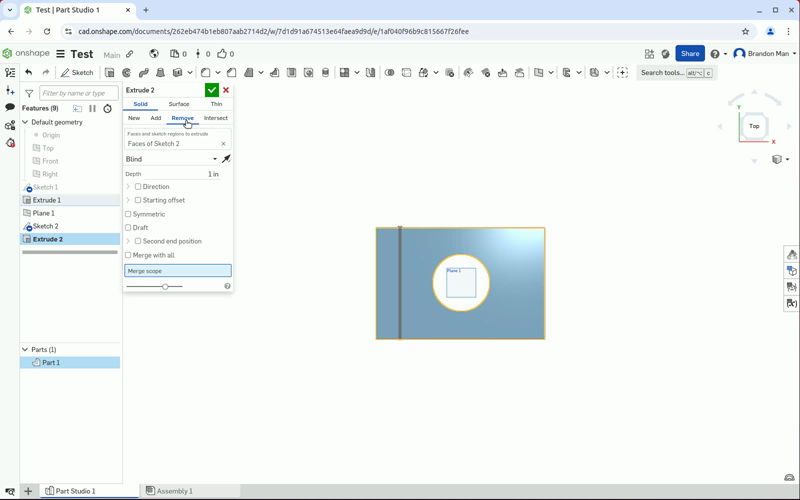
key(tab, 4)
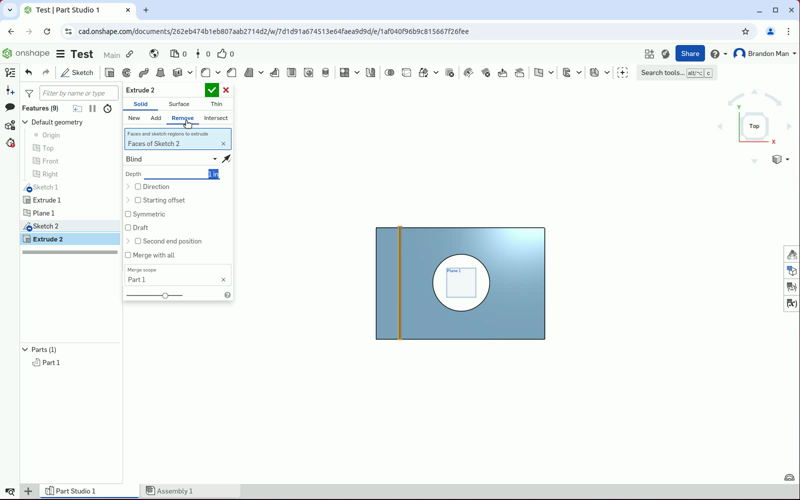
text(2.407)
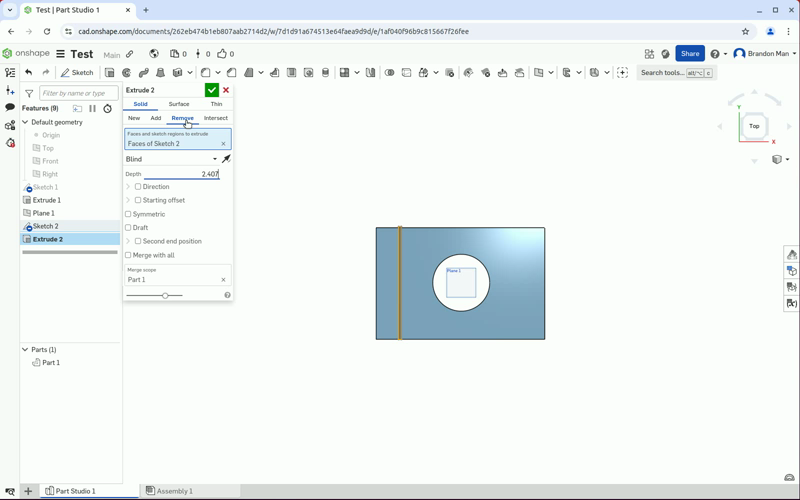
key(tab, 6)
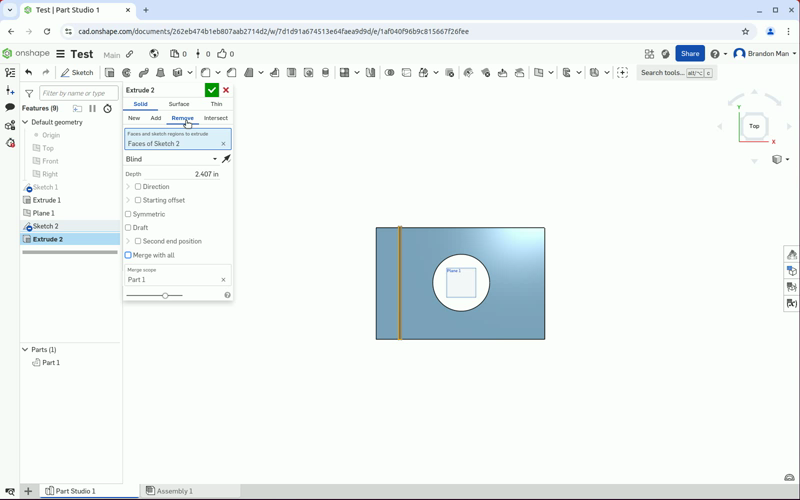
key(space)
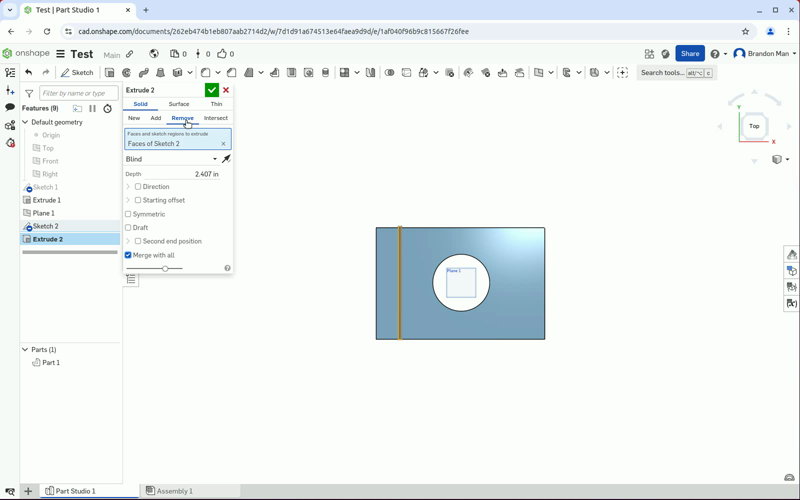
key(enter)
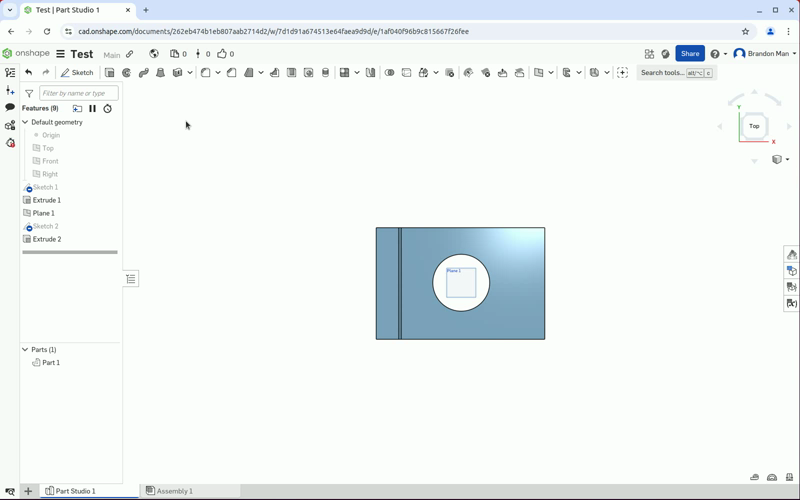
key(shift+h)
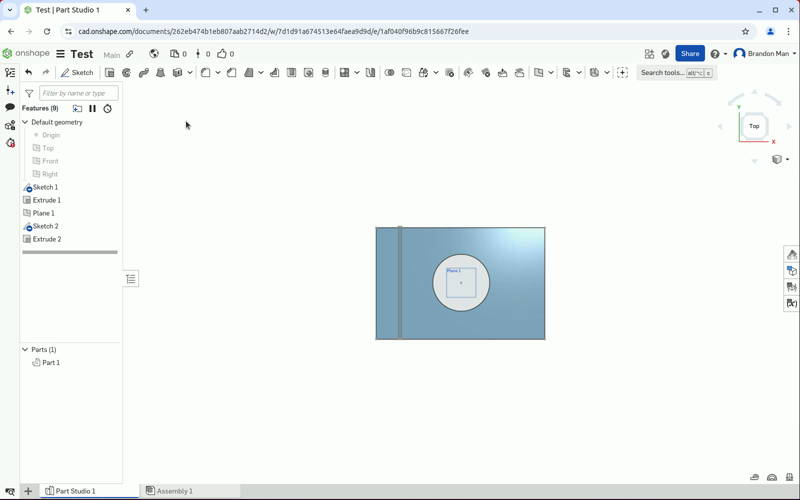
key(shift+h)
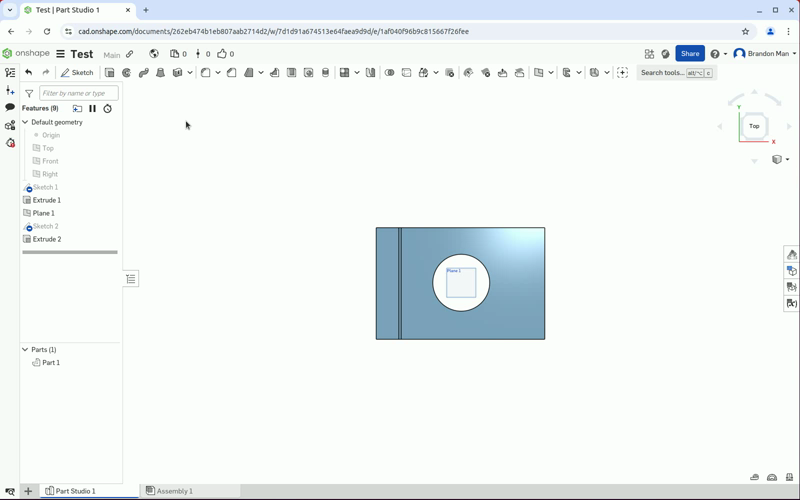
mouse_move(73, 189)
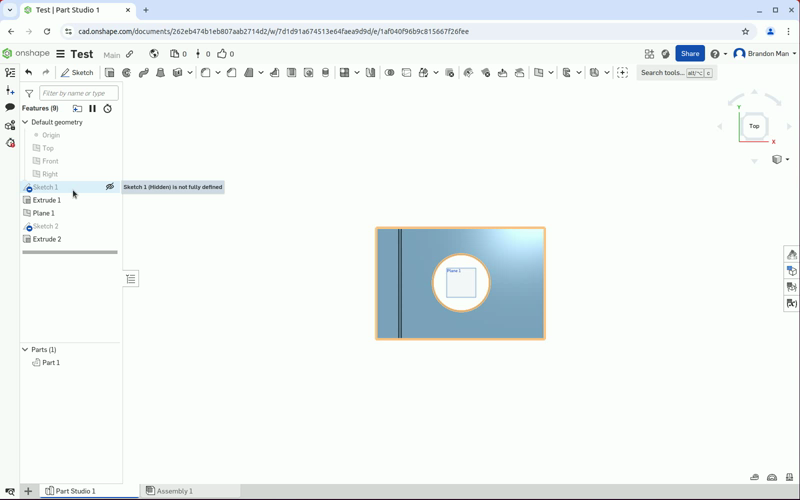
click(73, 189)
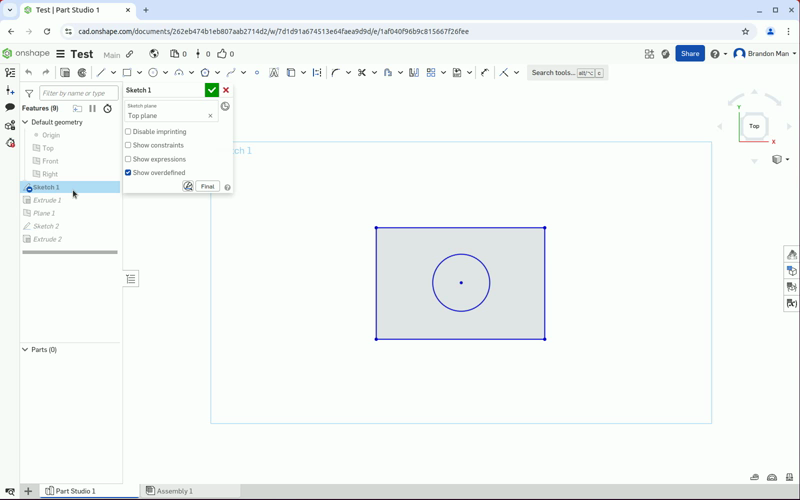
mouse_move(229, 92)
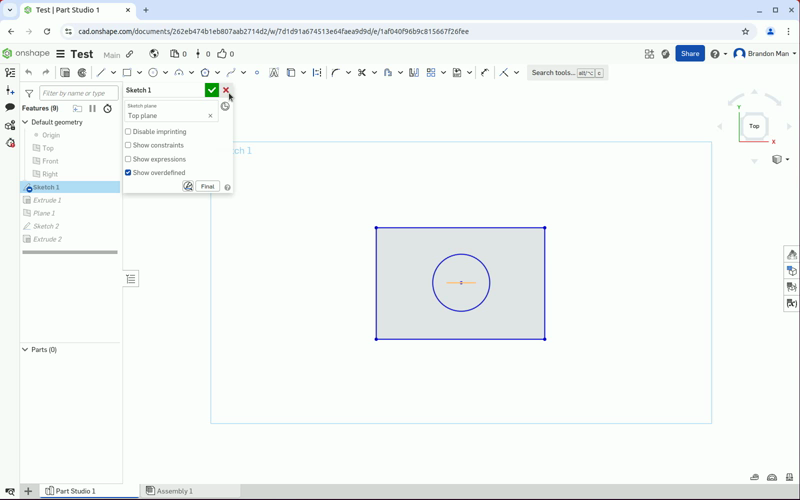
click(229, 92)
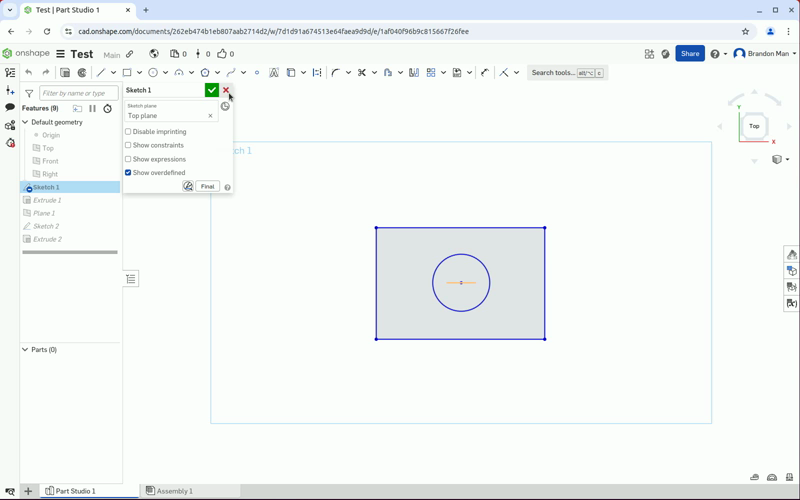
key(shift+s)
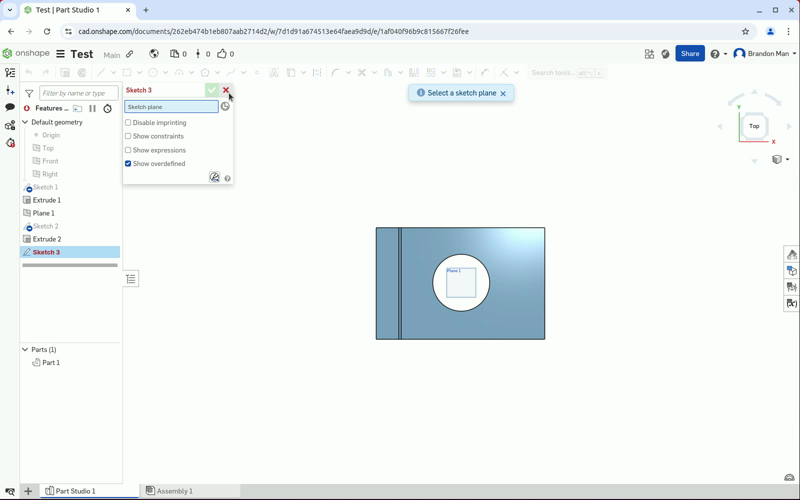
mouse_move(73, 215)
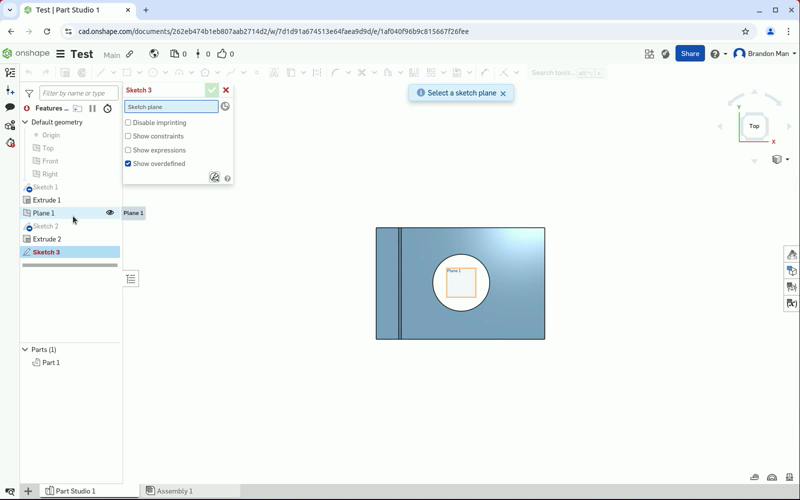
click(73, 215)
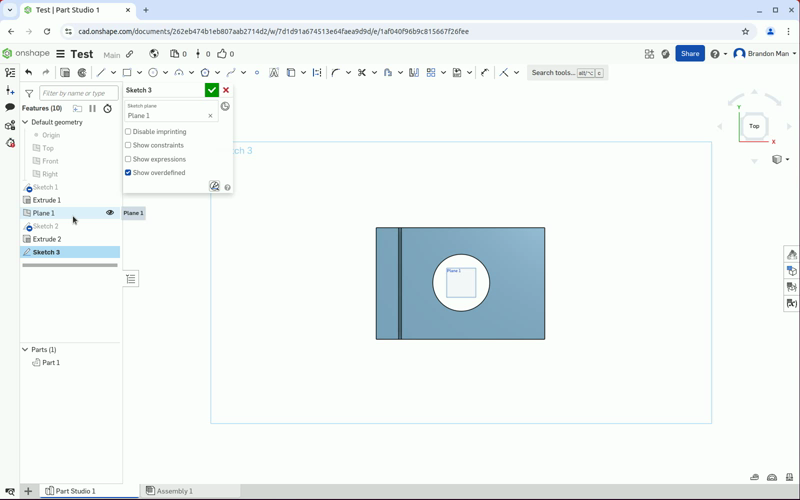
mouse_move(73, 352)
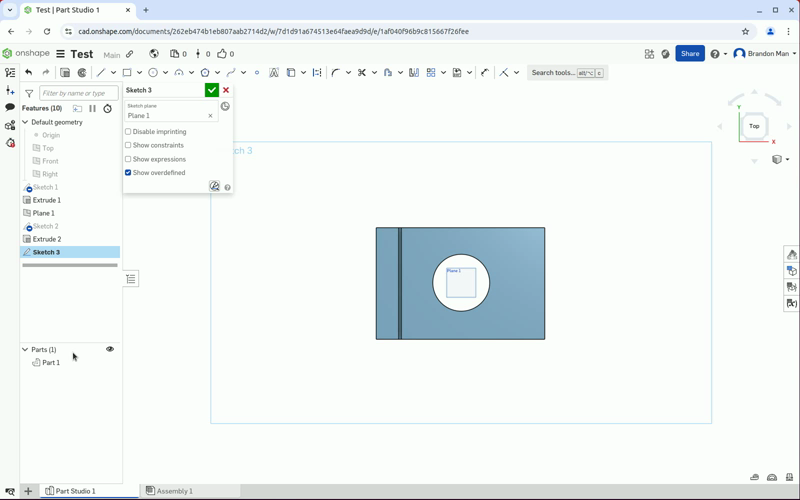
key(y)
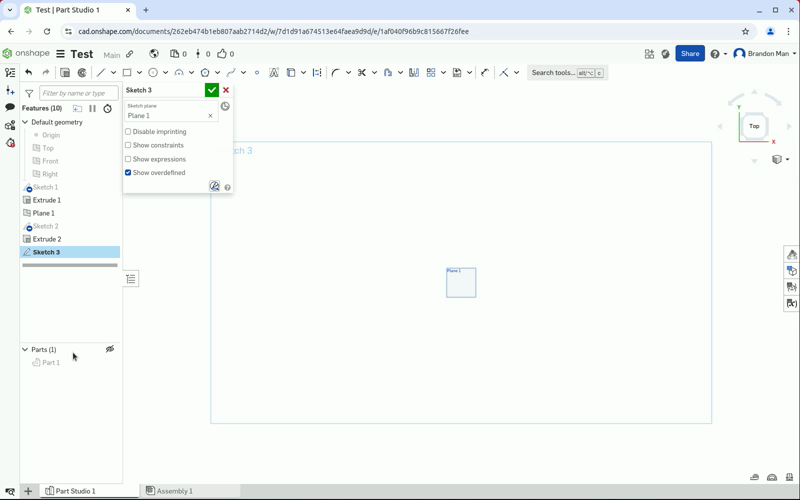
key(l)
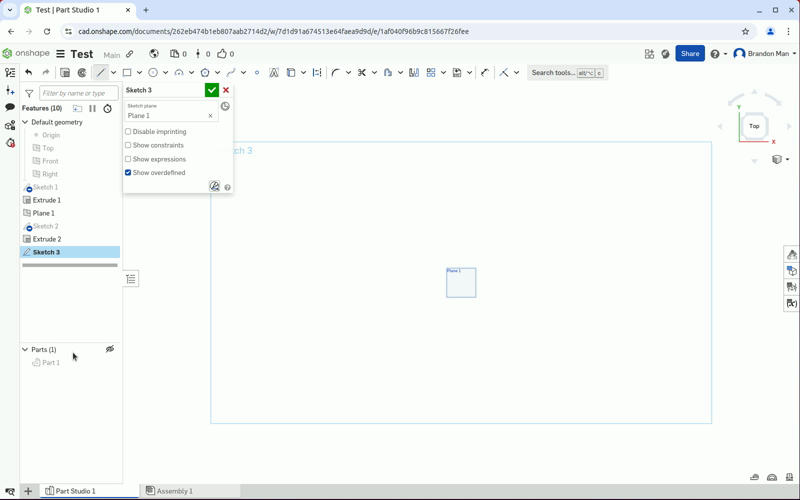
key_down(shift)
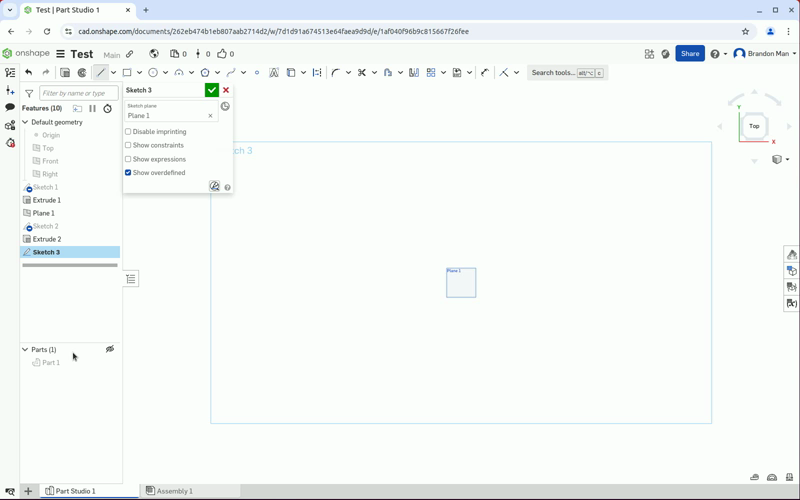
mouse_move(446, 339)
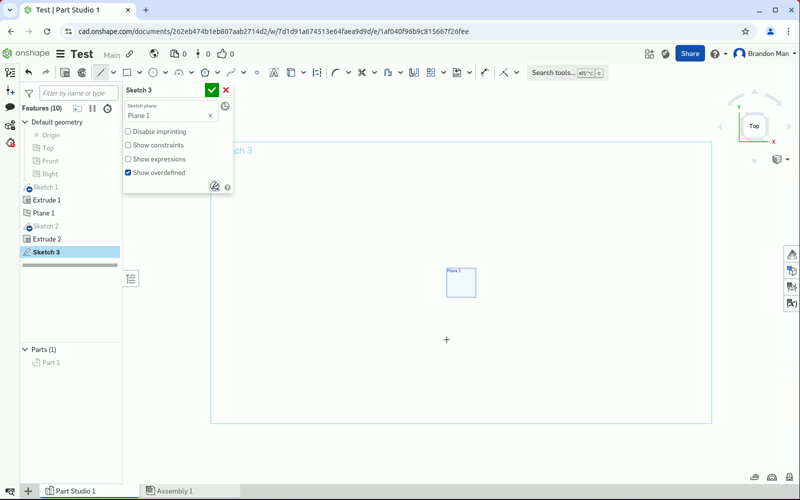
click(446, 339)
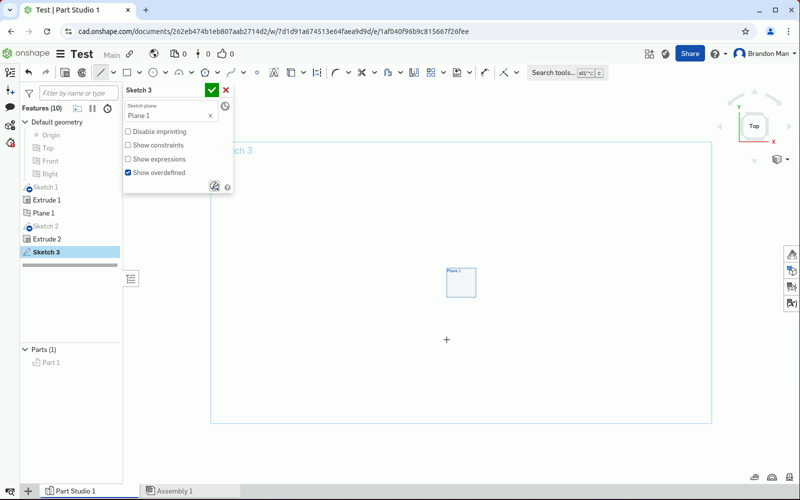
key_up(shift)
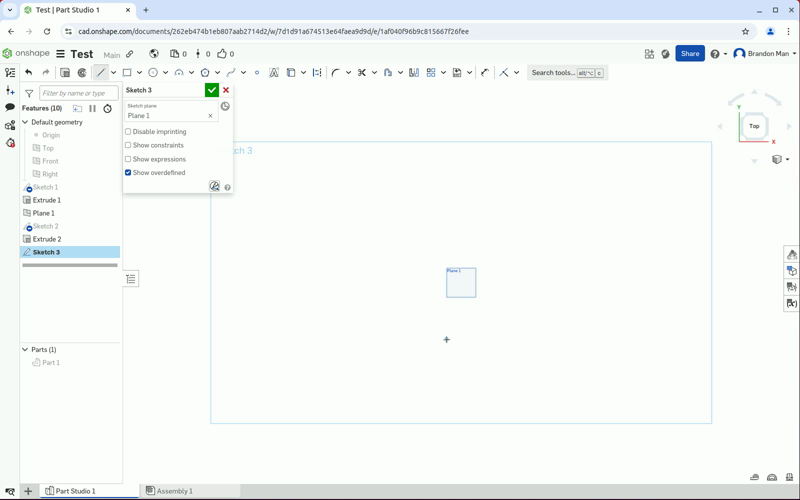
key_down(shift)
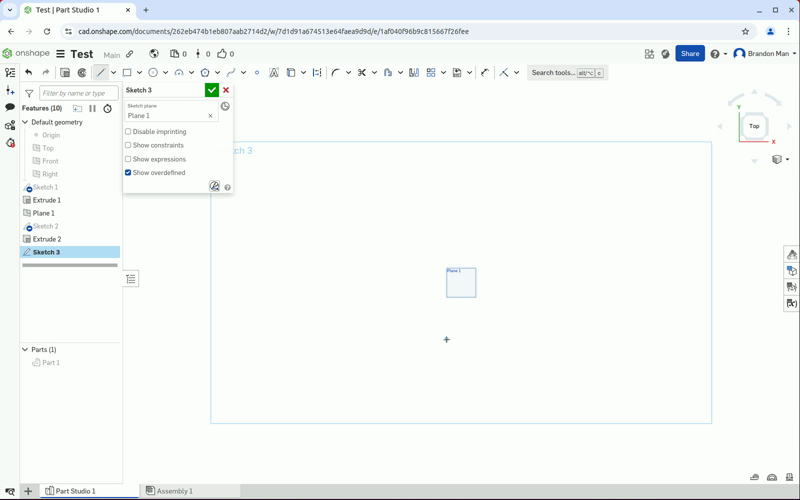
mouse_move(476, 339)
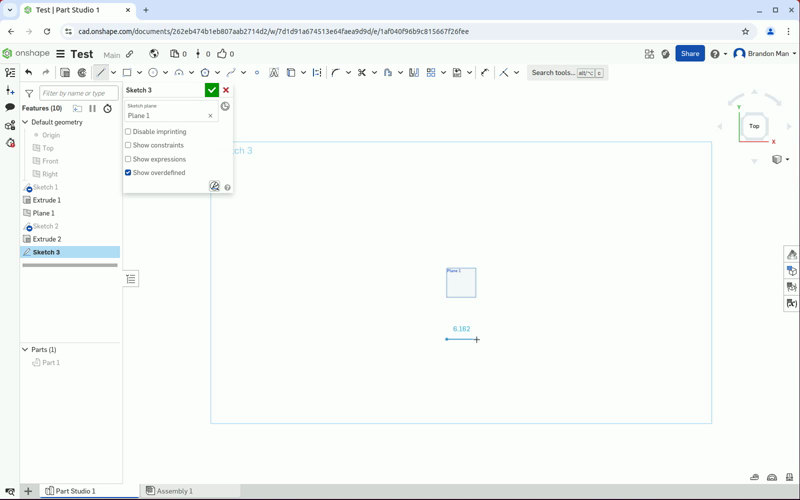
mouse_move(475, 339)
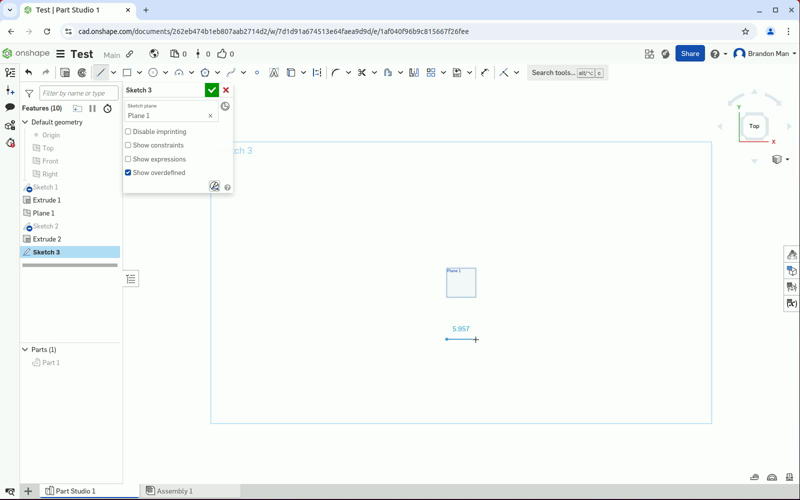
click(475, 339)
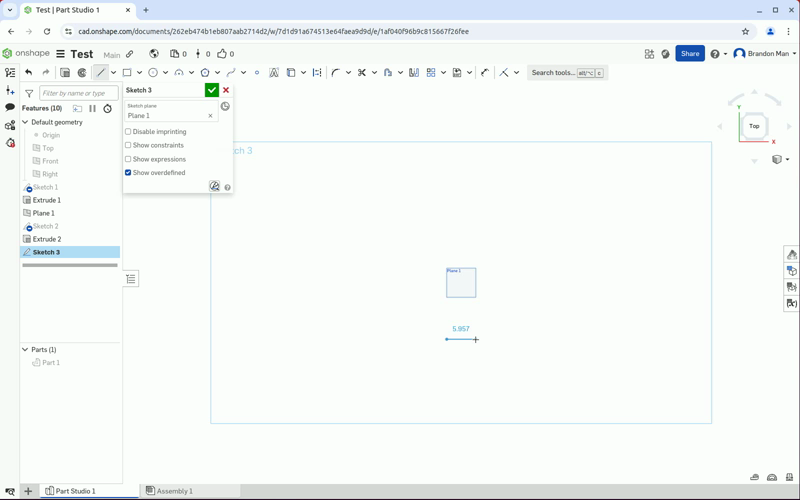
key_up(shift)
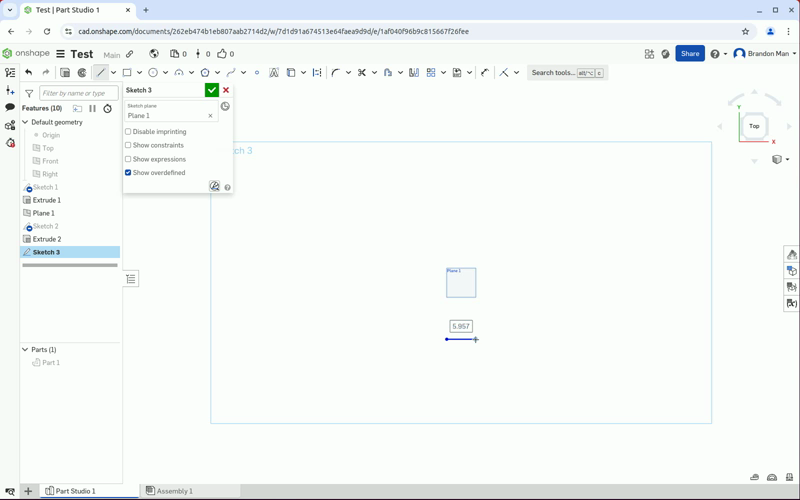
key_down(shift)
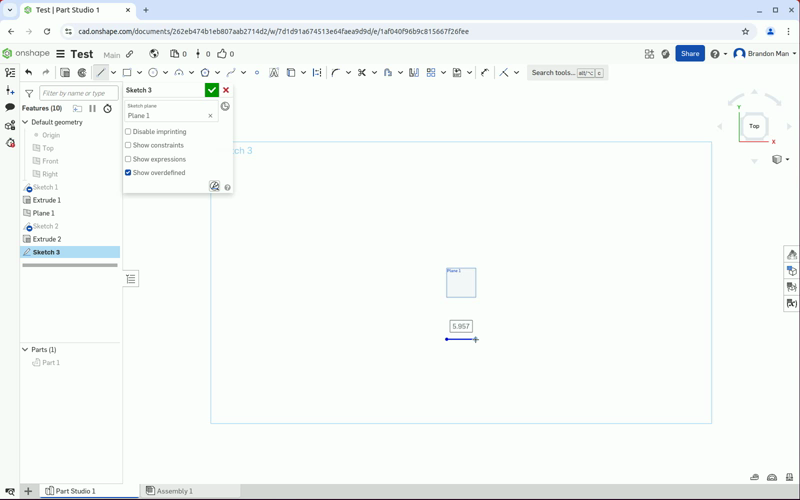
mouse_move(505, 339)
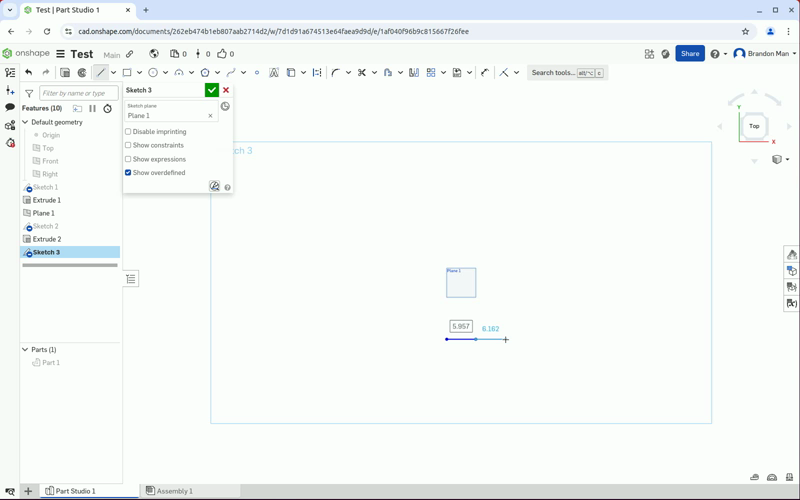
mouse_move(475, 306)
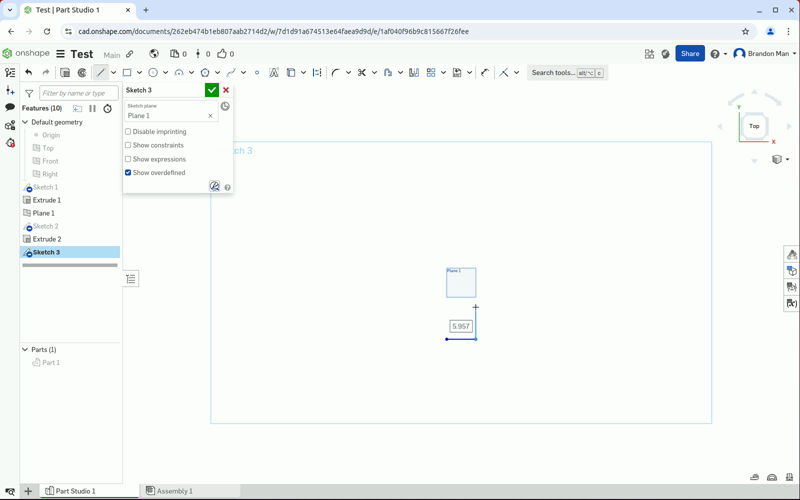
click(475, 306)
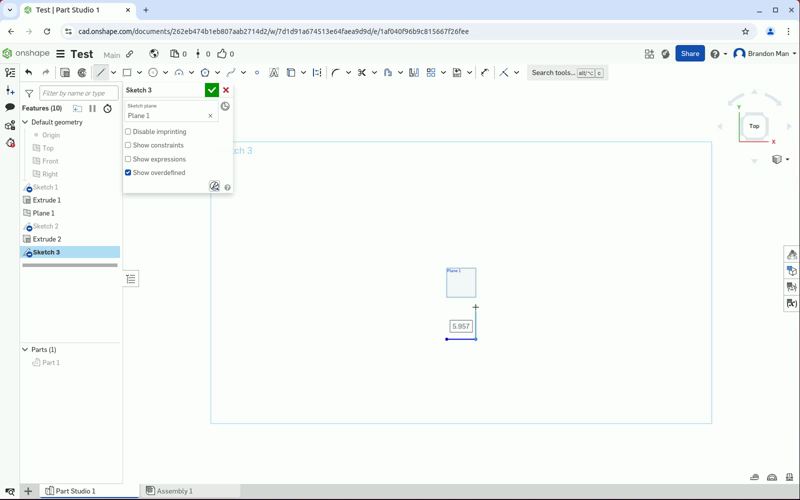
key_up(shift)
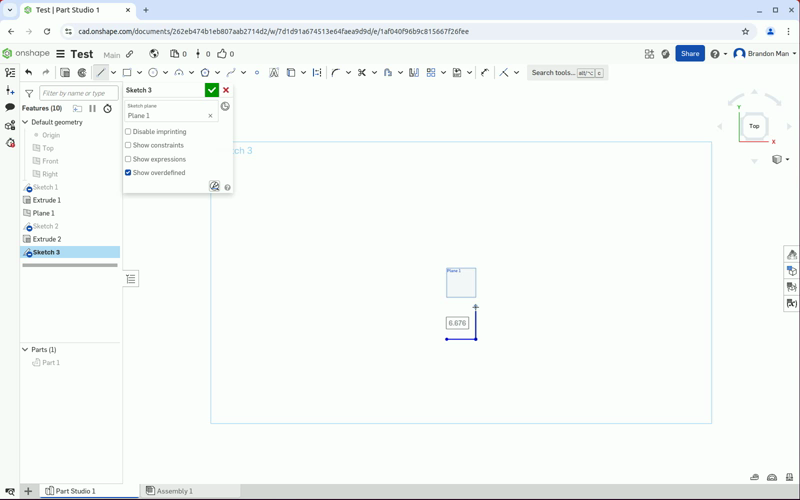
key(esc)
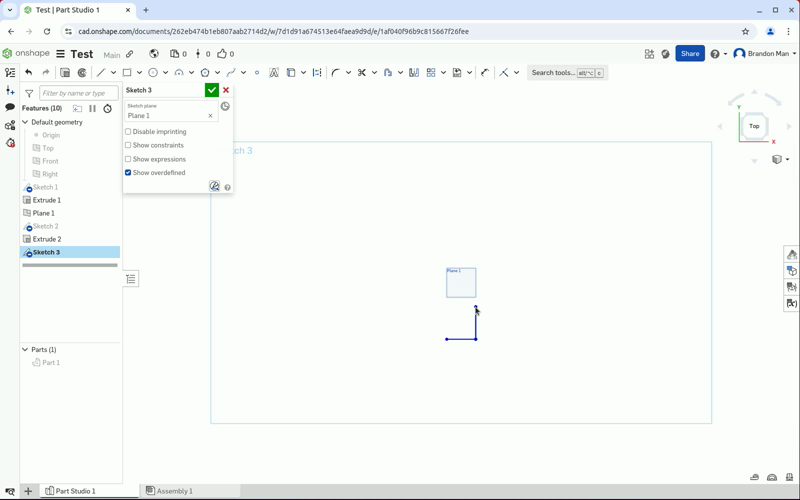
key(a)
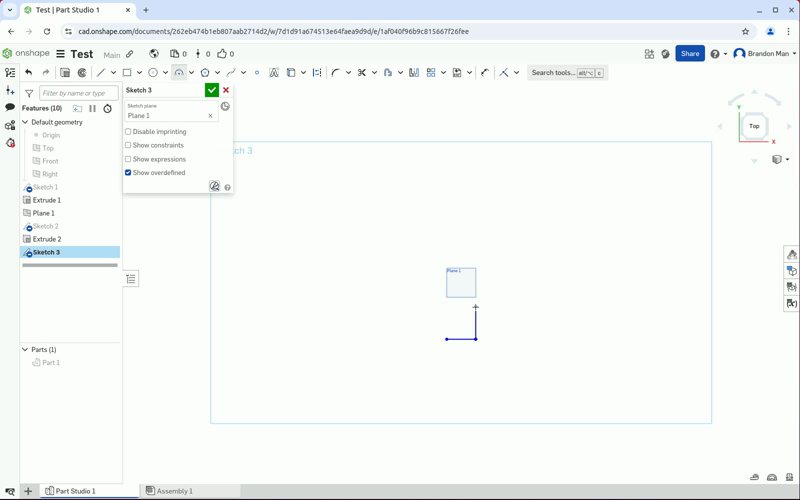
mouse_move(475, 306)
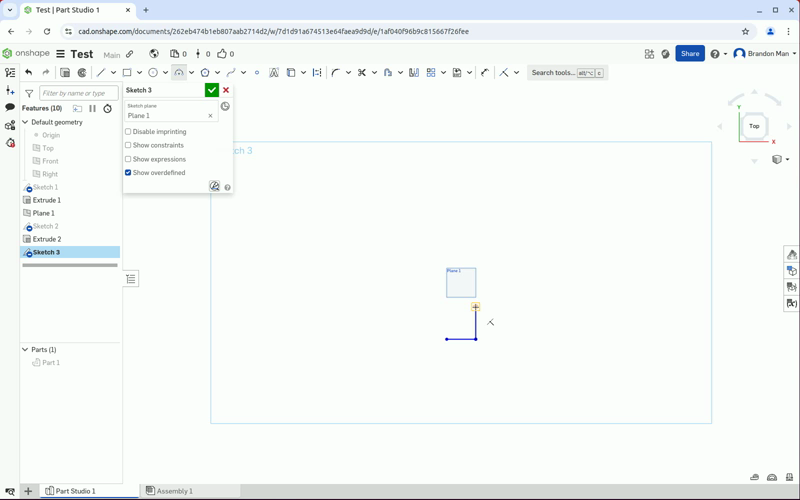
click(475, 306)
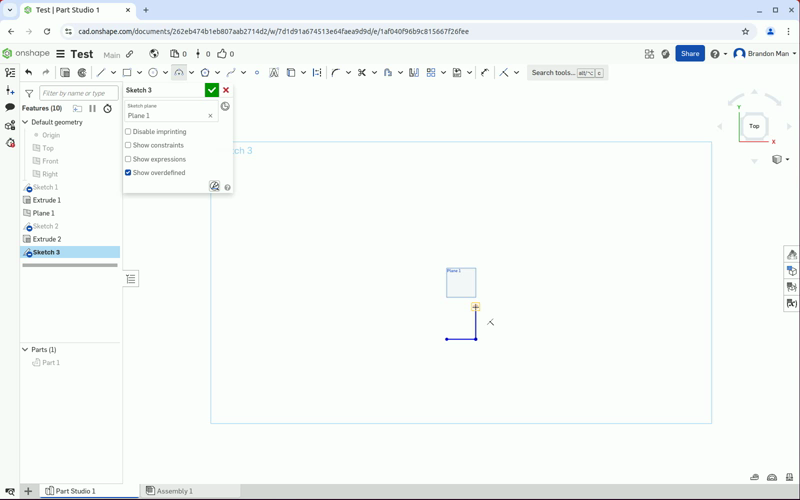
key_down(shift)
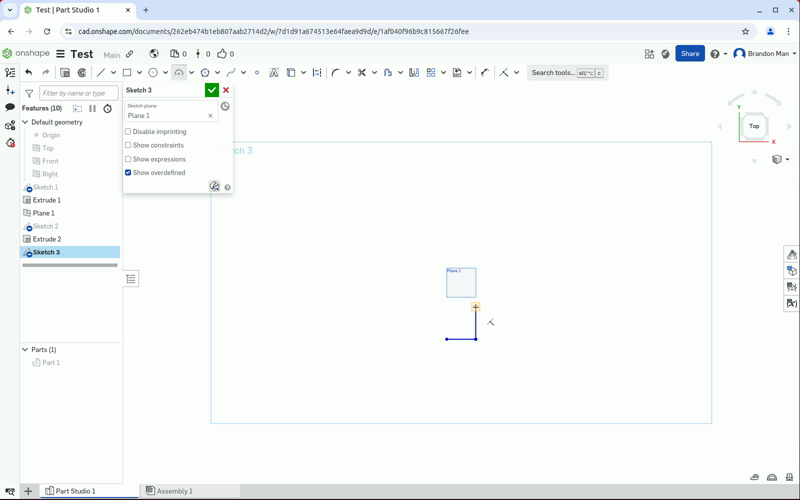
mouse_move(446, 306)
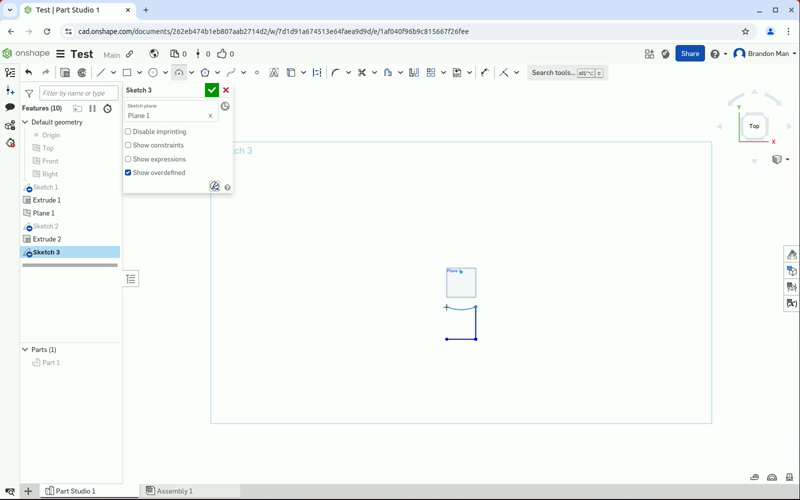
click(446, 306)
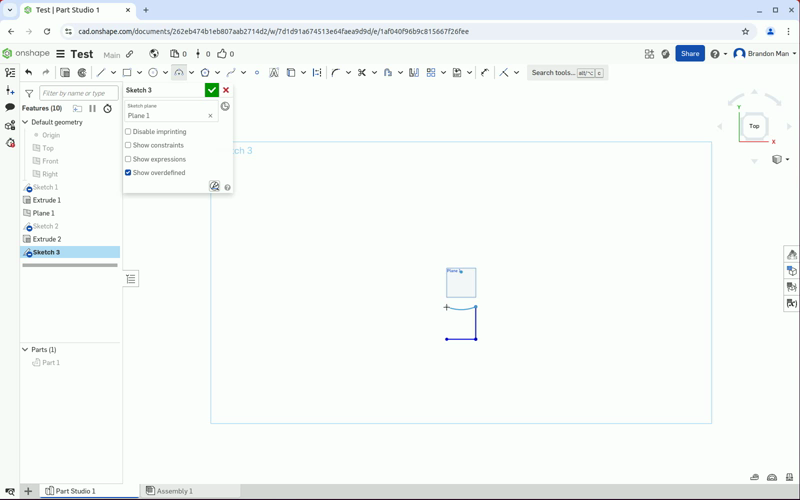
mouse_move(461, 310)
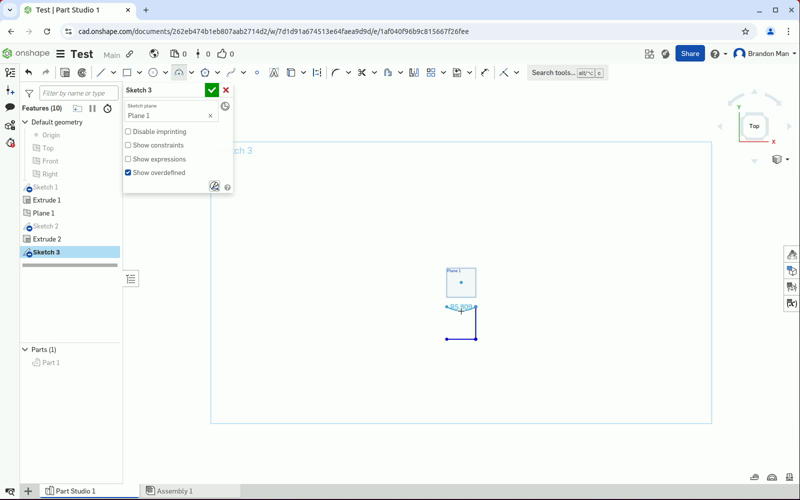
click(461, 310)
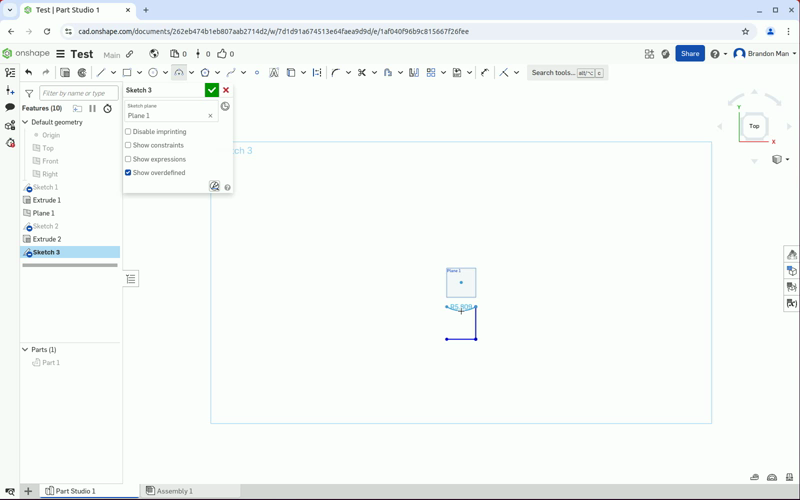
key_up(shift)
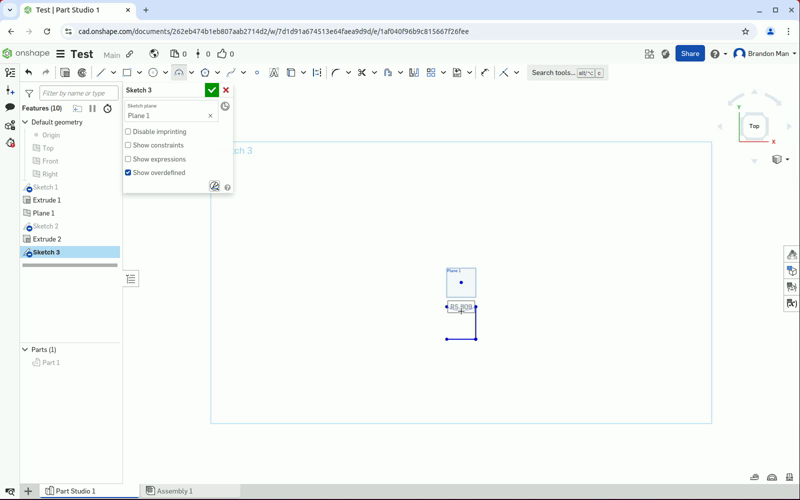
key(esc)
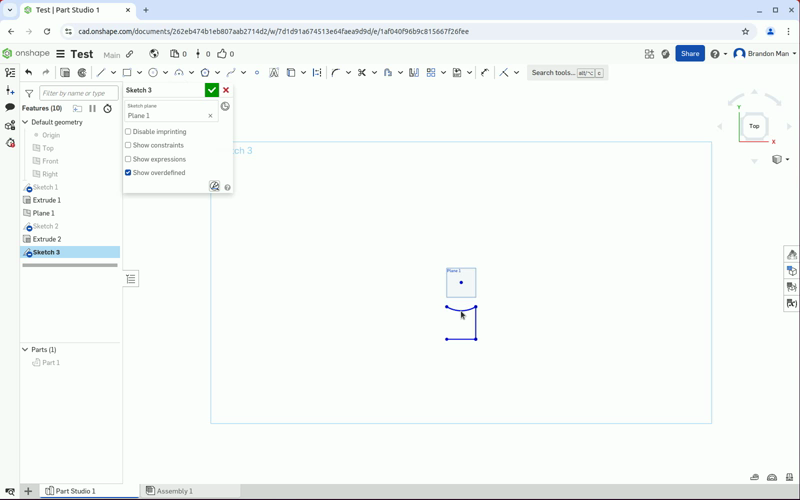
key(l)
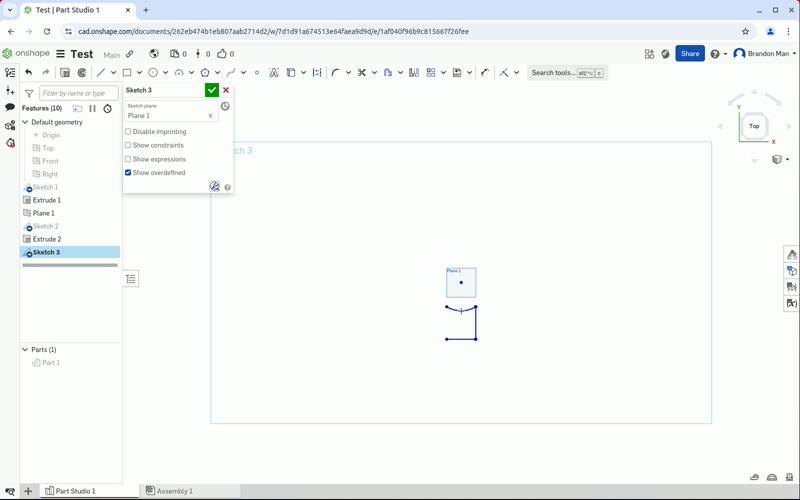
mouse_move(446, 306)
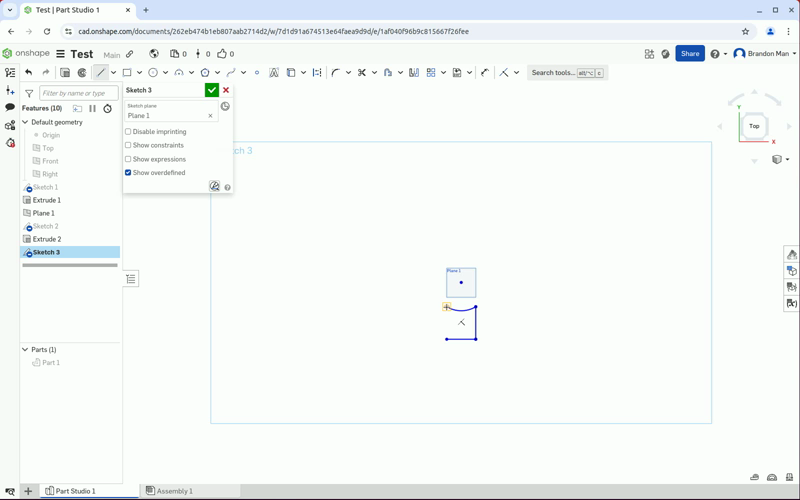
click(446, 306)
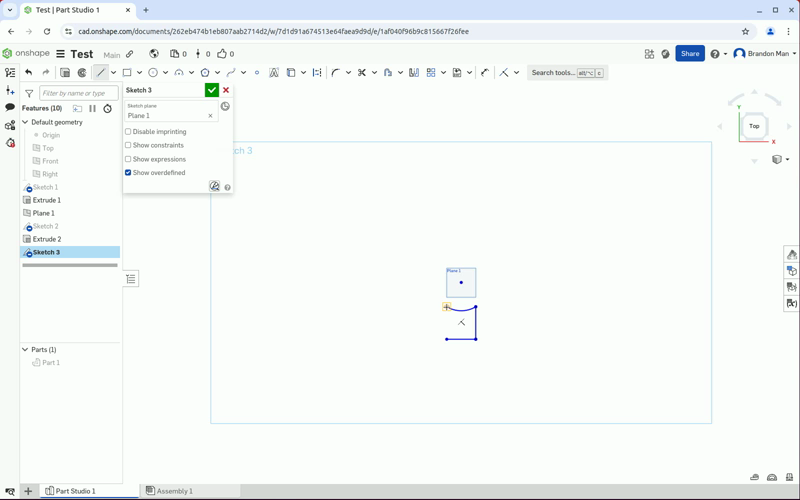
mouse_move(476, 306)
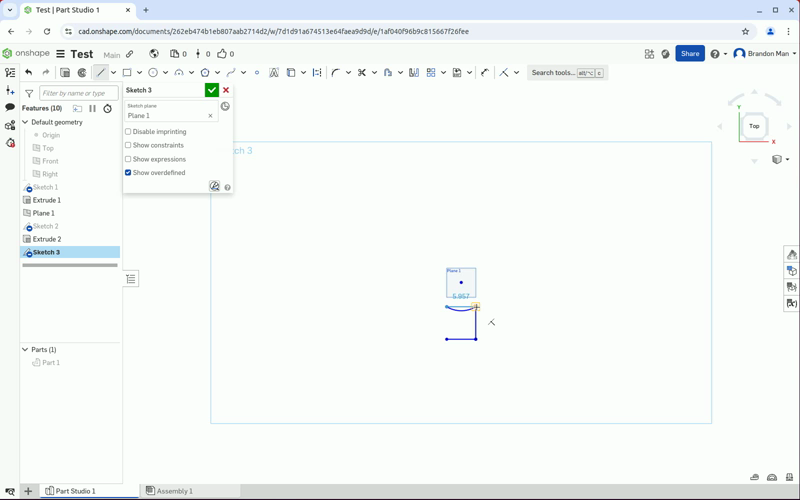
key_down(shift)
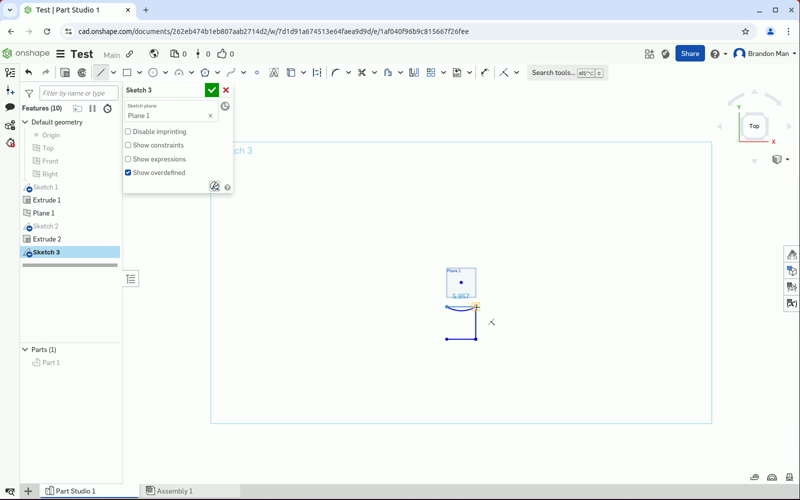
mouse_move(446, 339)
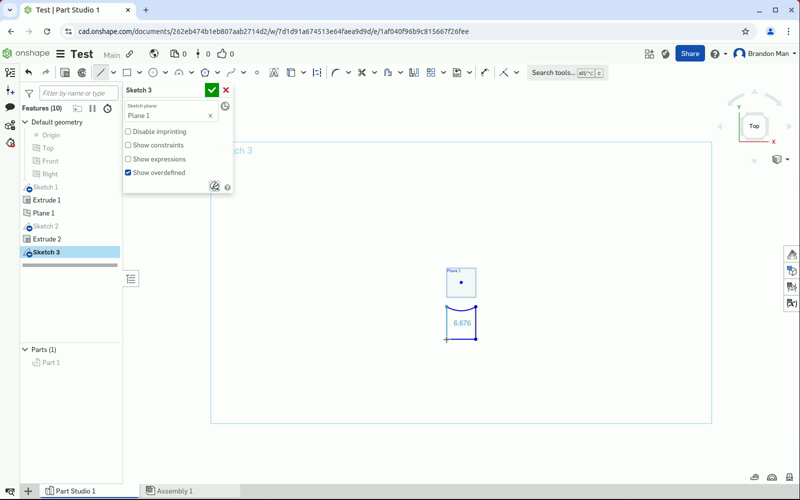
key_up(shift)
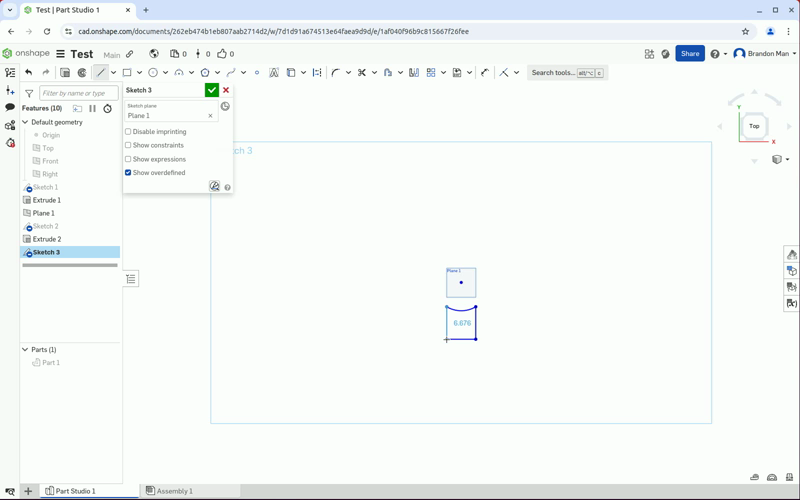
click(446, 339)
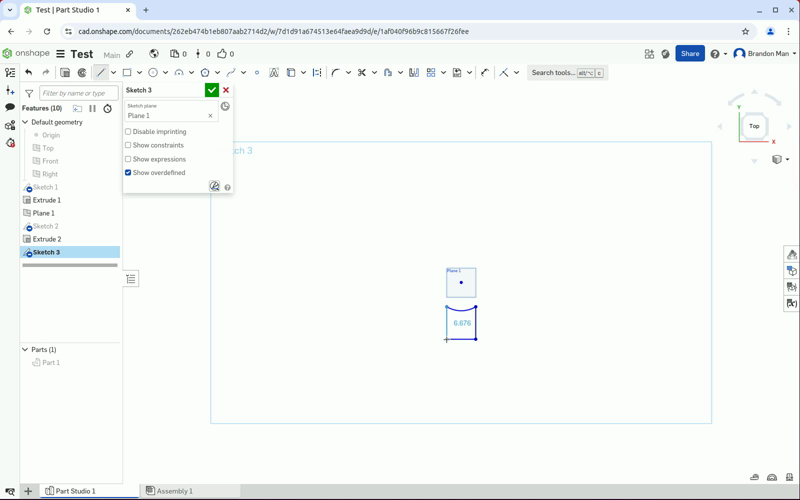
key(esc)
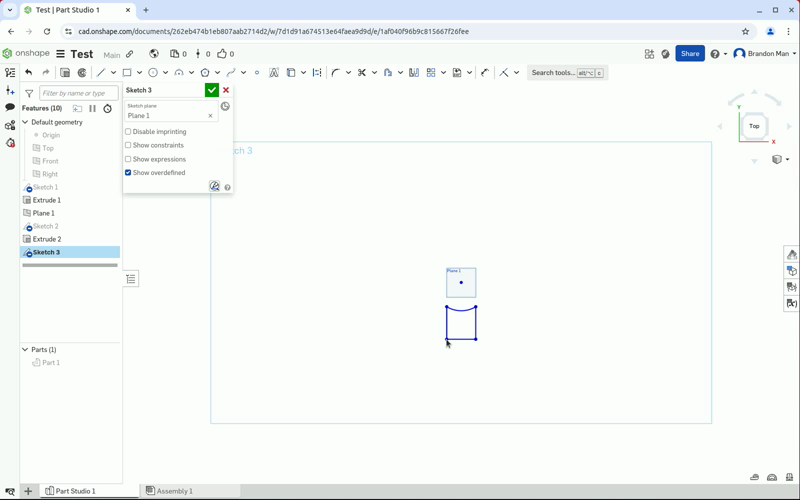
mouse_move(456, 329)
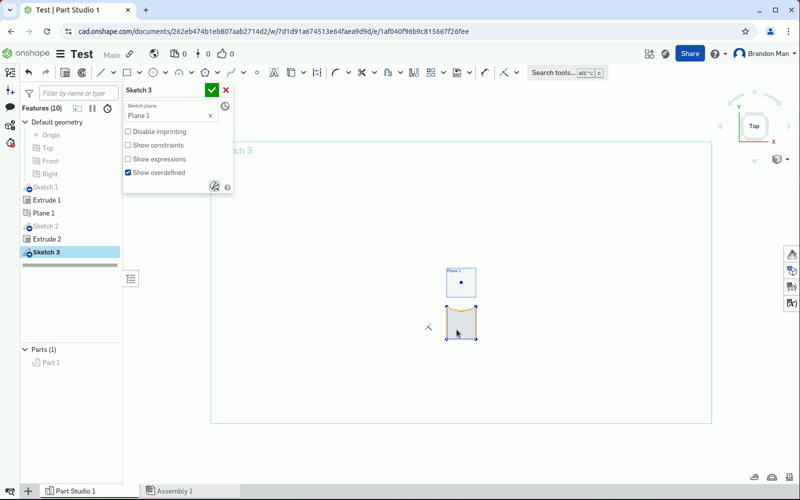
scroll(6)
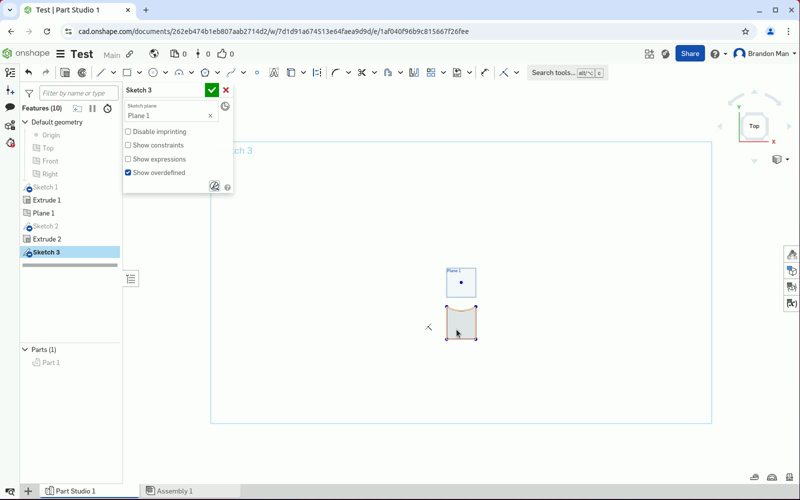
scroll(6)
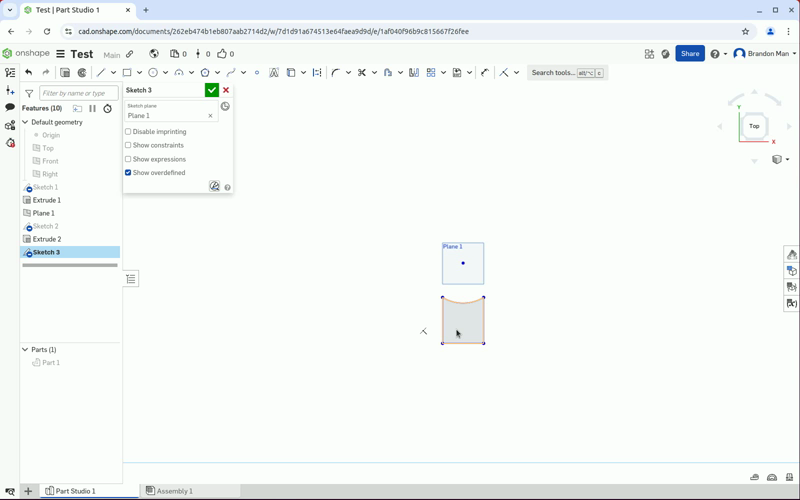
scroll(6)
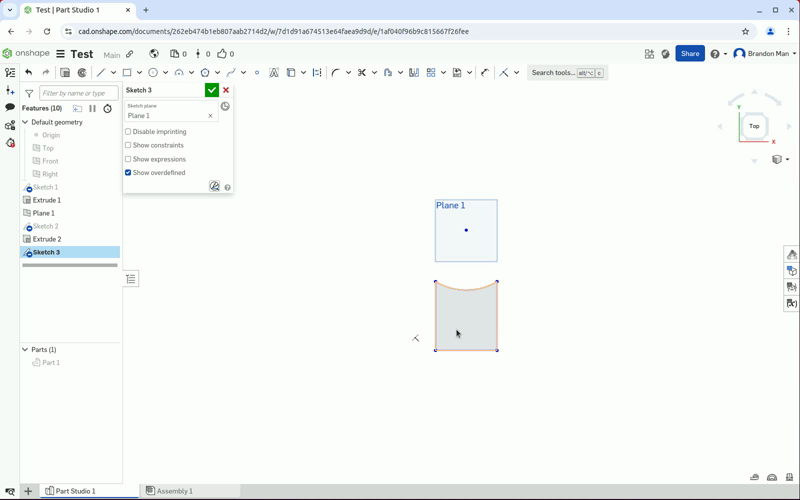
scroll(6)
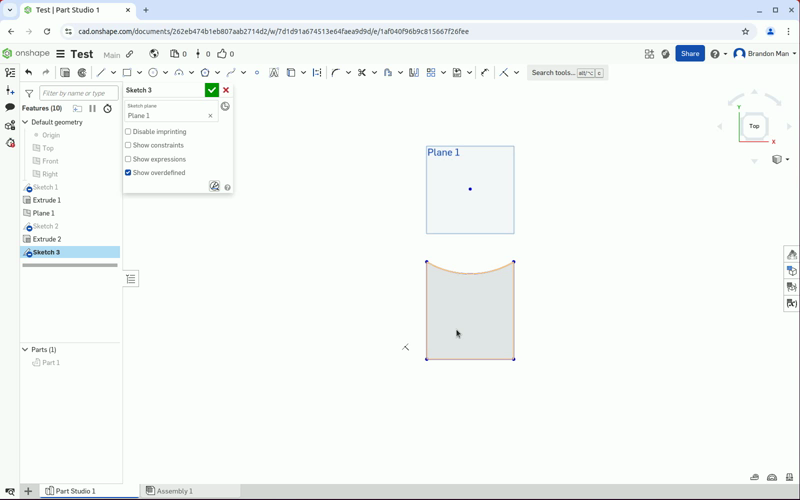
scroll(6)
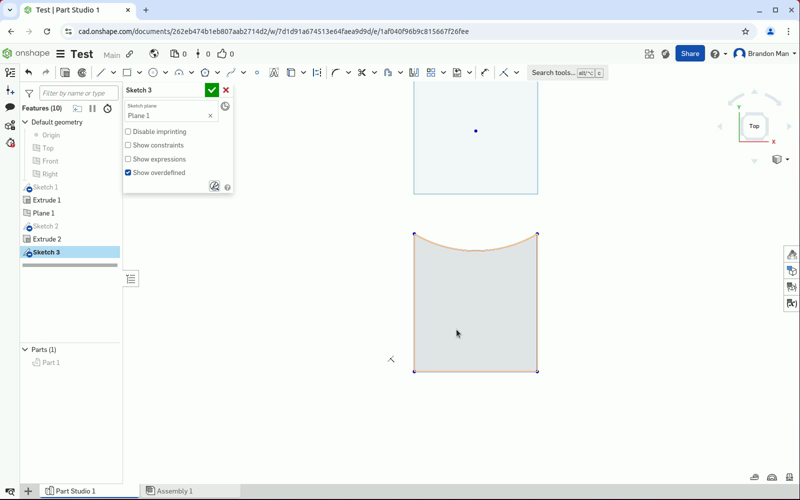
scroll(6)
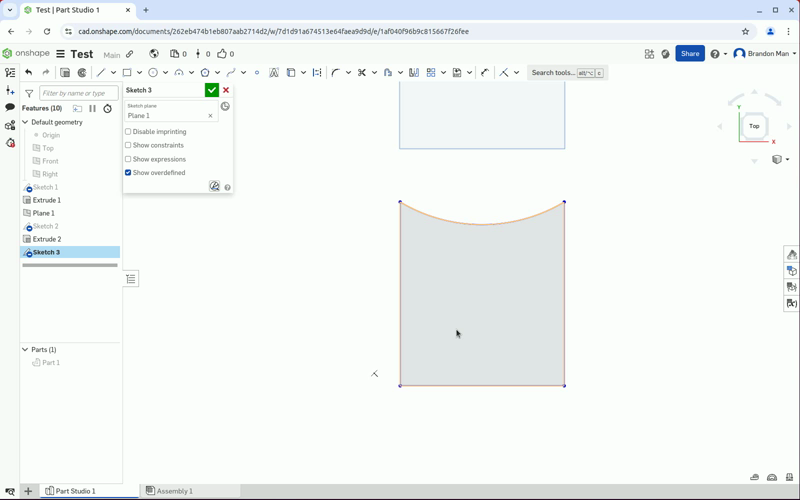
scroll(6)
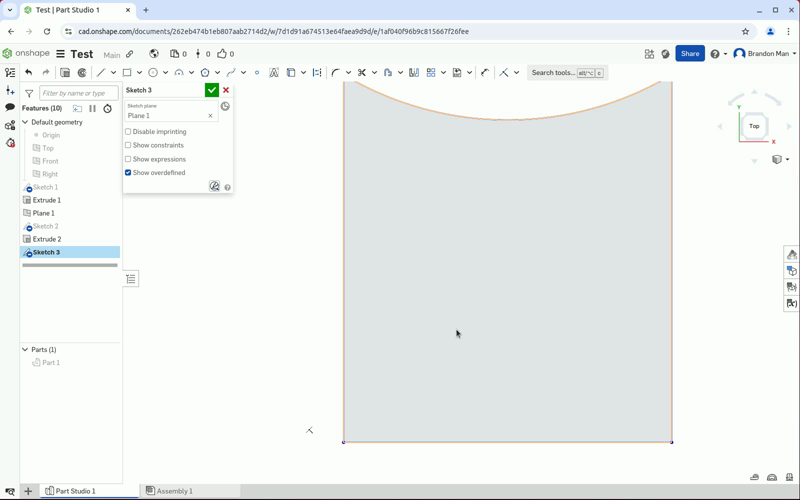
click(456, 329)
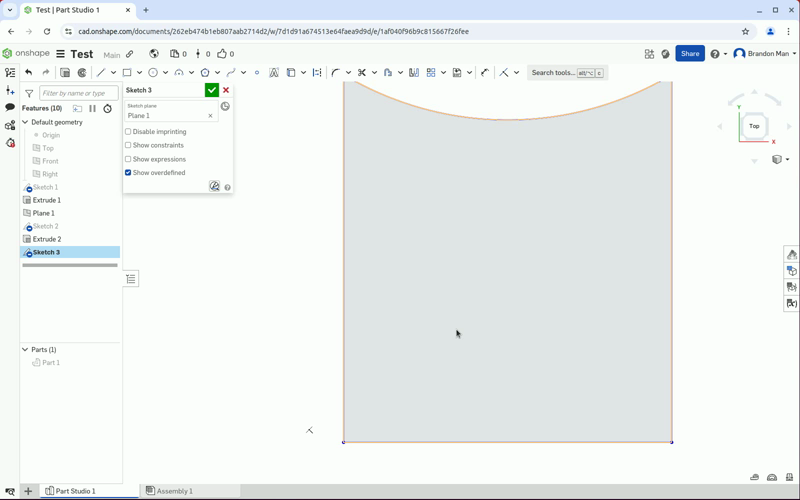
scroll(-6)
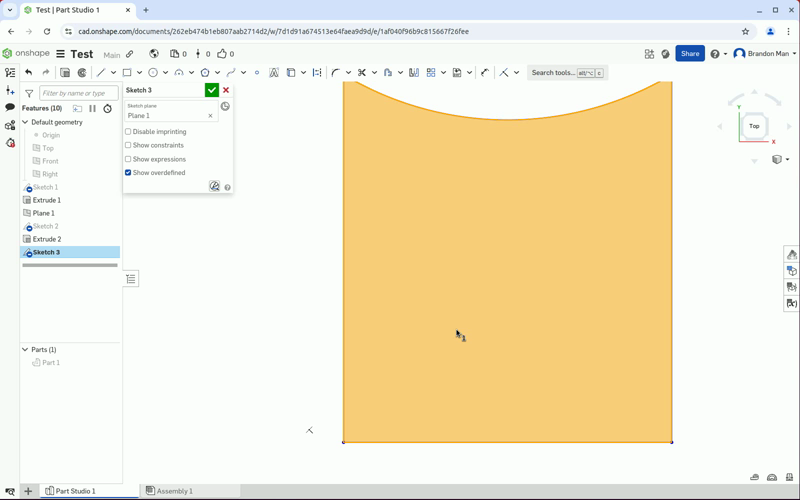
scroll(-6)
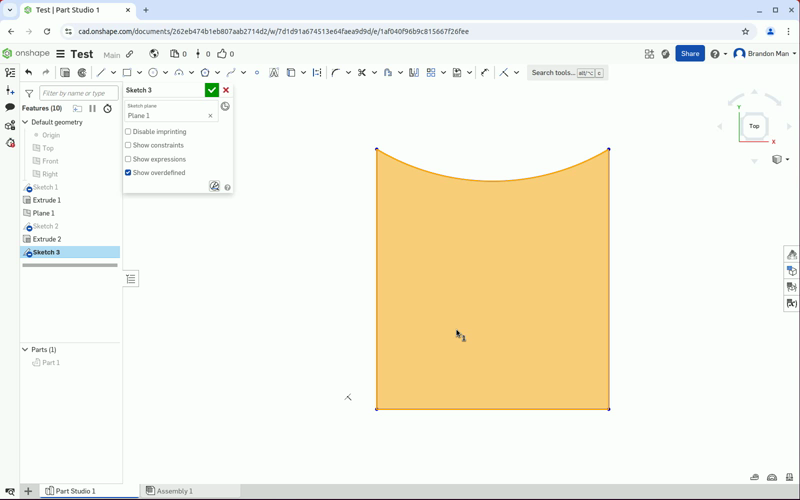
scroll(-6)
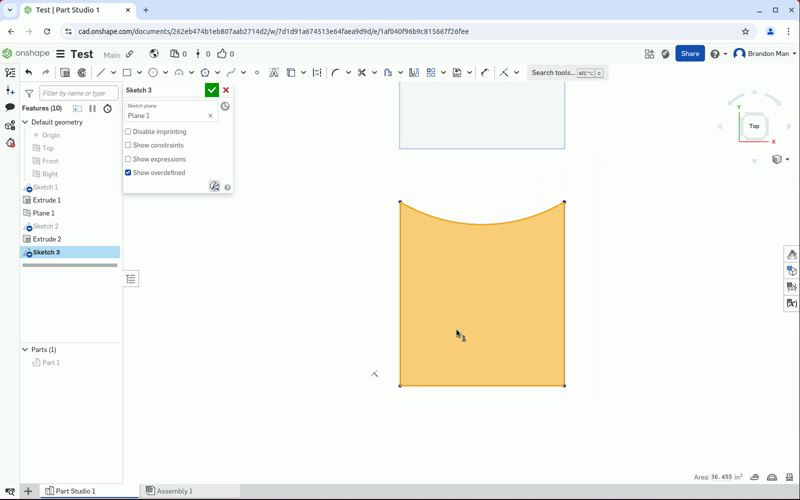
scroll(-6)
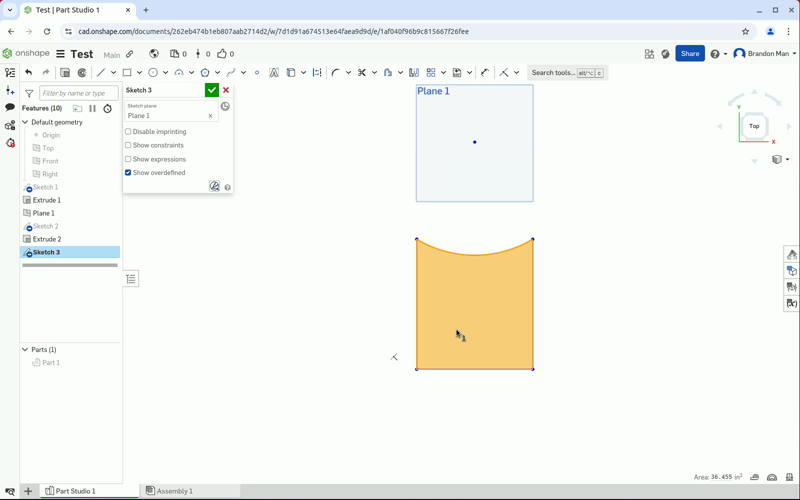
scroll(-6)
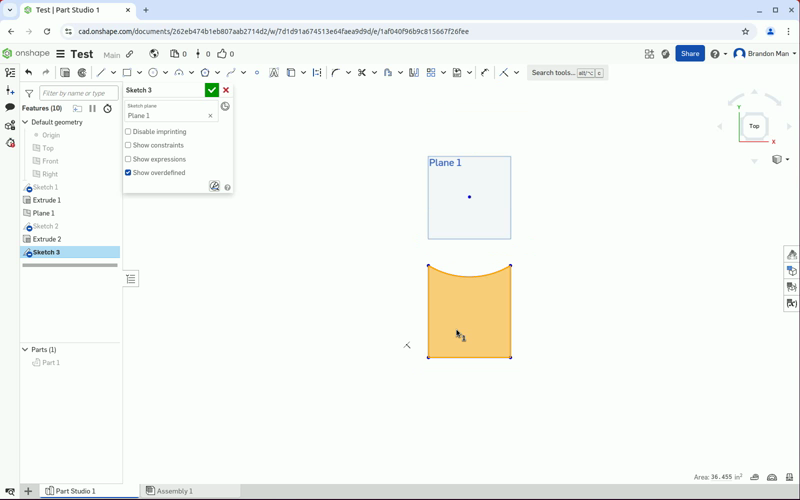
scroll(-6)
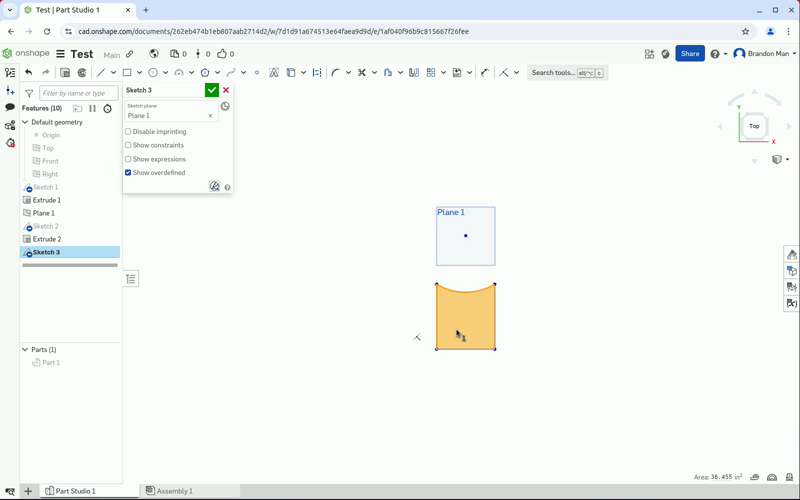
scroll(-6)
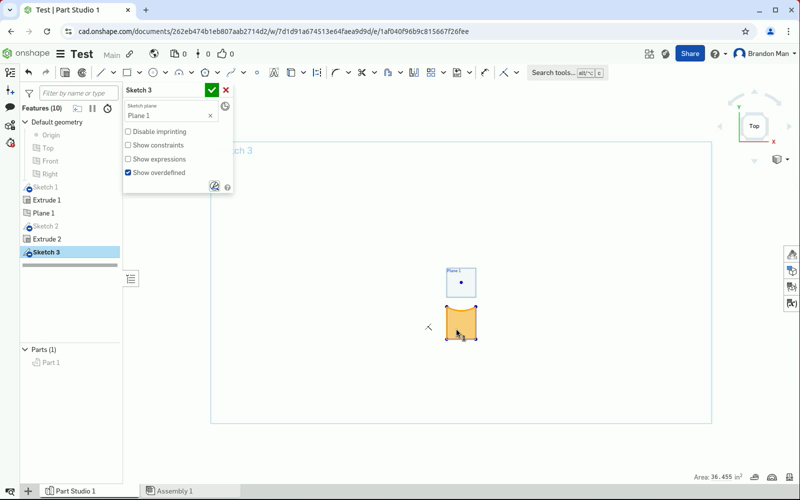
mouse_move(73, 352)
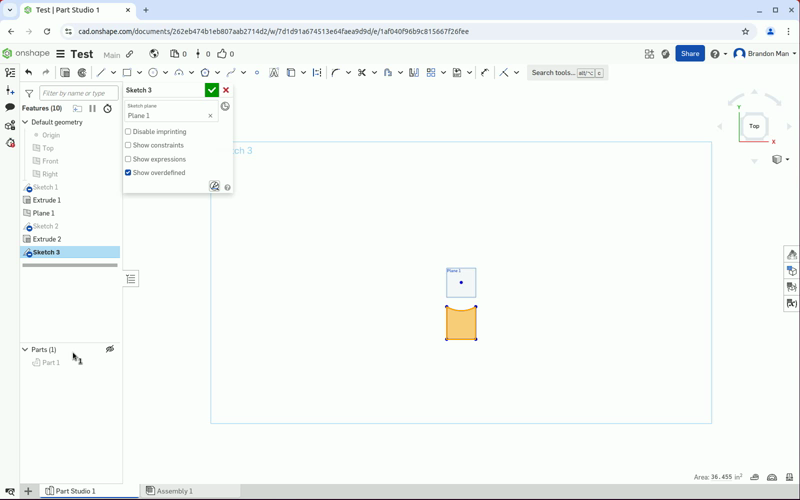
key(shift+y)
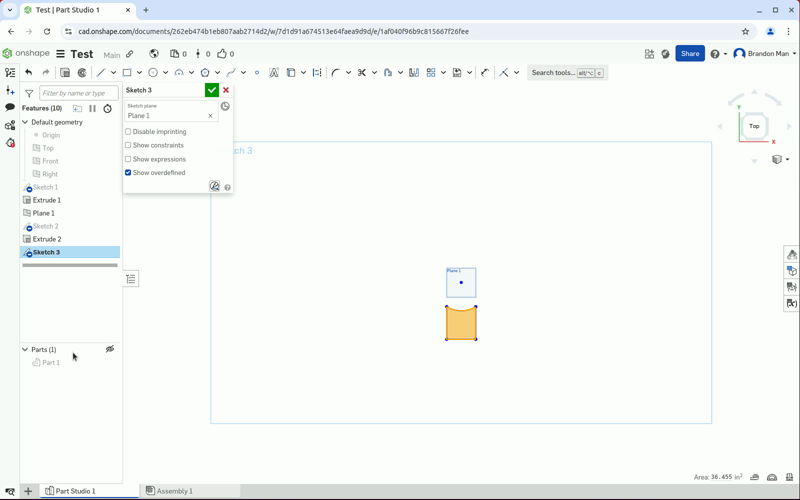
key(shift+e)
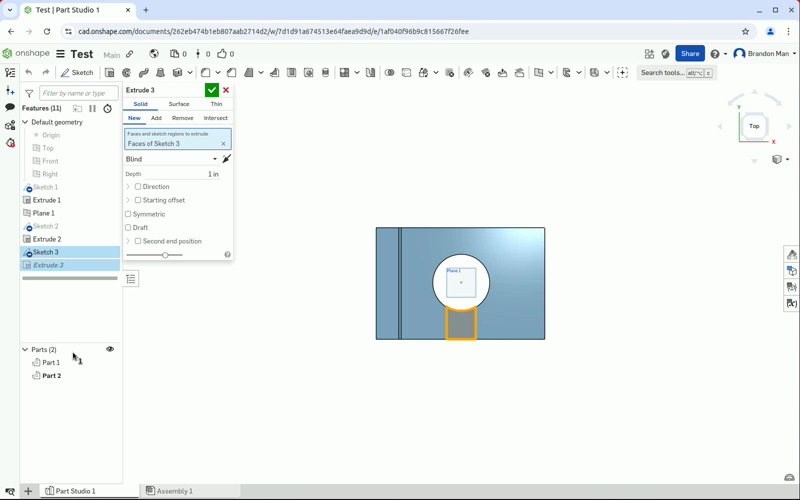
mouse_move(143, 106)
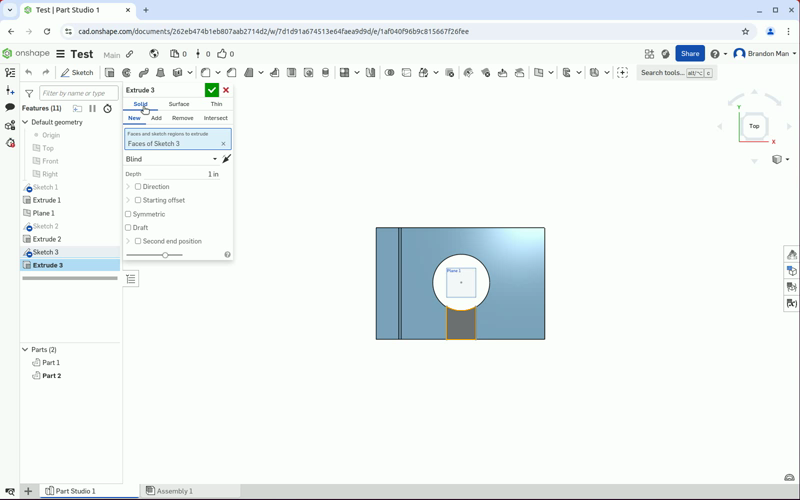
click(143, 106)
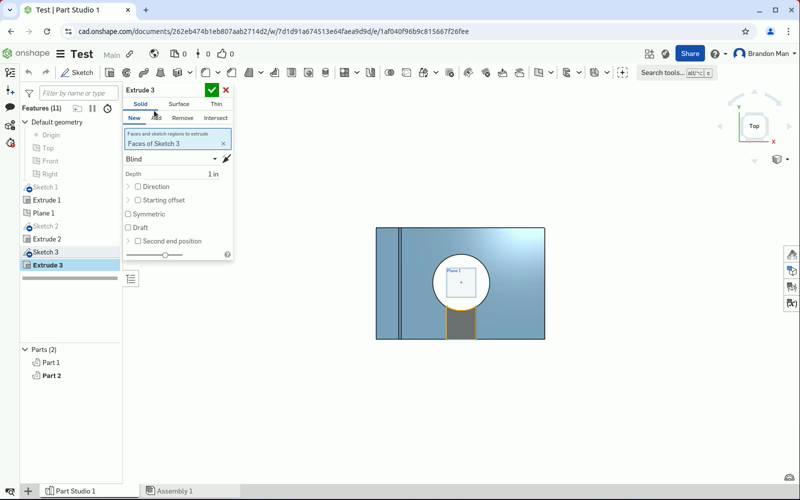
mouse_move(186, 120)
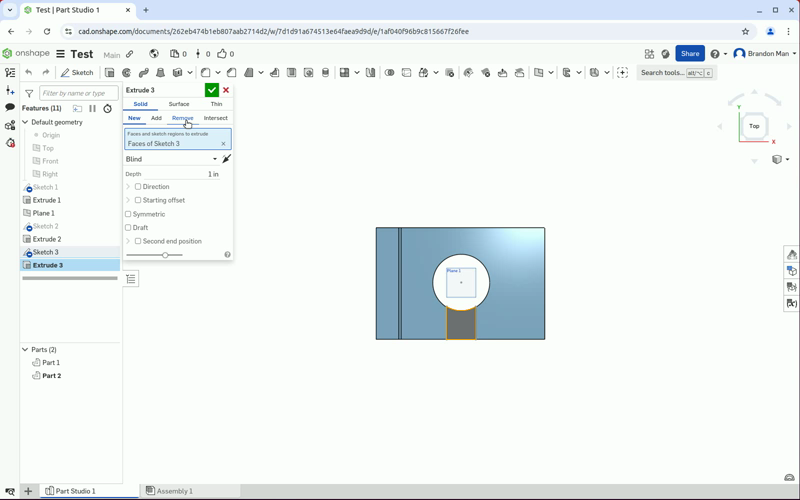
click(186, 120)
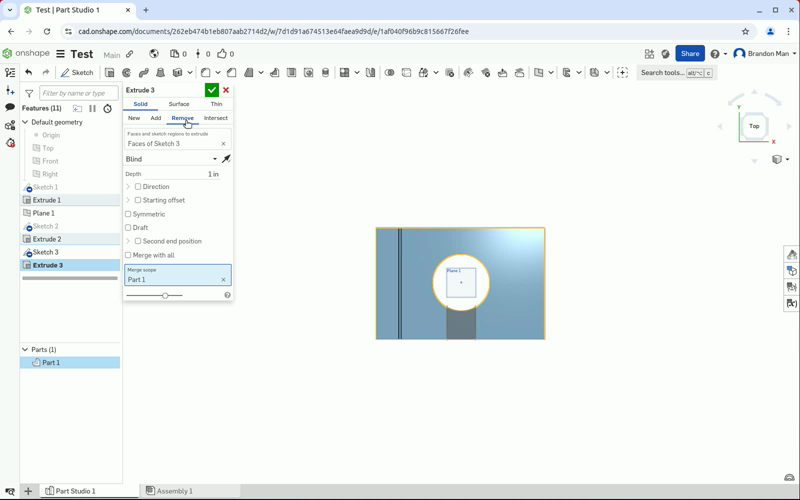
key(tab, 4)
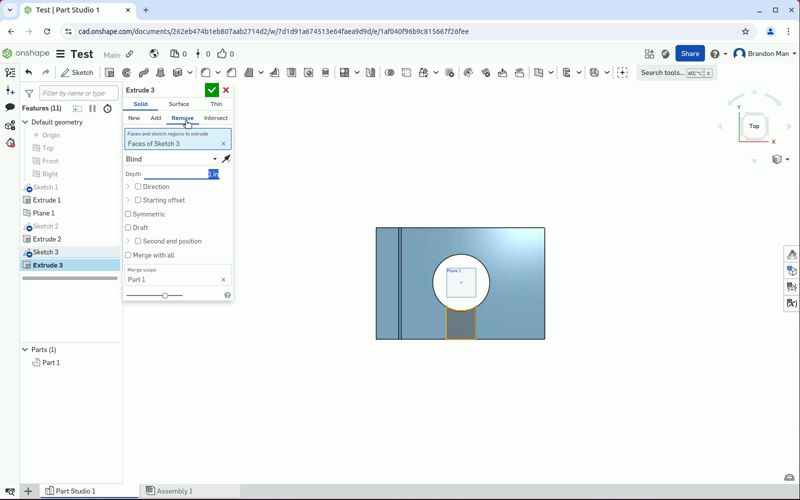
text(2.407)
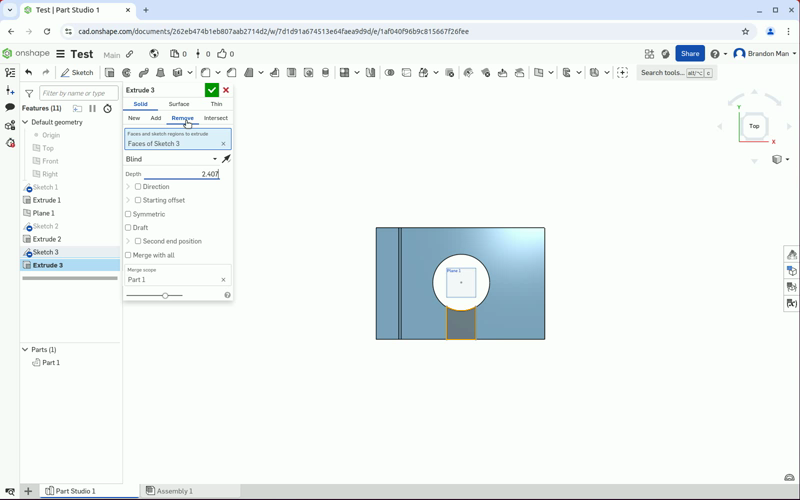
key(tab, 6)
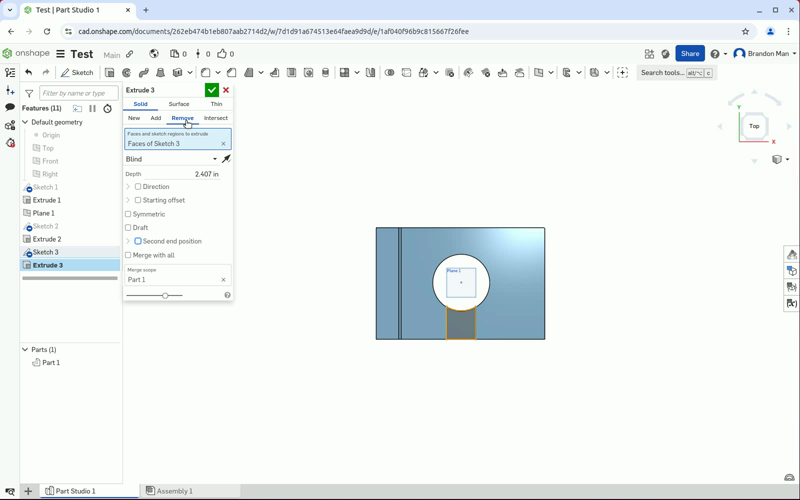
key(space)
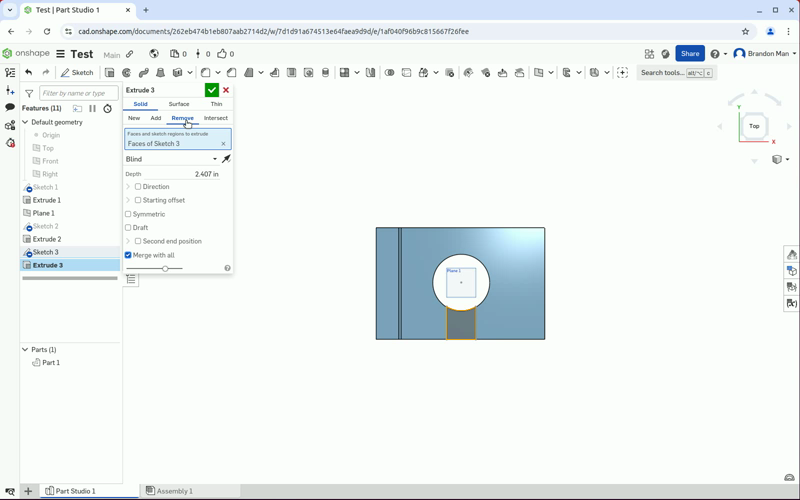
key(enter)
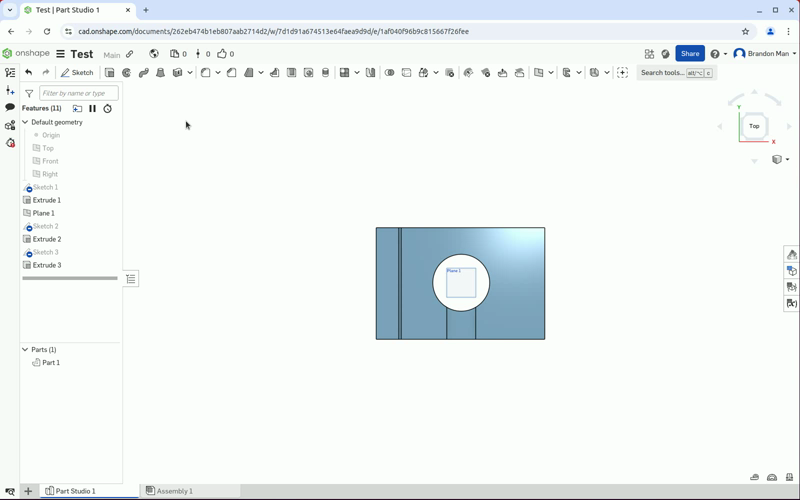
key(shift+h)
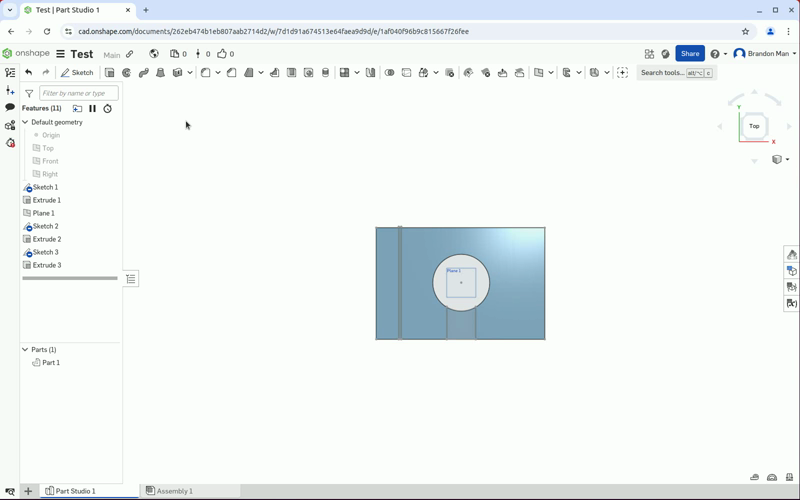
key(shift+h)
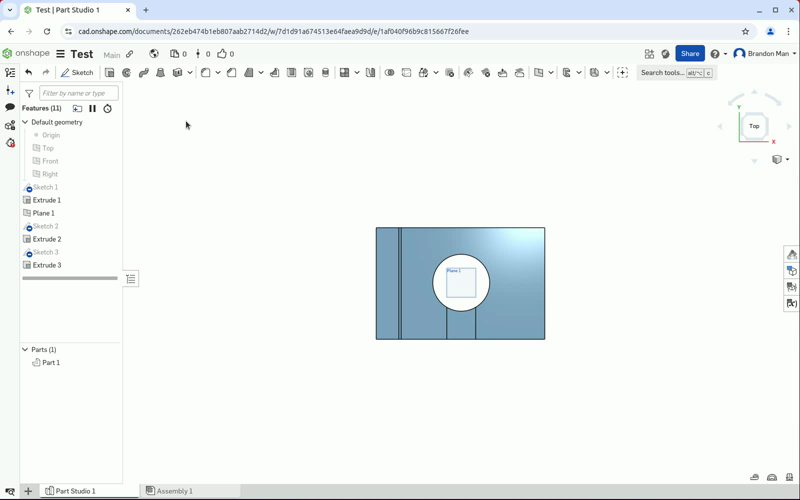
mouse_move(73, 189)
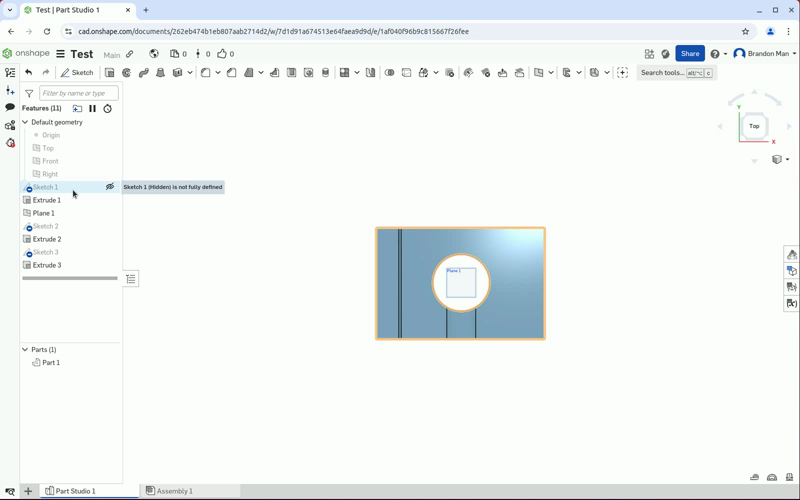
click(73, 189)
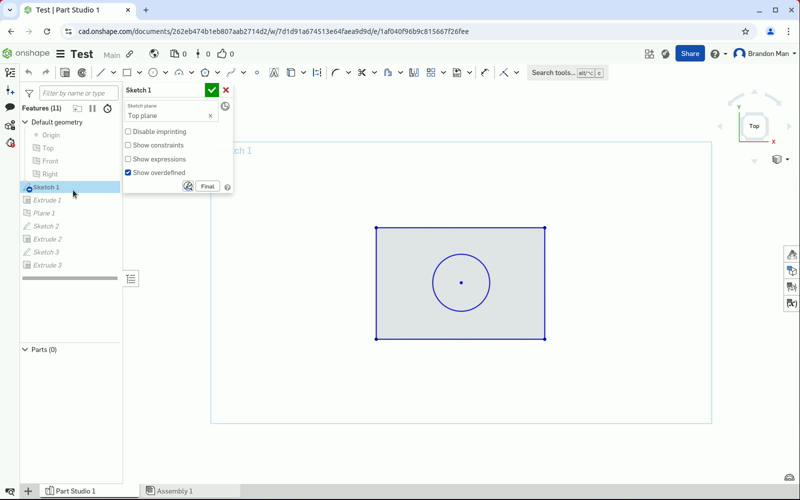
mouse_move(229, 92)
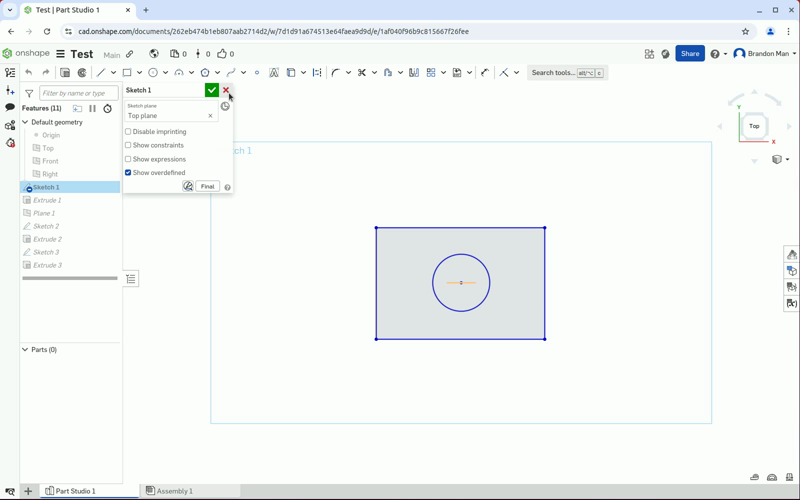
click(229, 92)
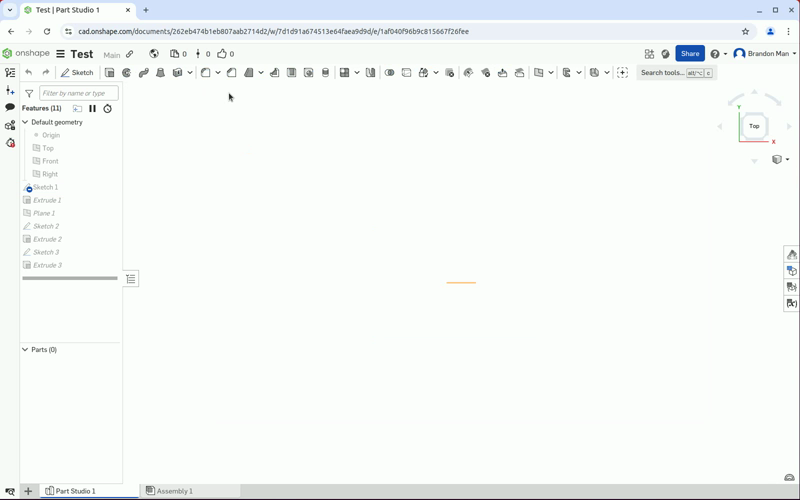
key(shift+s)
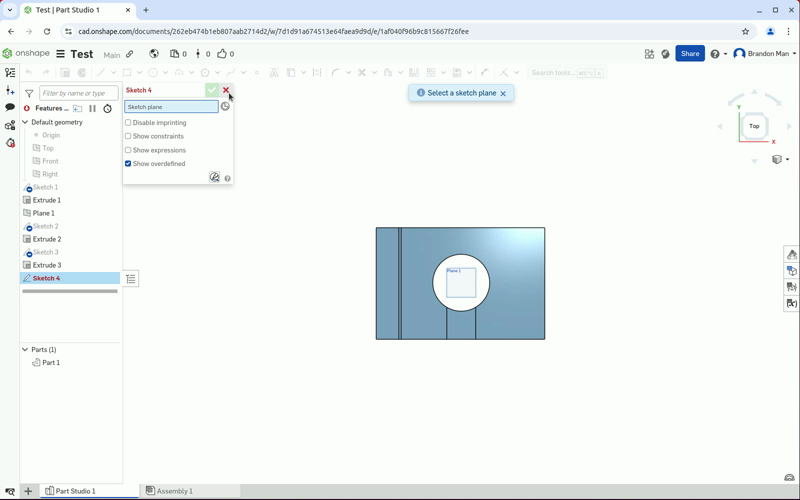
mouse_move(73, 215)
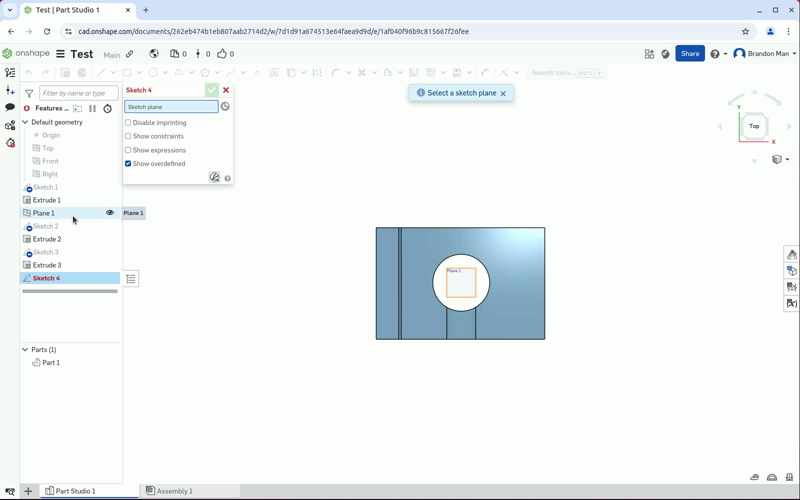
click(73, 215)
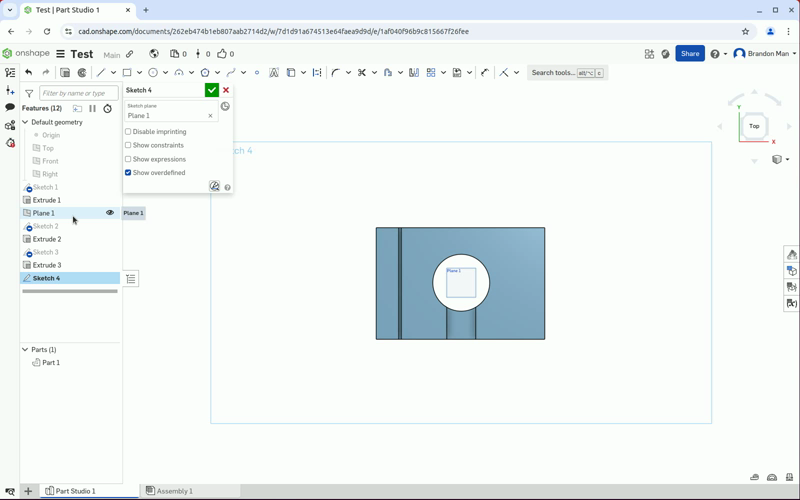
mouse_move(73, 352)
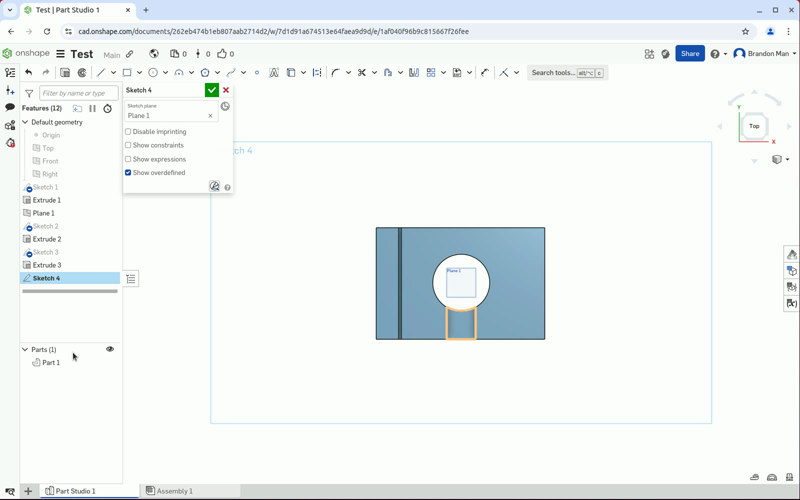
key(y)
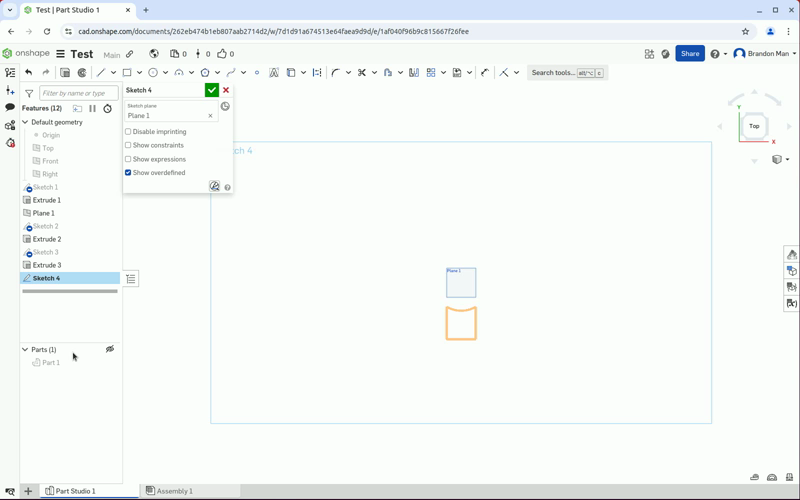
key(a)
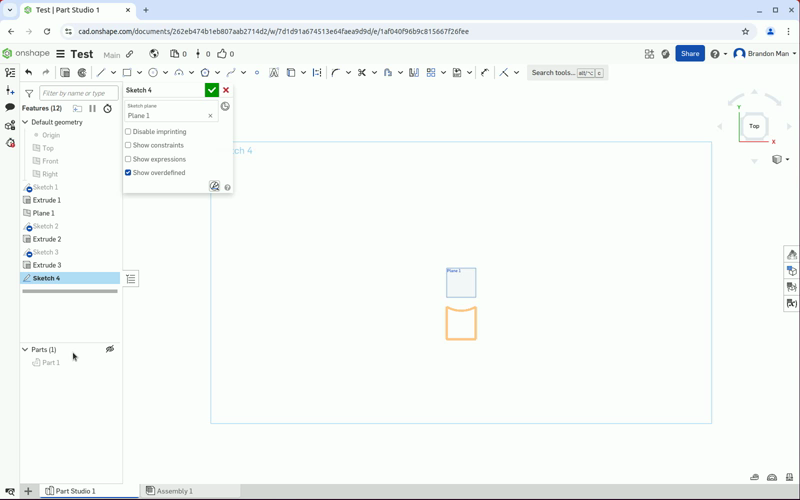
key_down(shift)
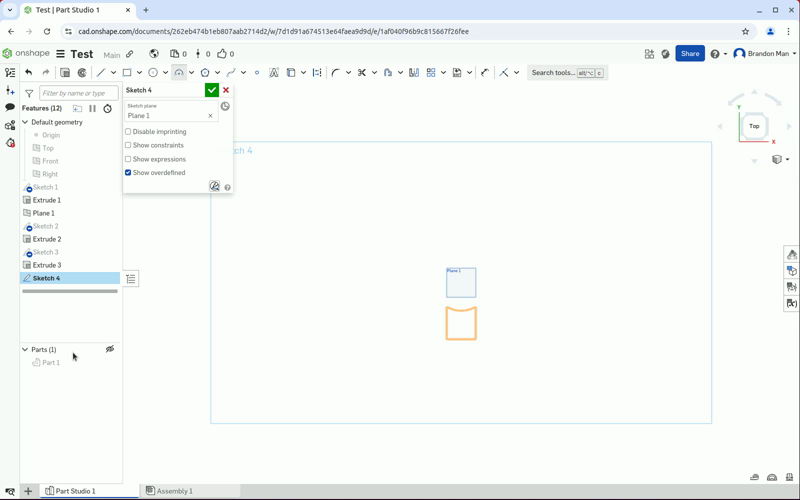
mouse_move(446, 258)
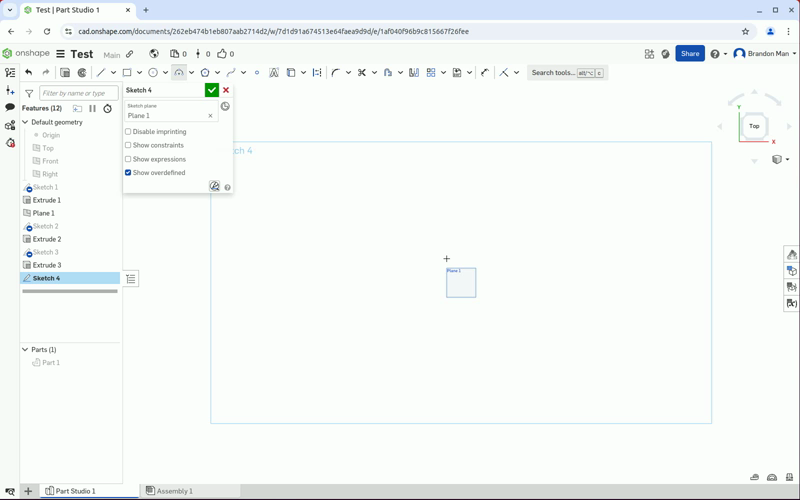
click(446, 258)
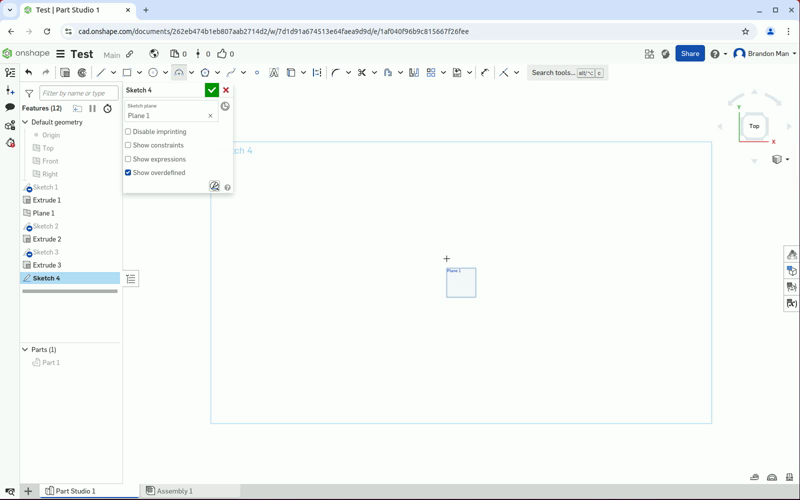
key_up(shift)
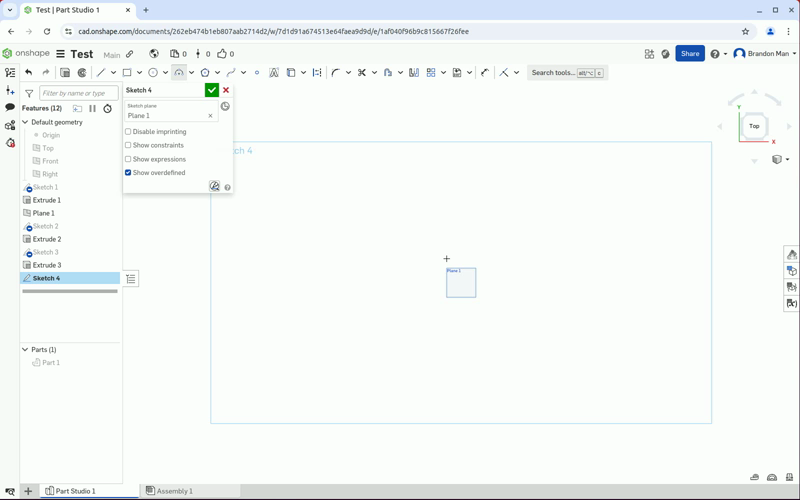
key_down(shift)
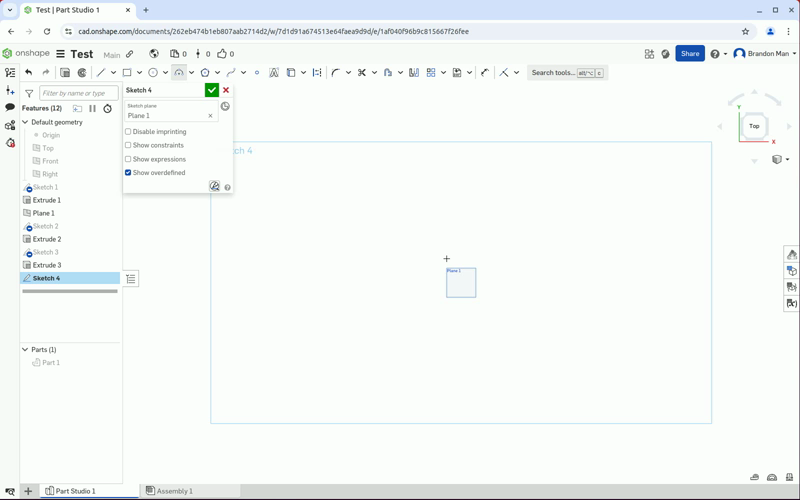
mouse_move(475, 258)
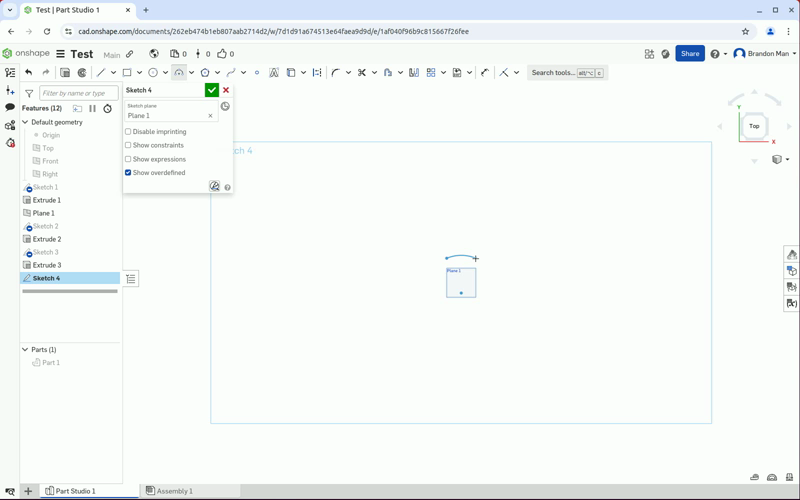
click(475, 258)
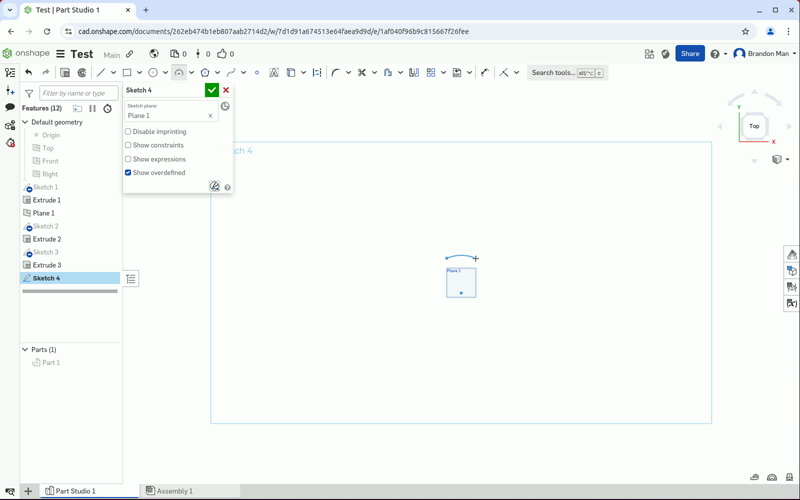
mouse_move(461, 254)
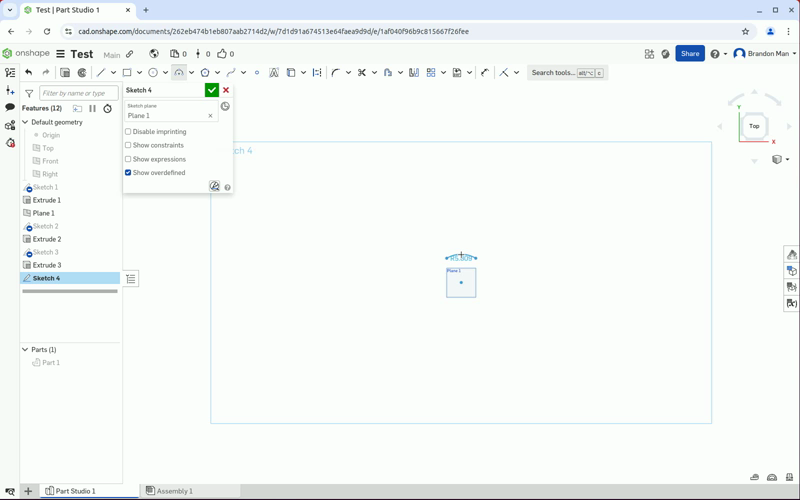
click(461, 254)
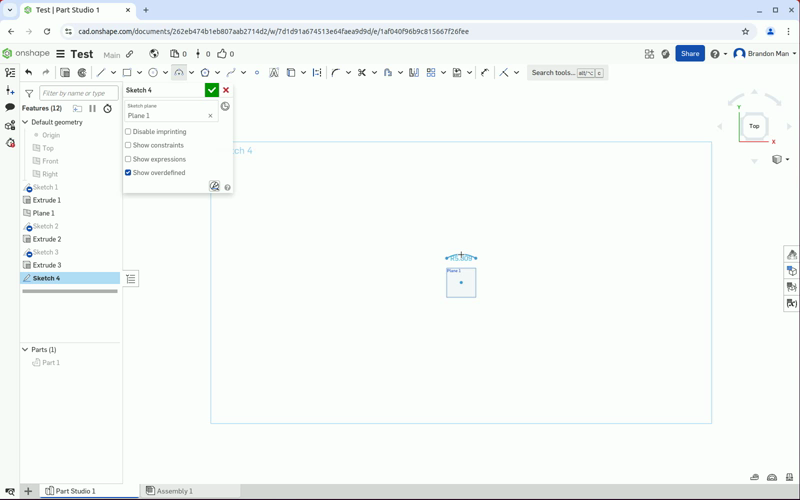
key_up(shift)
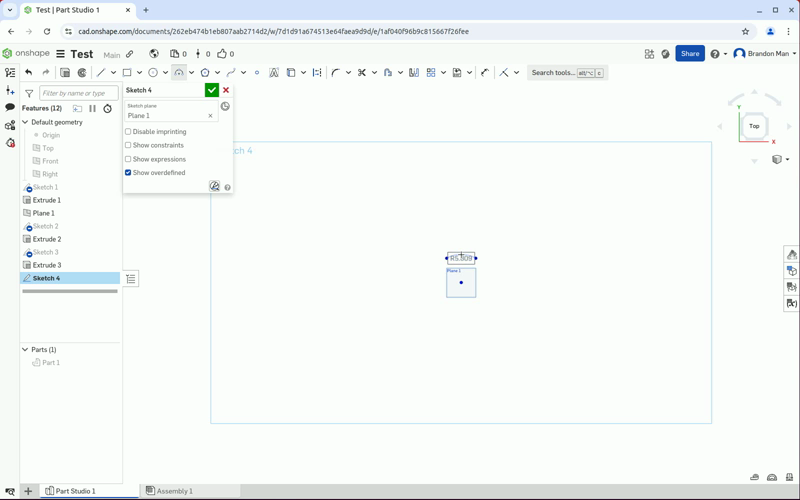
key(esc)
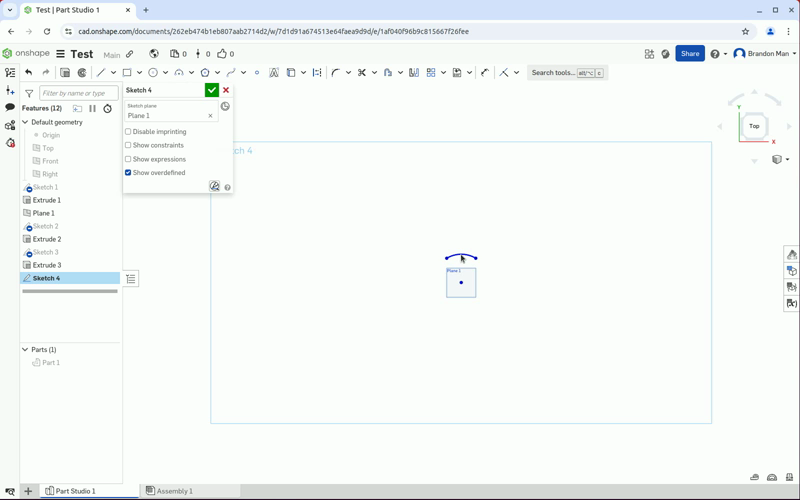
key(l)
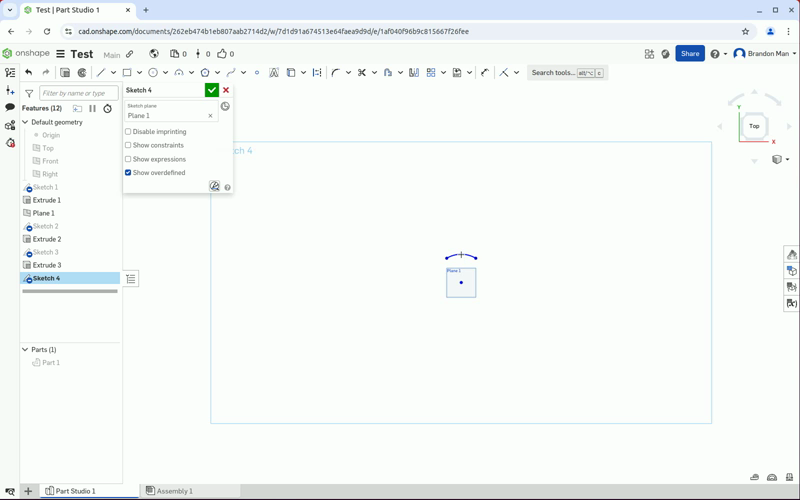
mouse_move(475, 258)
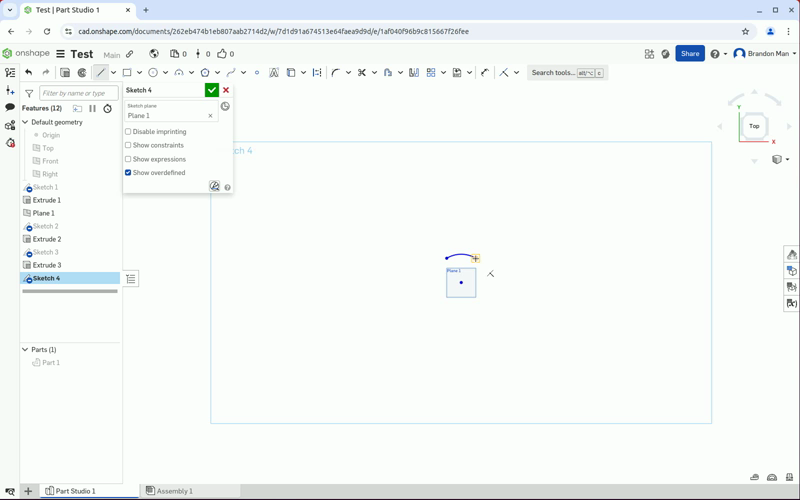
click(475, 258)
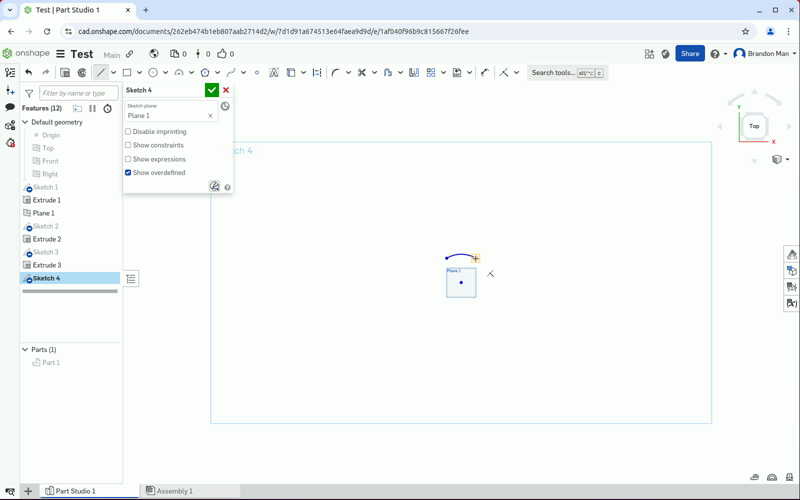
key_down(shift)
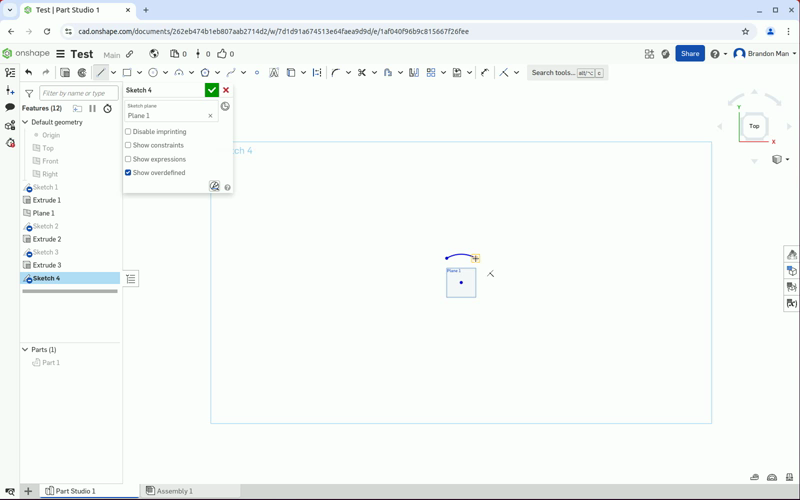
mouse_move(505, 258)
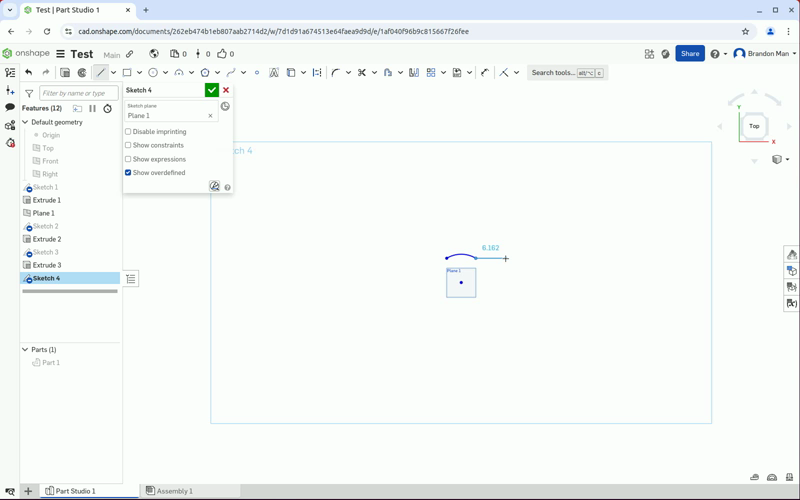
mouse_move(475, 225)
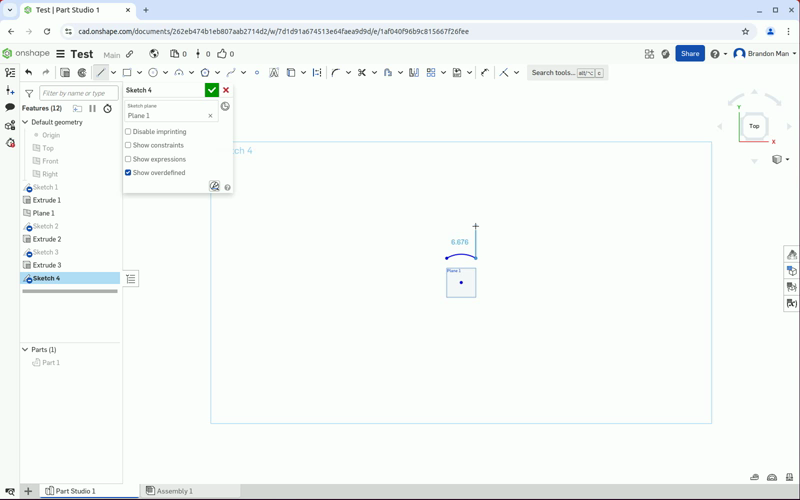
click(475, 225)
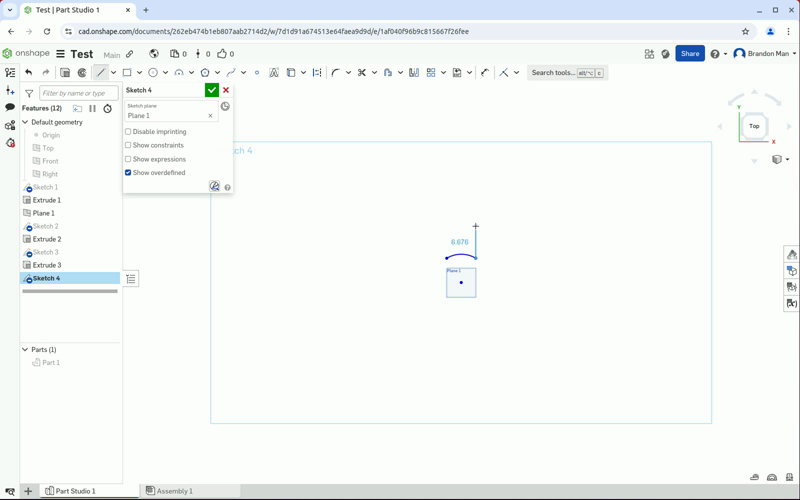
key_up(shift)
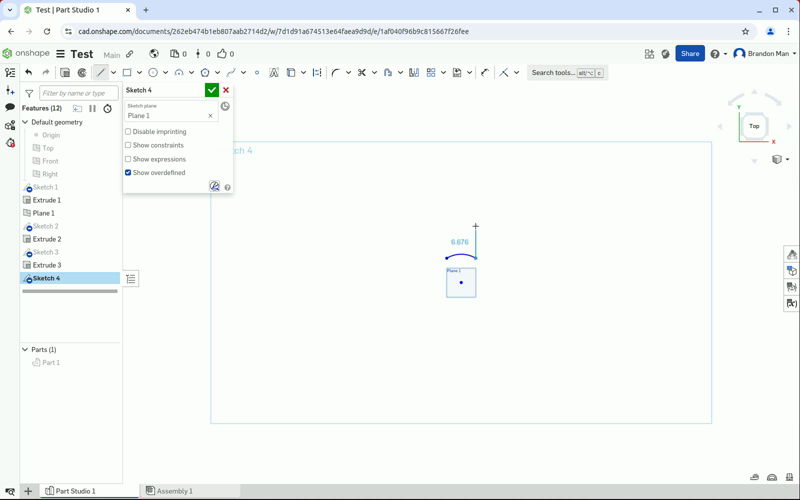
key_down(shift)
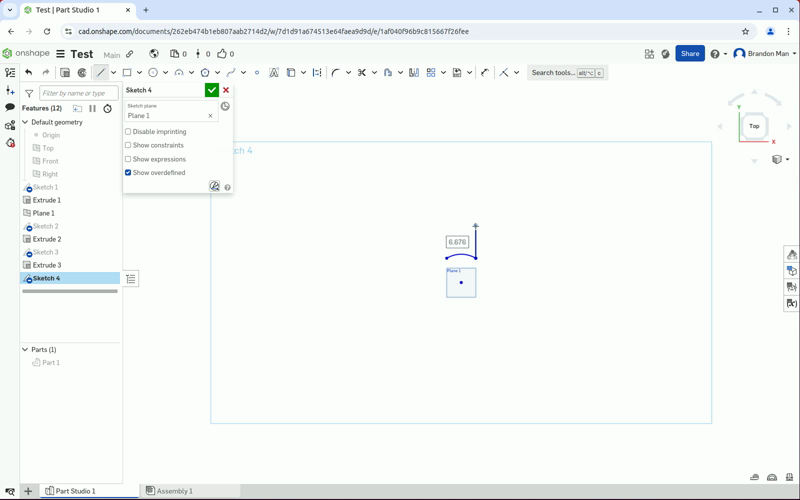
mouse_move(505, 225)
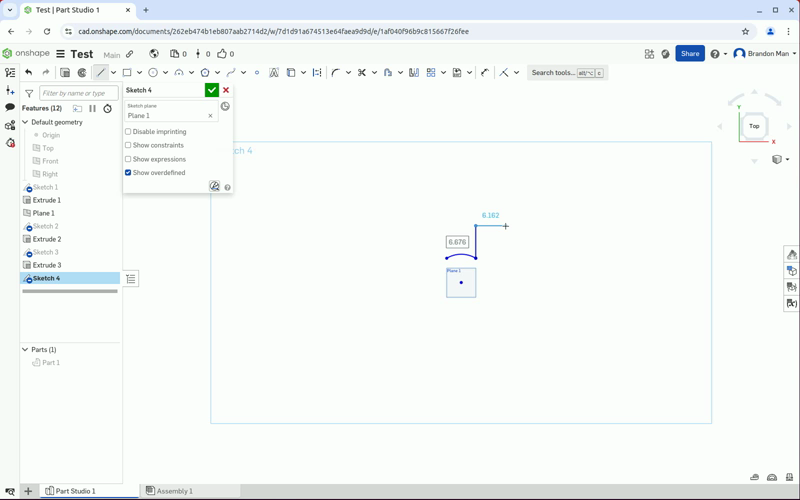
mouse_move(446, 225)
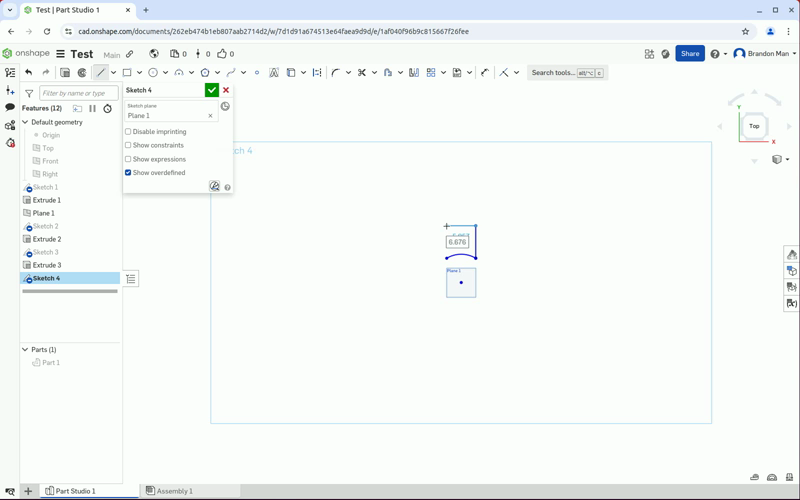
click(446, 225)
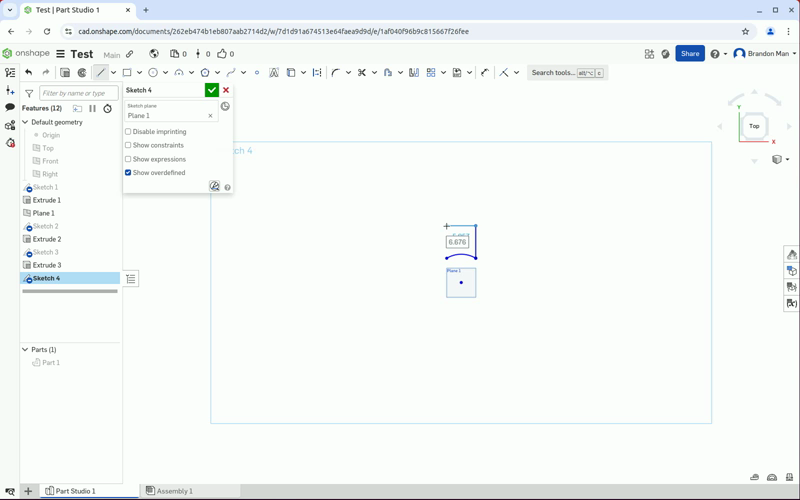
key_up(shift)
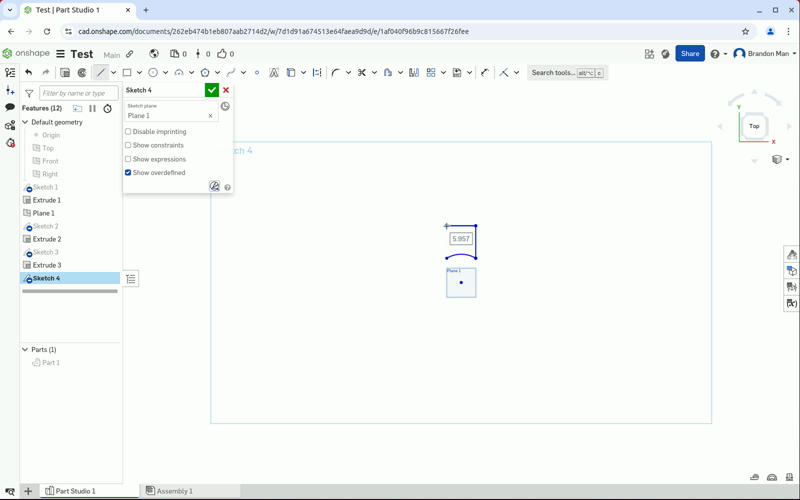
mouse_move(476, 225)
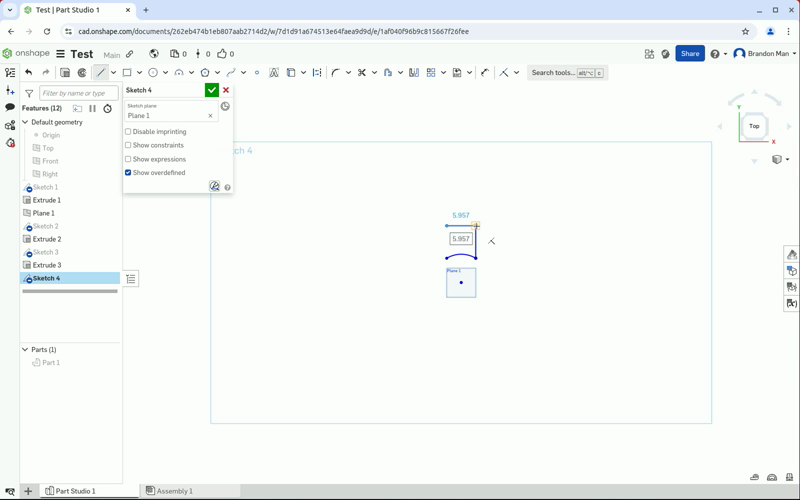
key_down(shift)
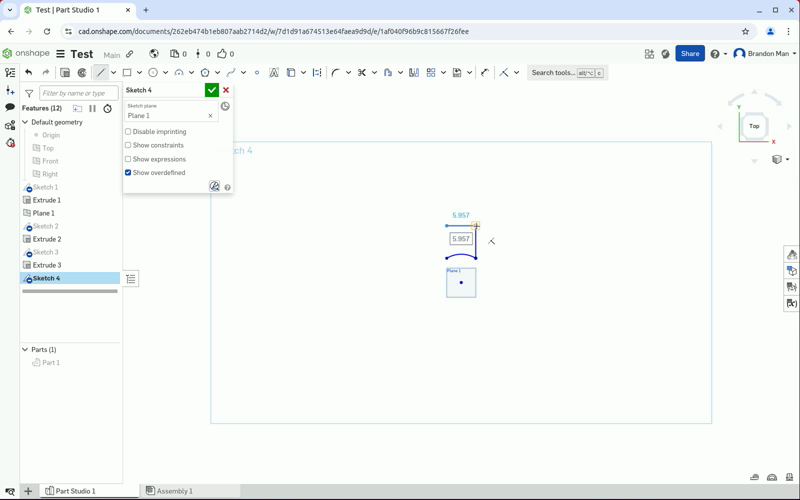
mouse_move(446, 258)
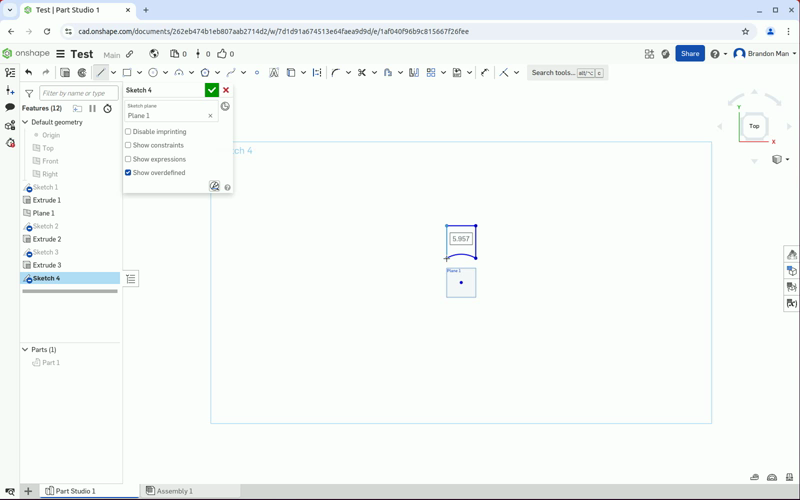
key_up(shift)
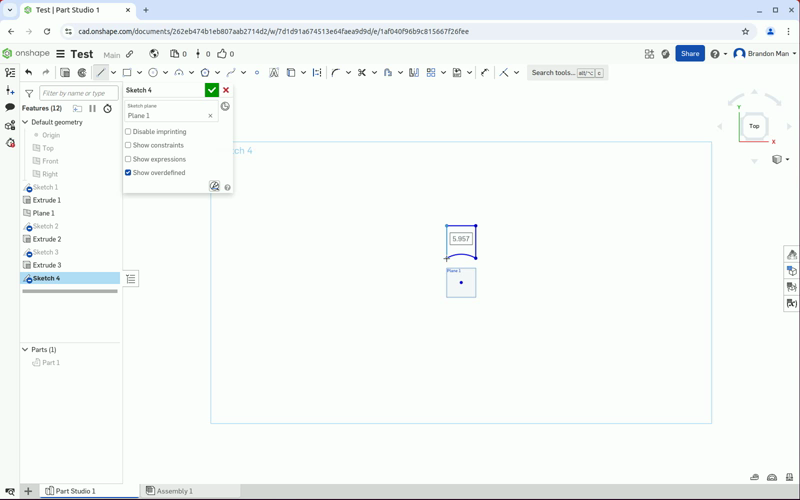
click(446, 258)
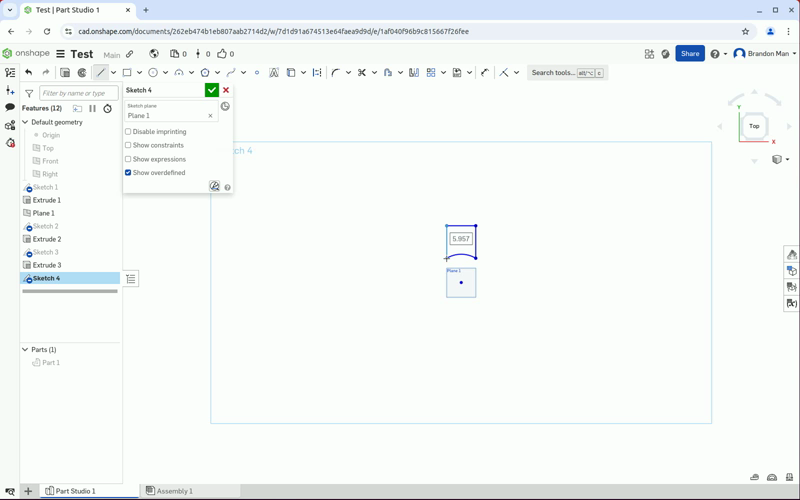
key(esc)
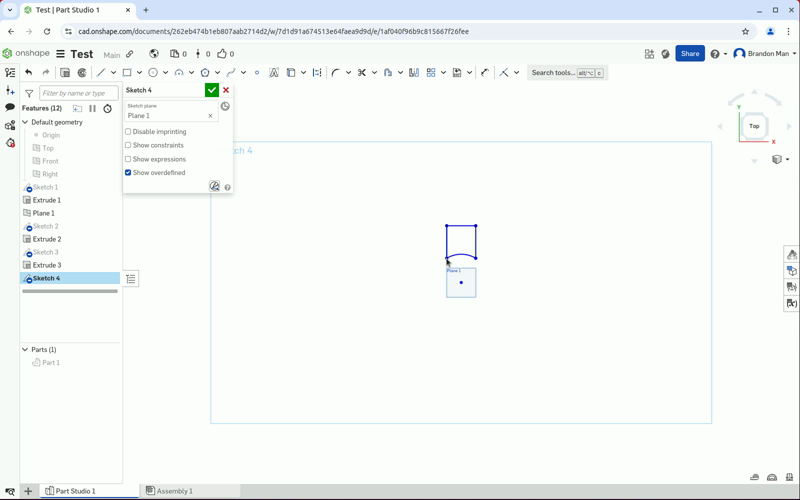
mouse_move(467, 250)
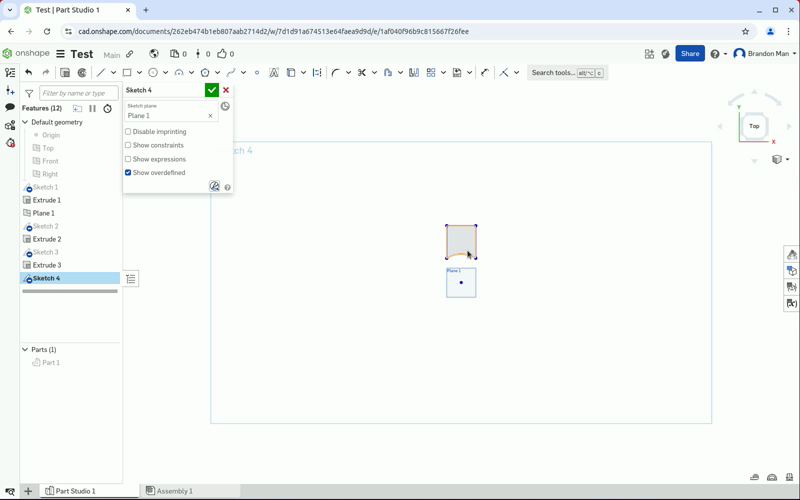
scroll(6)
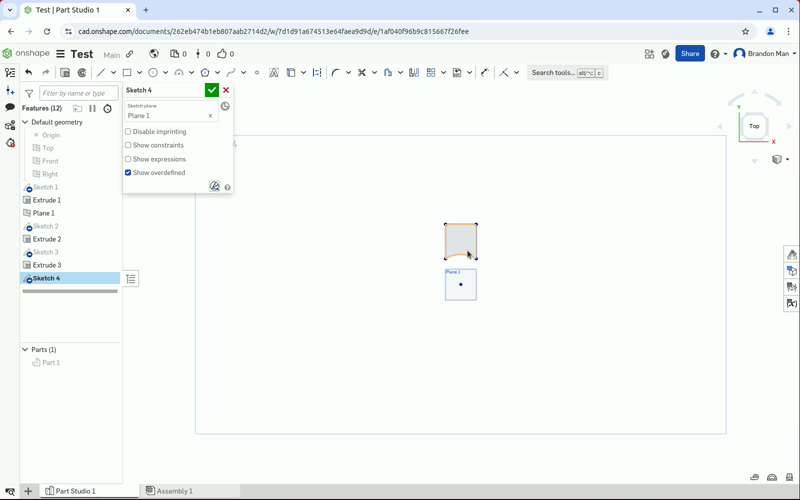
scroll(6)
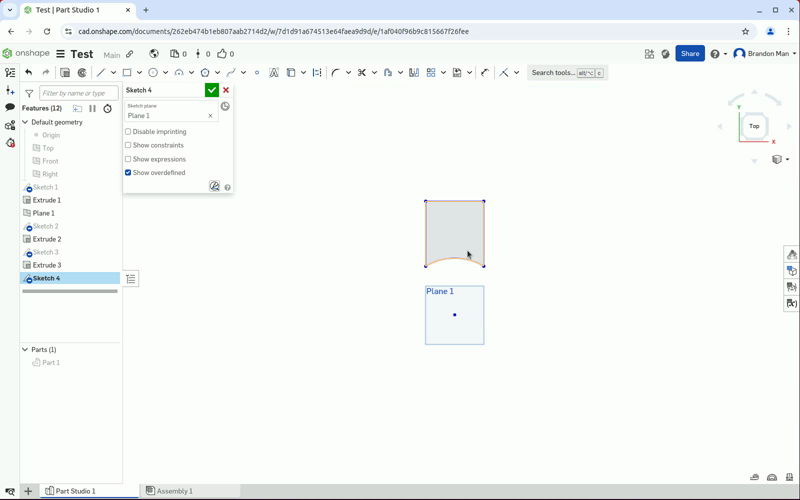
scroll(6)
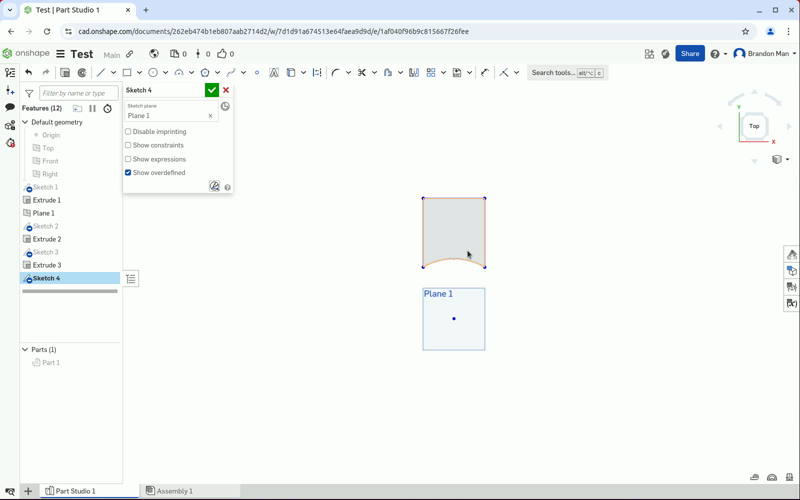
scroll(6)
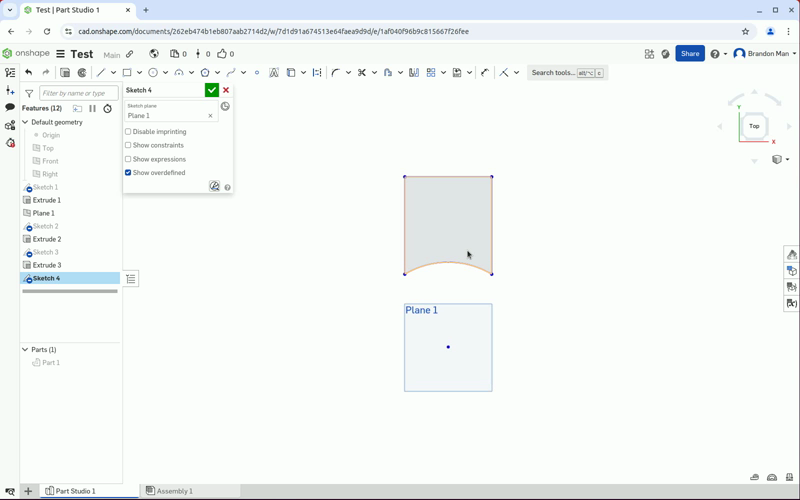
scroll(6)
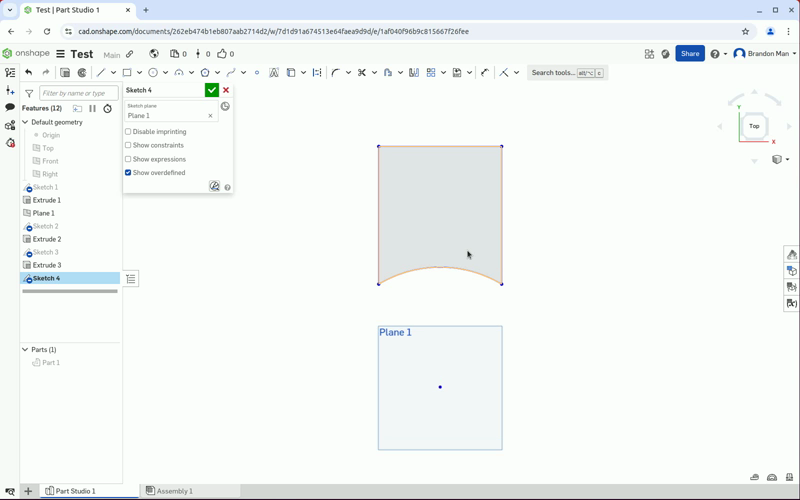
scroll(6)
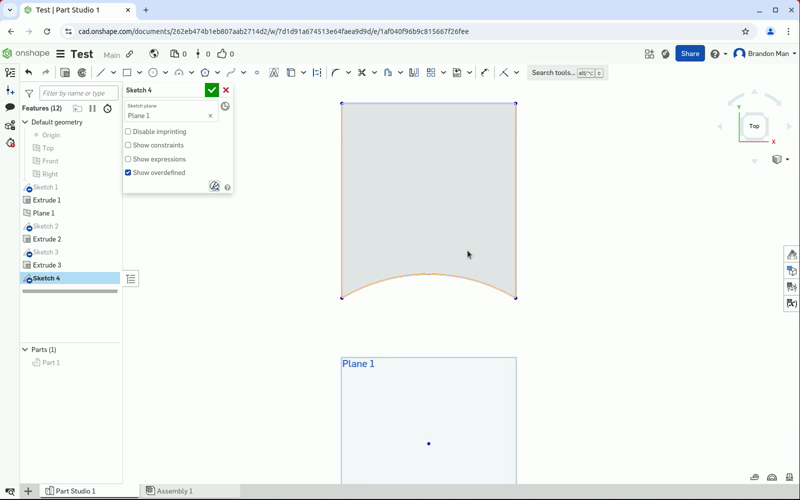
scroll(6)
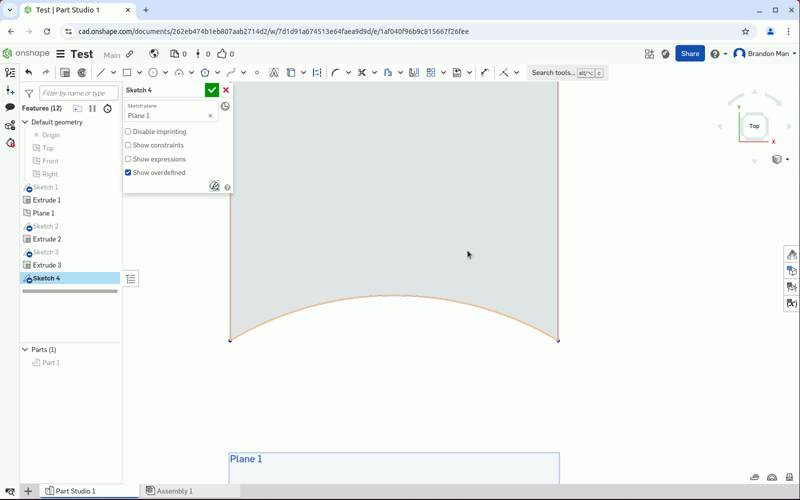
click(467, 250)
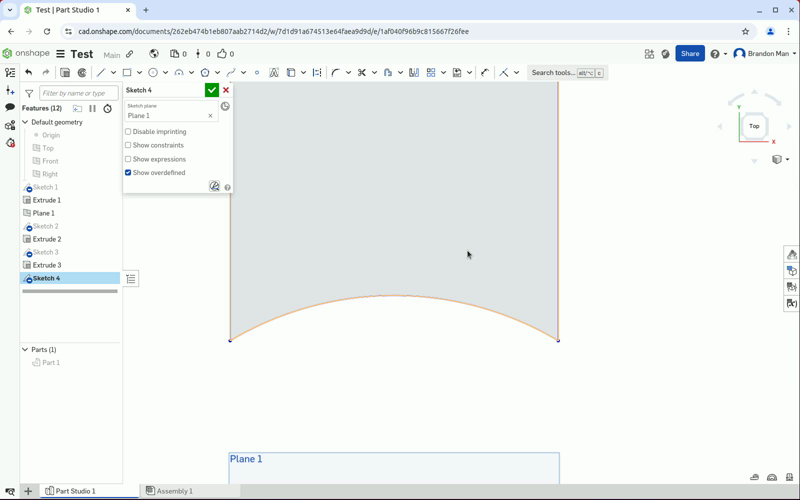
scroll(-6)
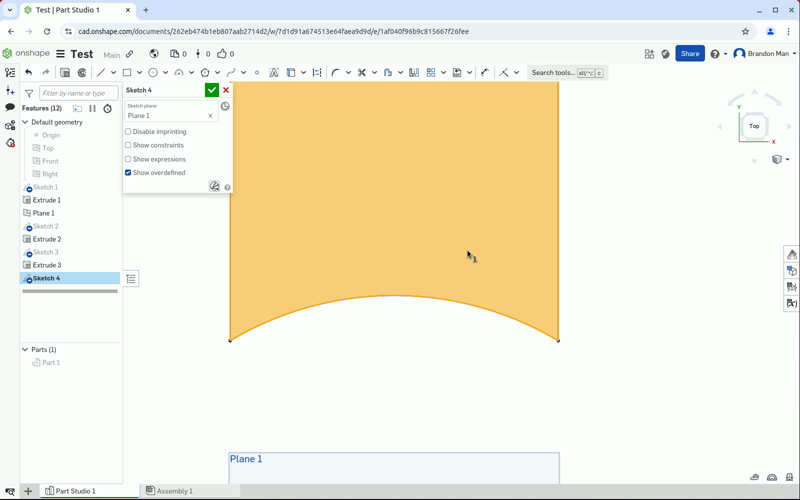
scroll(-6)
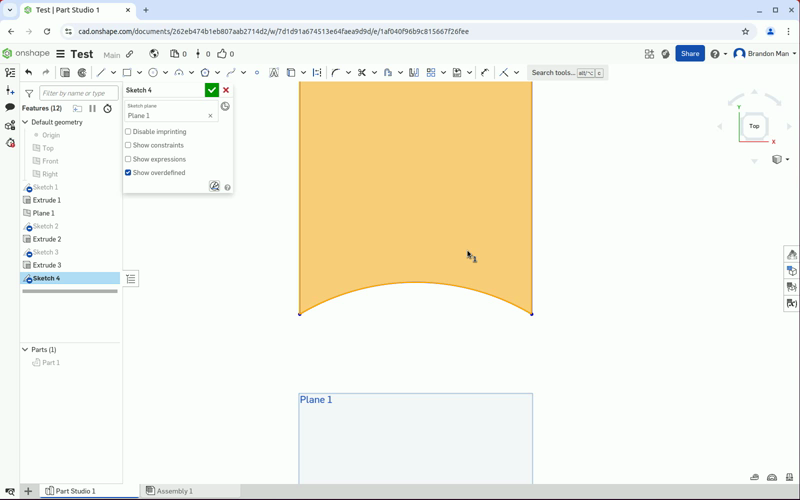
scroll(-6)
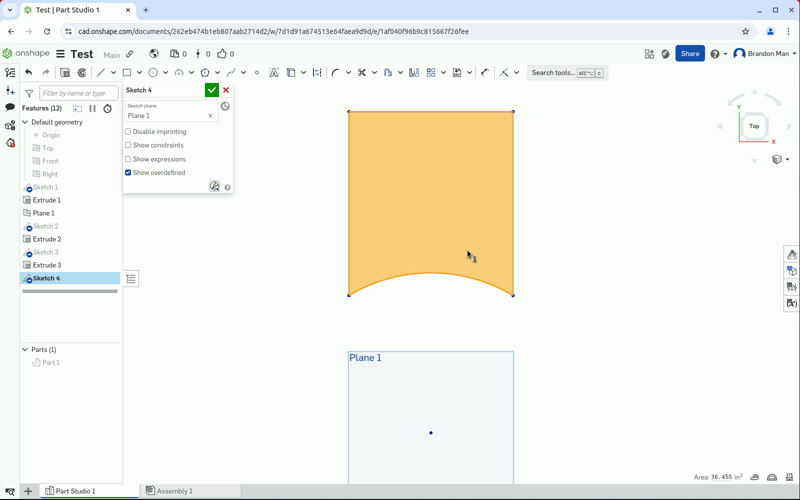
scroll(-6)
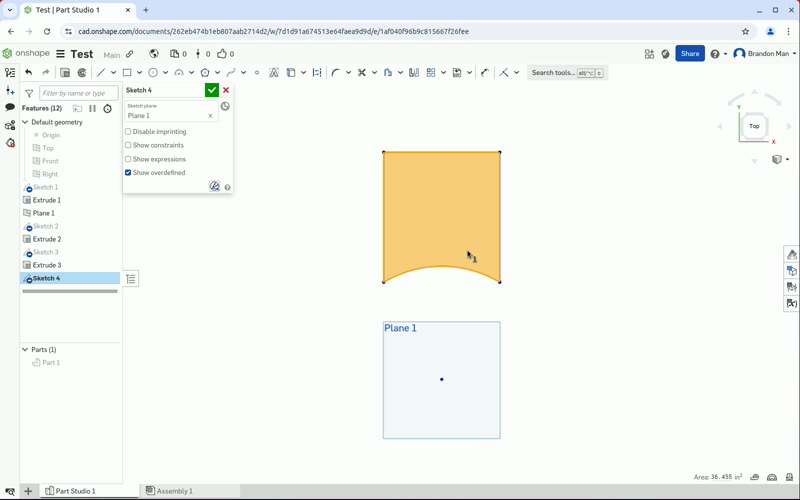
scroll(-6)
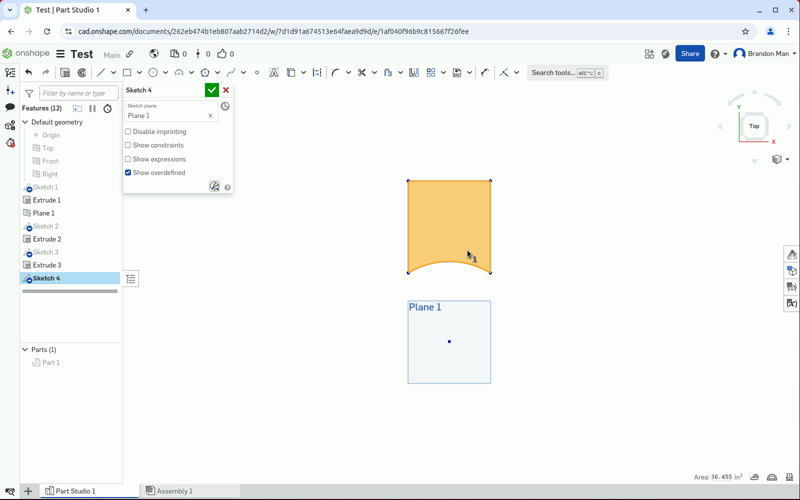
scroll(-6)
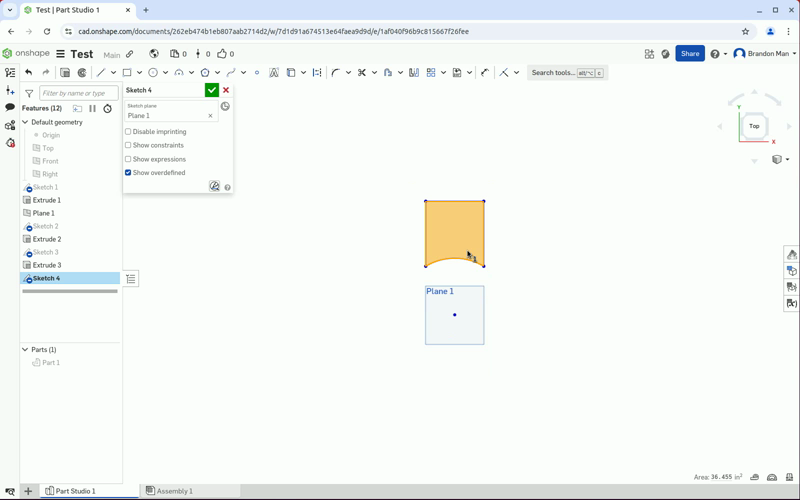
scroll(-6)
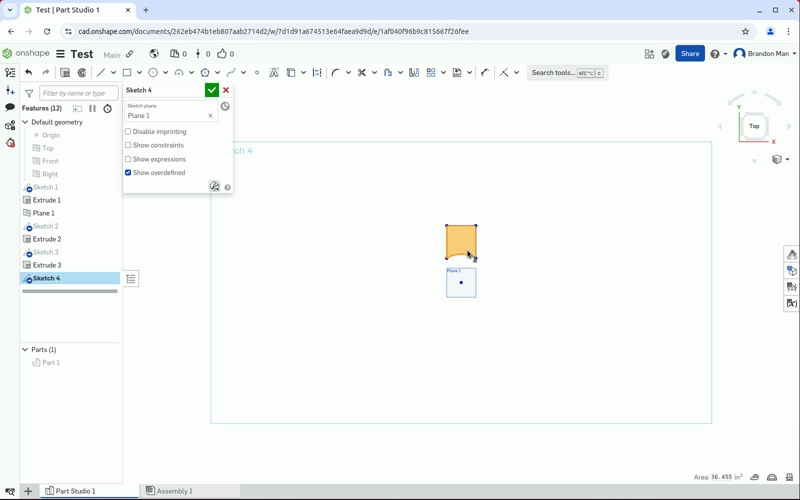
mouse_move(73, 352)
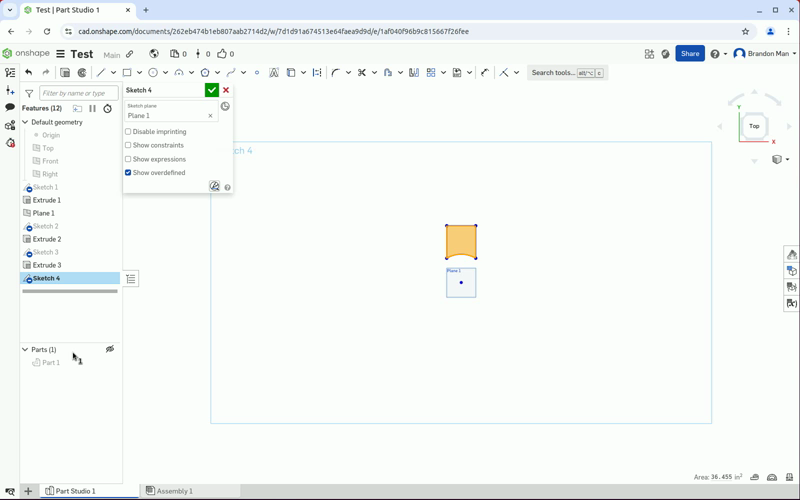
key(shift+y)
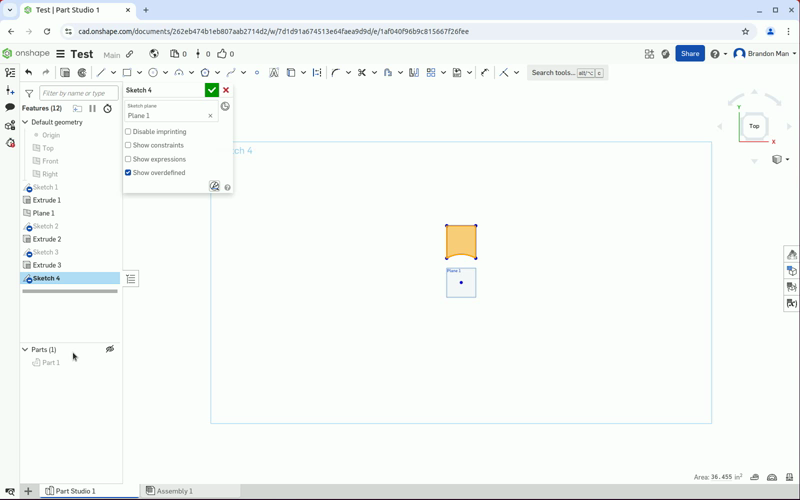
key(shift+e)
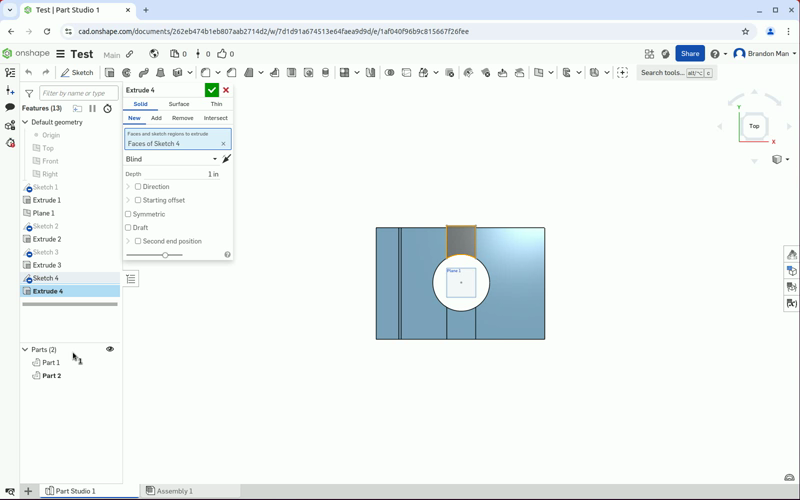
mouse_move(143, 106)
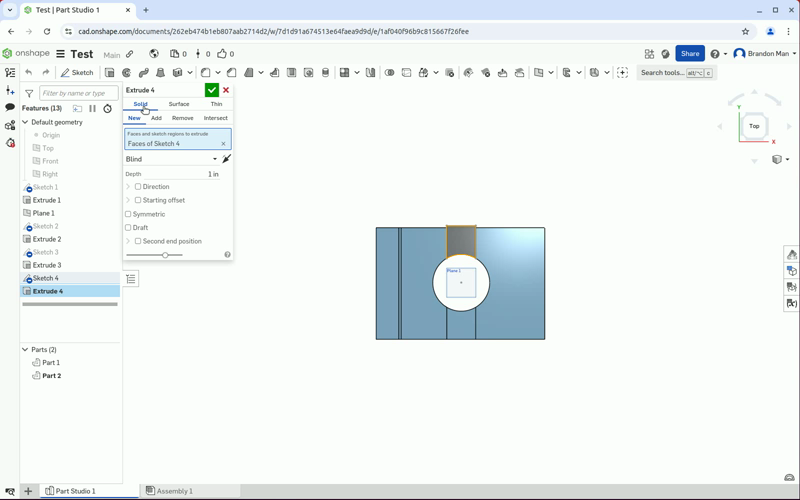
click(143, 106)
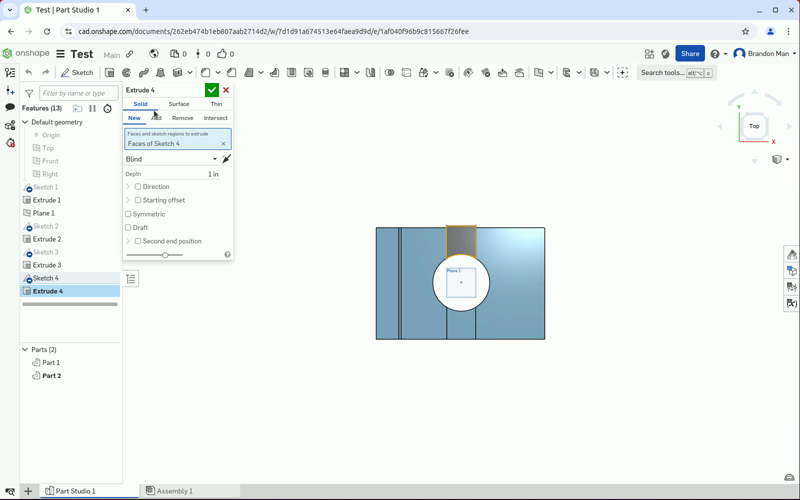
mouse_move(186, 120)
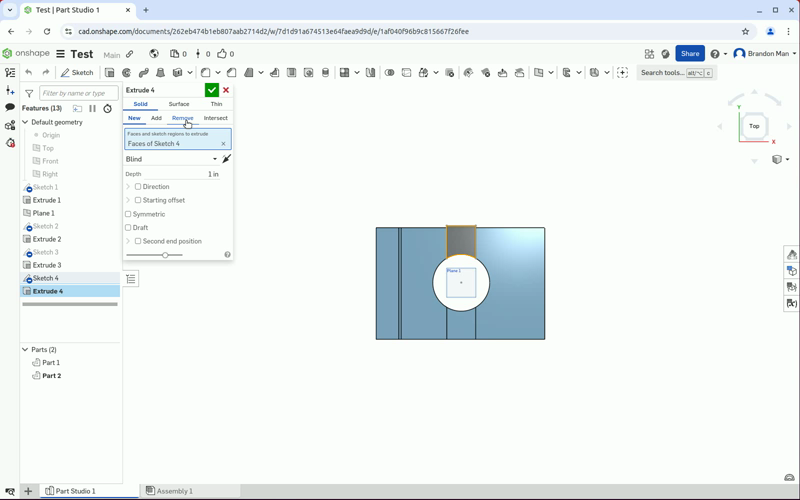
click(186, 120)
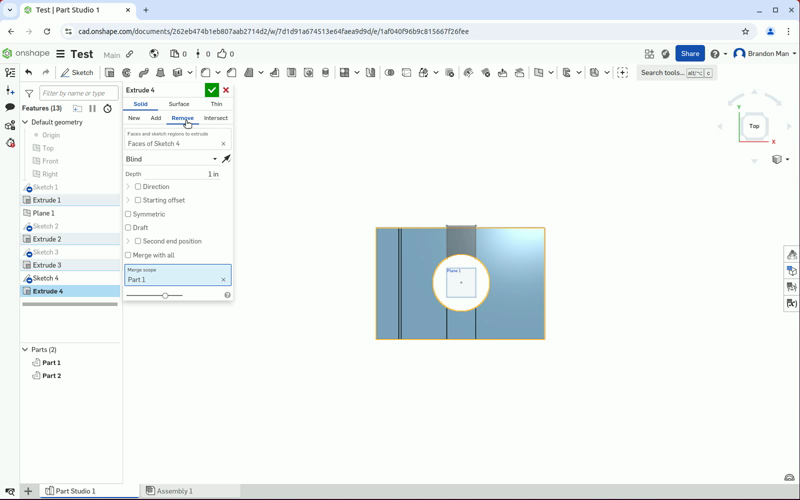
key(tab, 4)
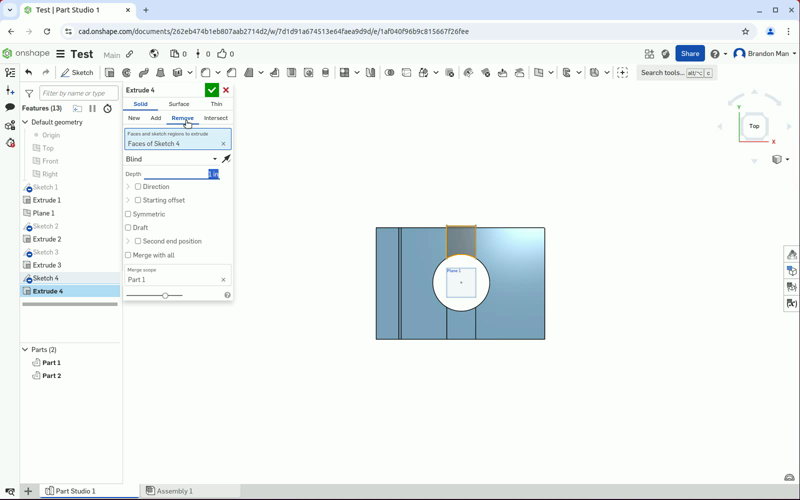
text(2.407)
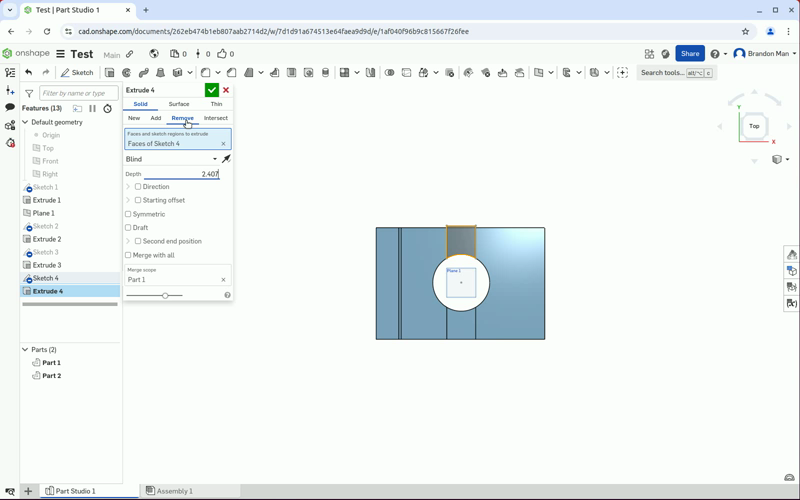
key(tab, 6)
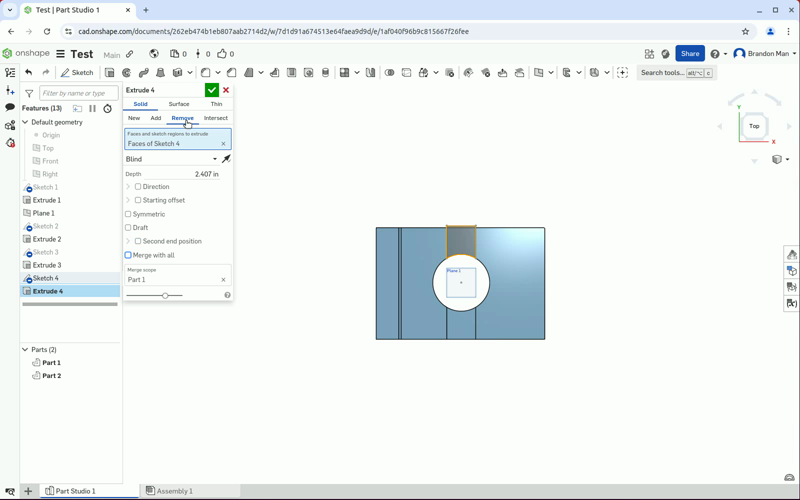
key(space)
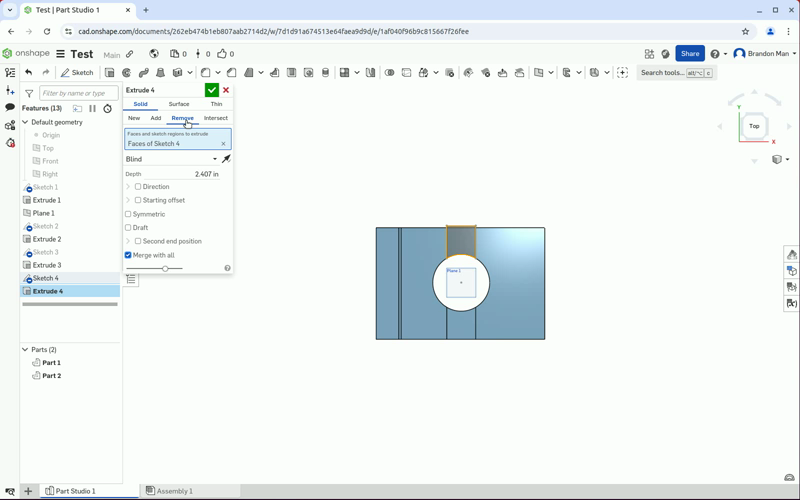
key(enter)
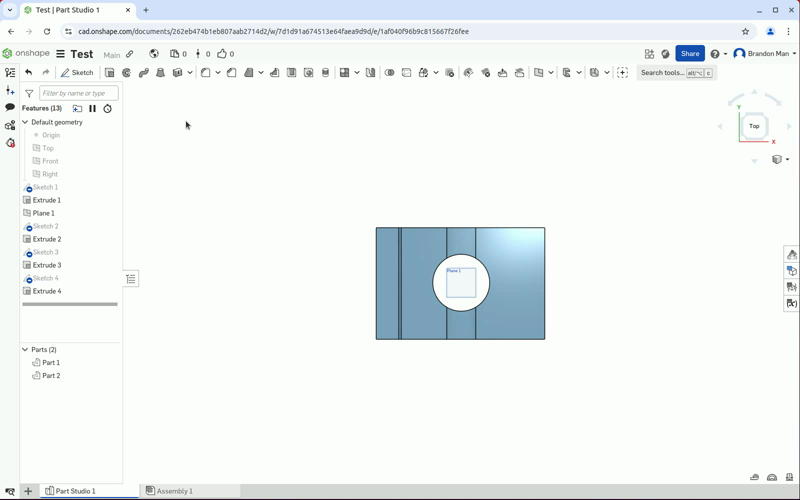
key(shift+h)
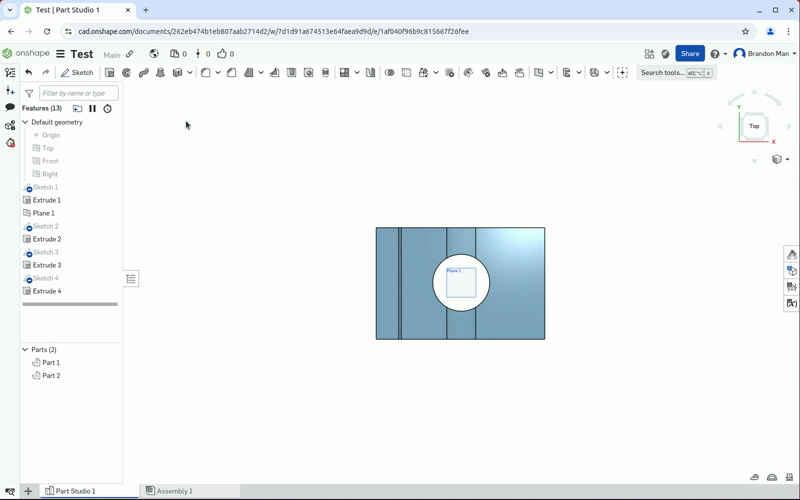
key(shift+h)
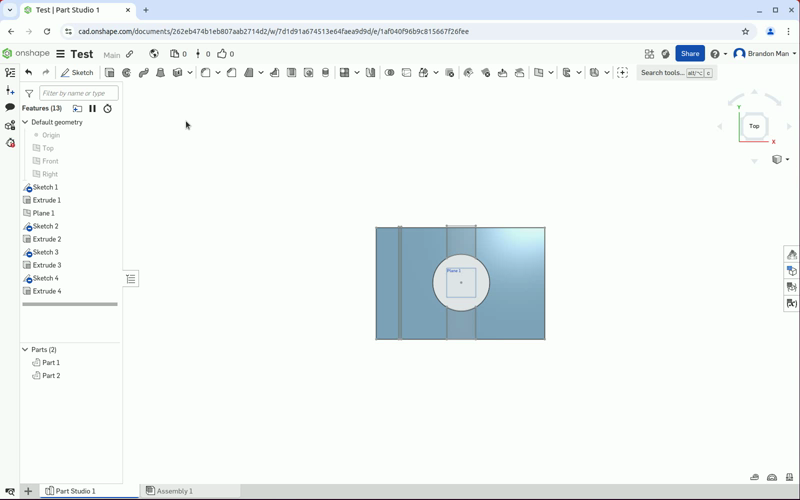
key(shift+7)
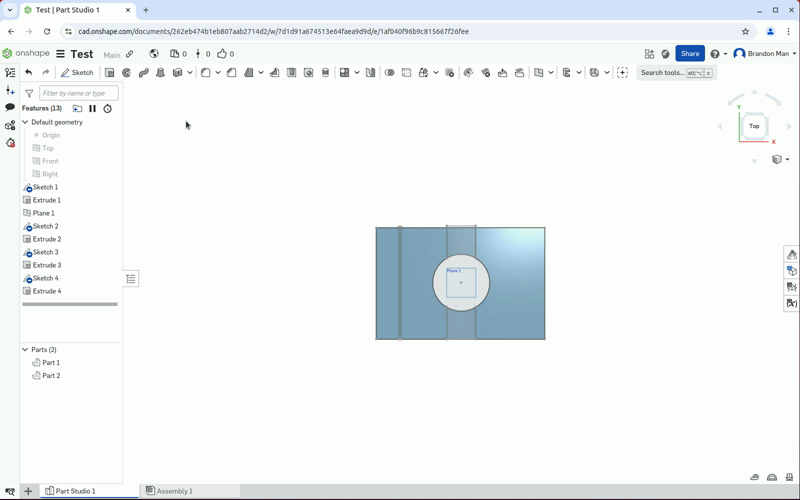
key(up, 3)
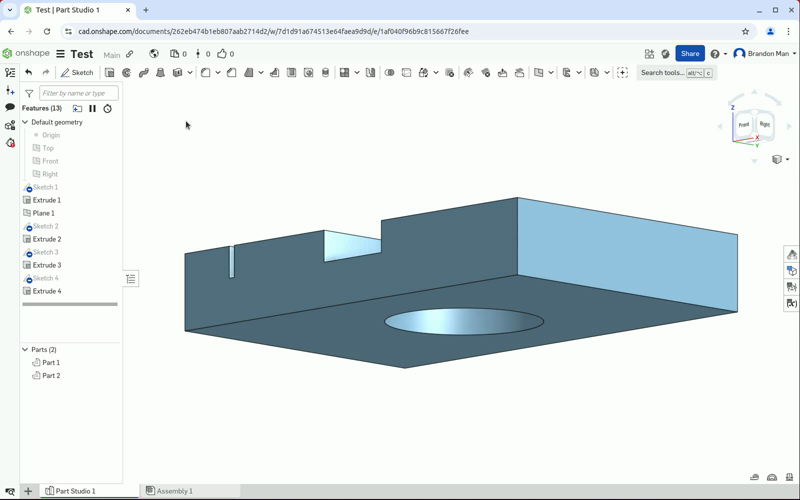
key(left, 3)
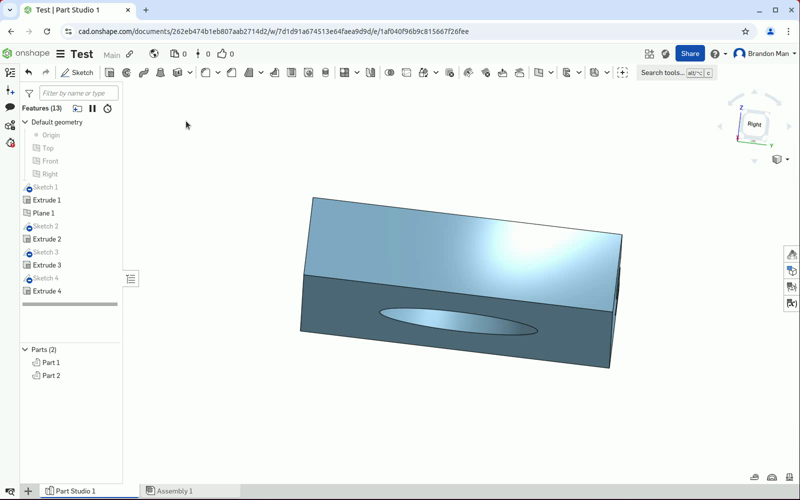
key(right, 3)
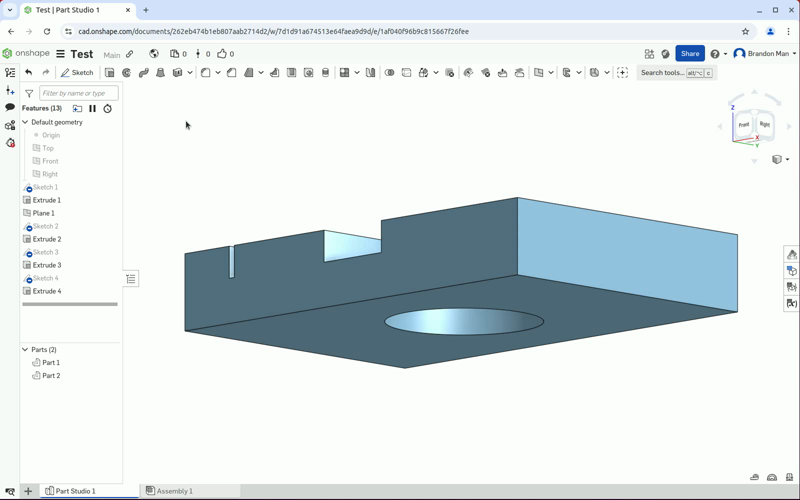
key(down, 3)
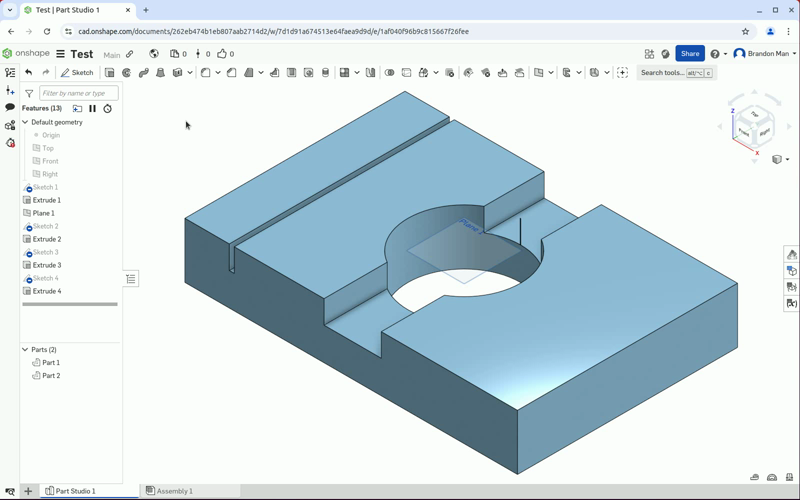
mouse_move(73, 189)
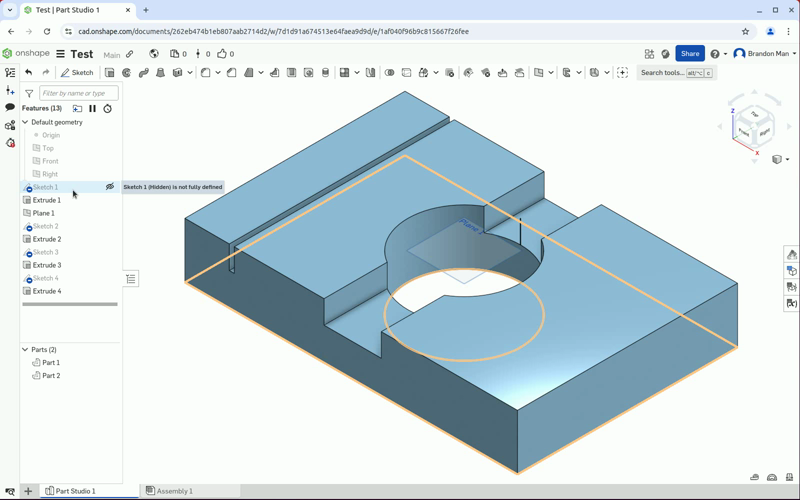
click(73, 189)